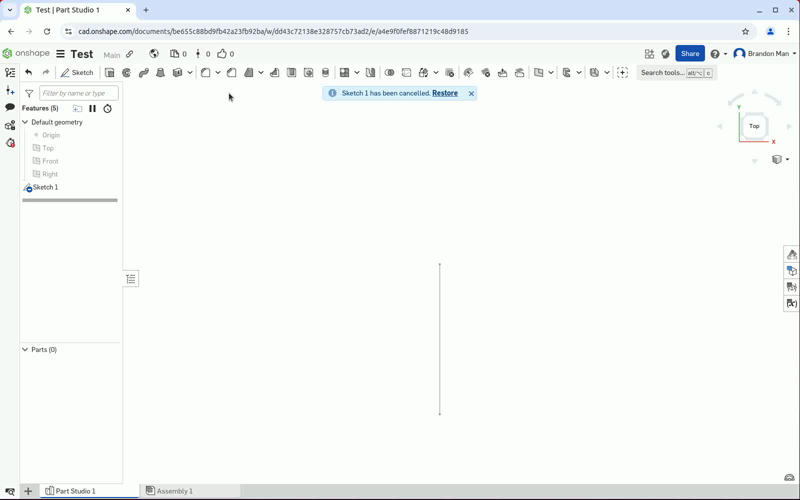
key(shift+h)
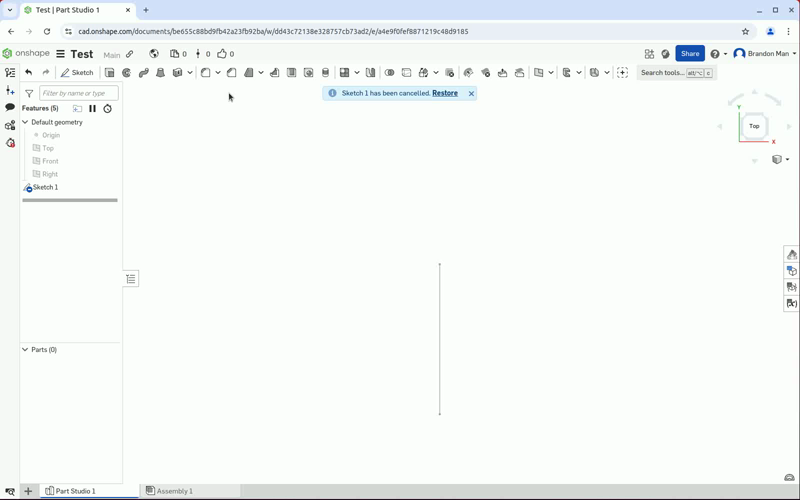
key(shift+s)
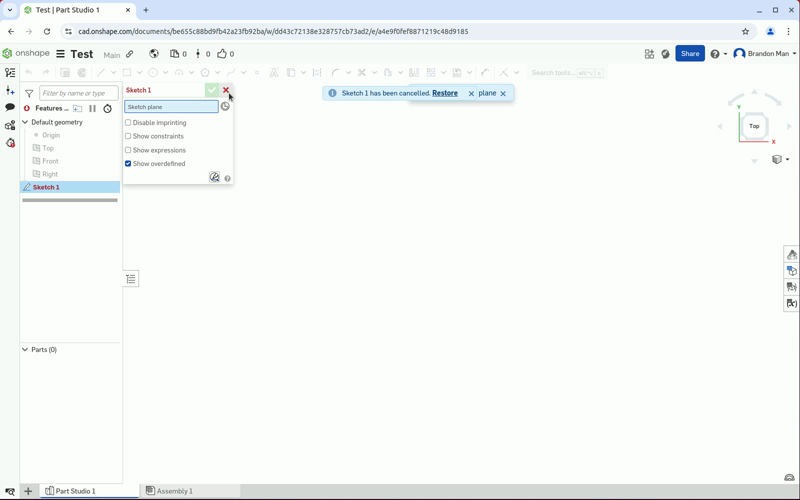
mouse_move(73, 150)
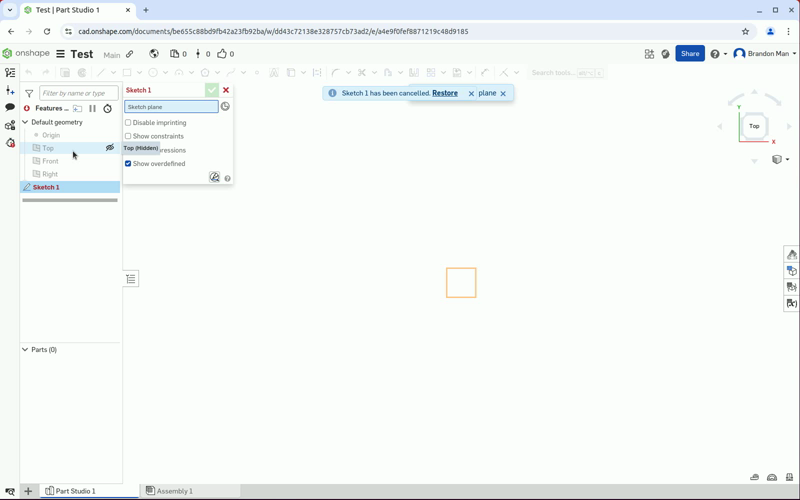
click(73, 150)
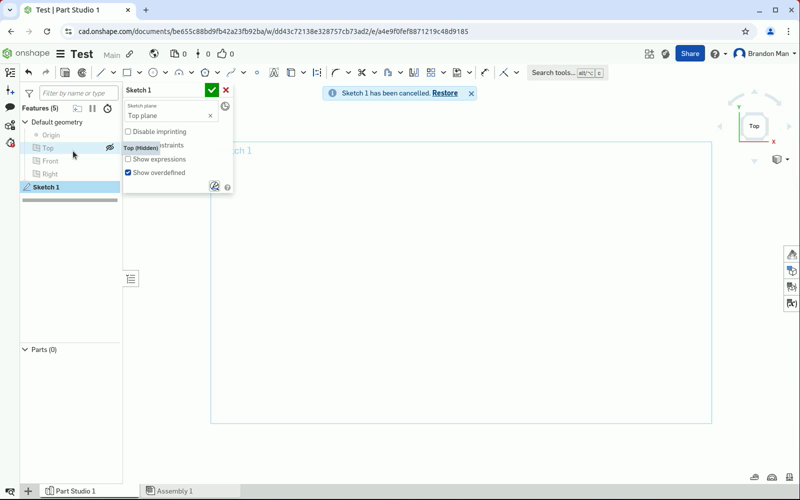
mouse_move(73, 352)
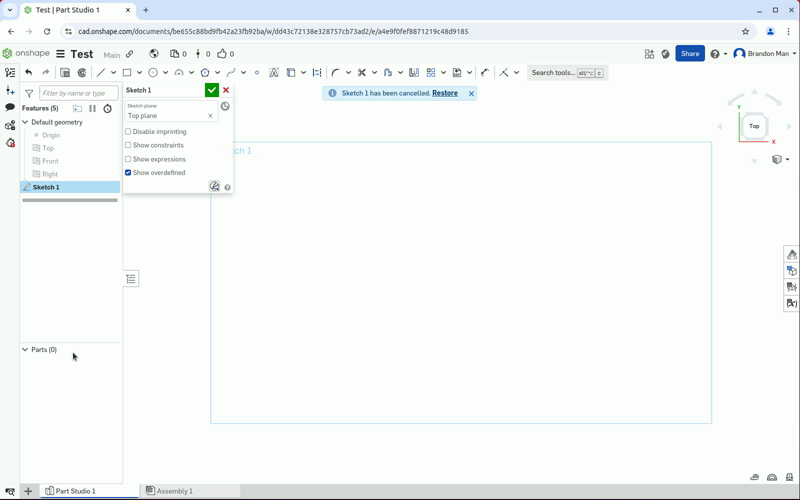
key(y)
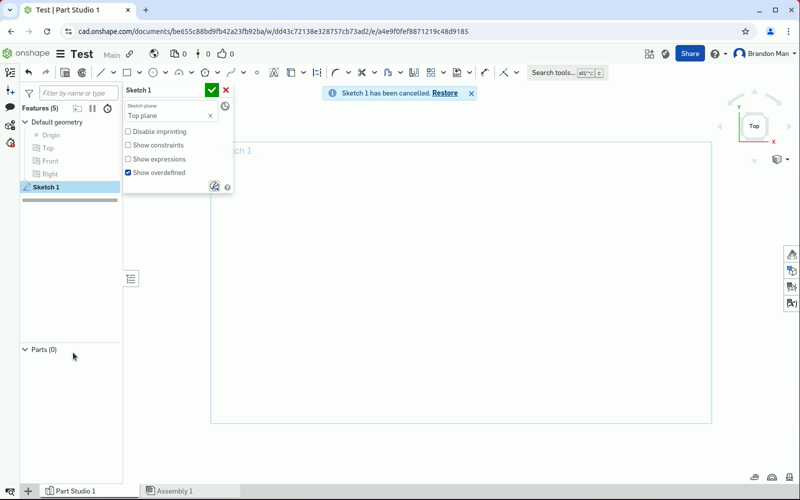
key(l)
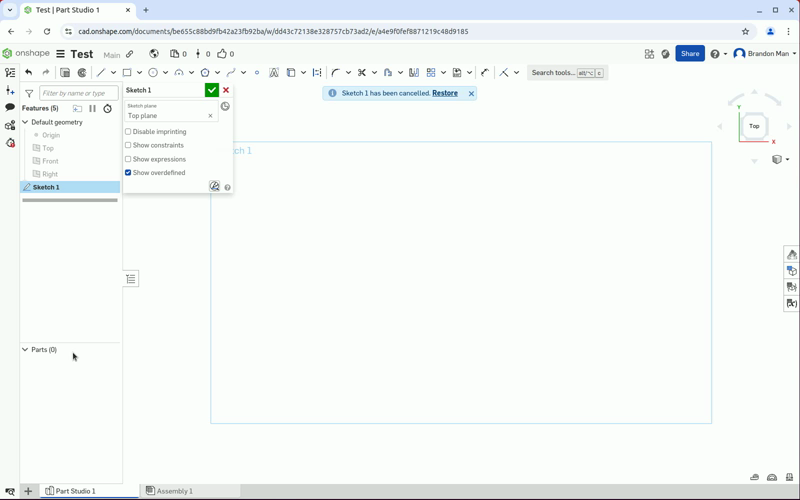
key_down(shift)
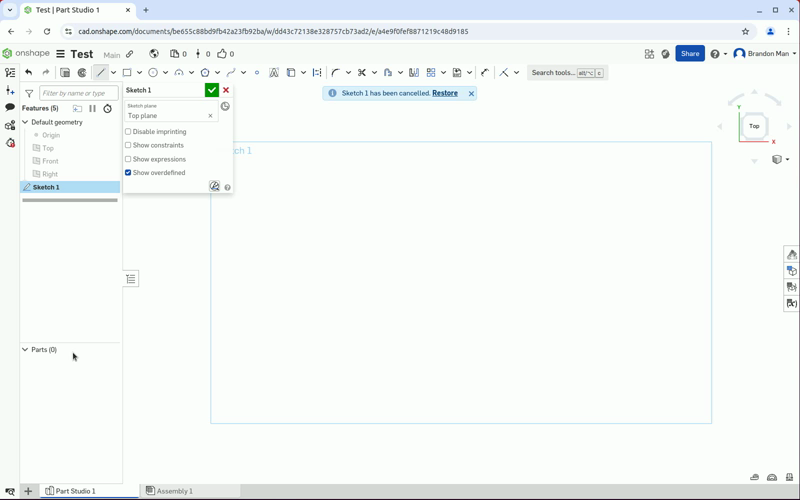
mouse_move(516, 282)
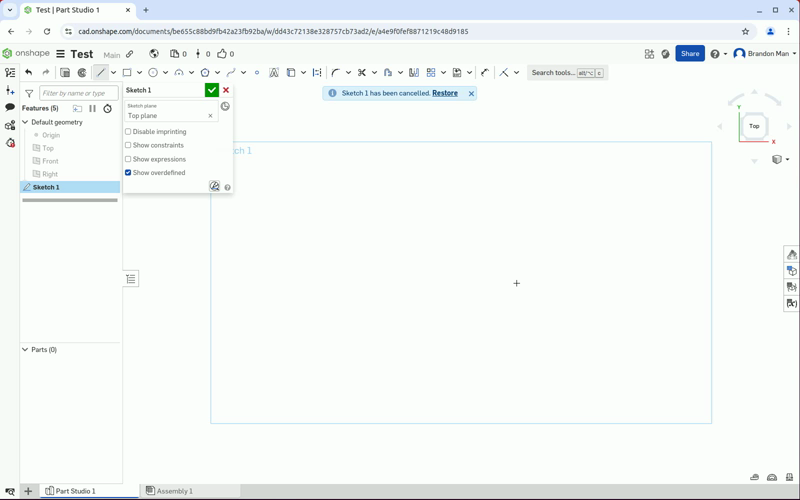
click(516, 282)
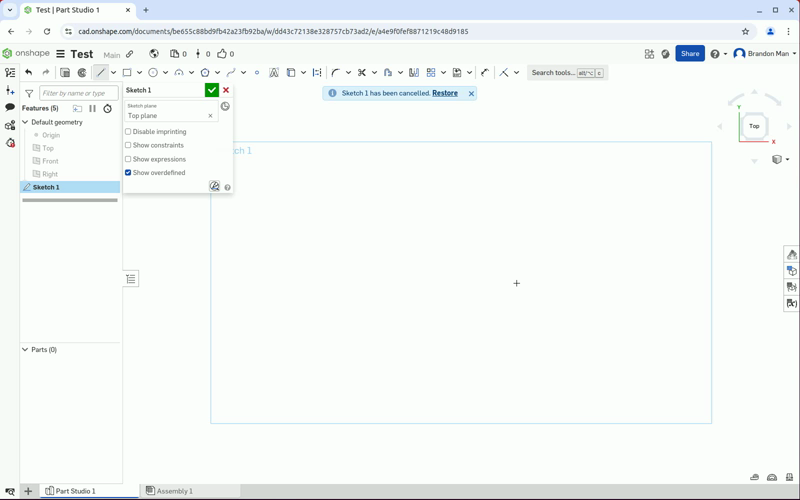
key_up(shift)
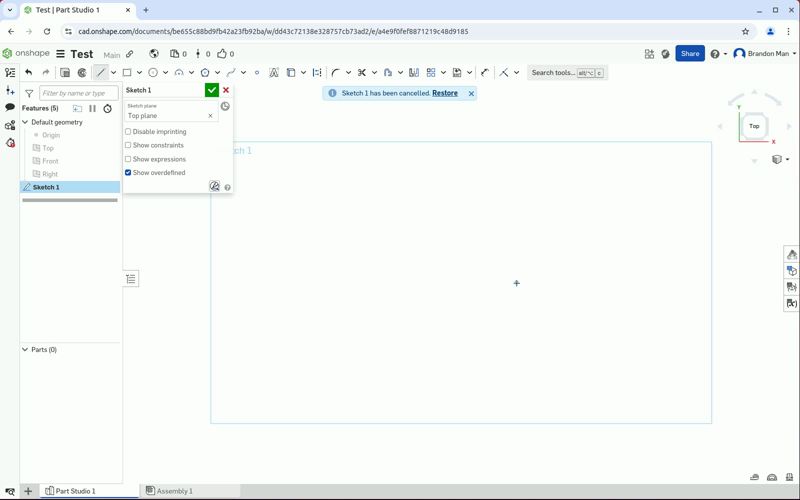
key_down(shift)
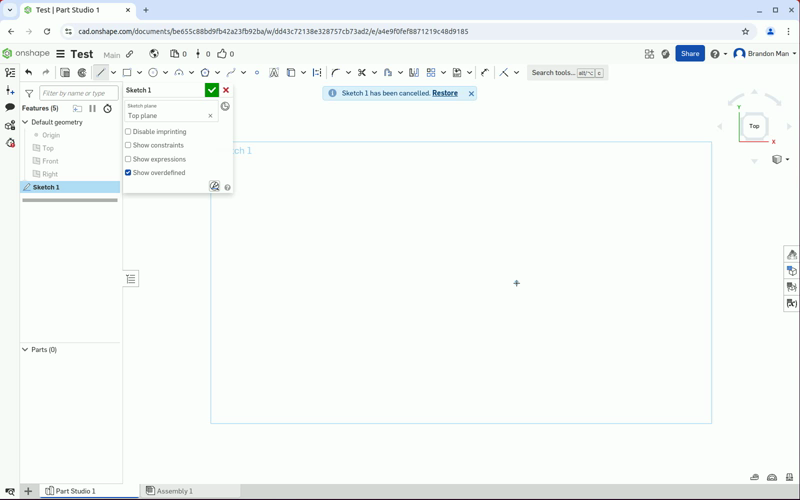
mouse_move(546, 282)
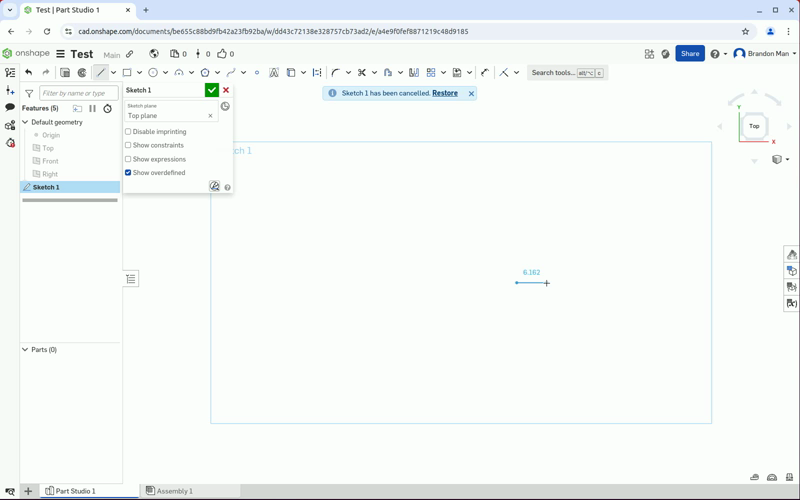
mouse_move(573, 282)
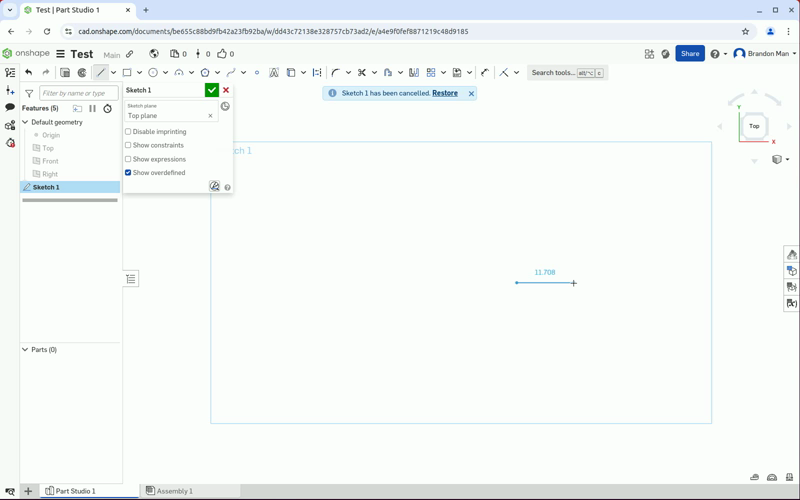
click(573, 282)
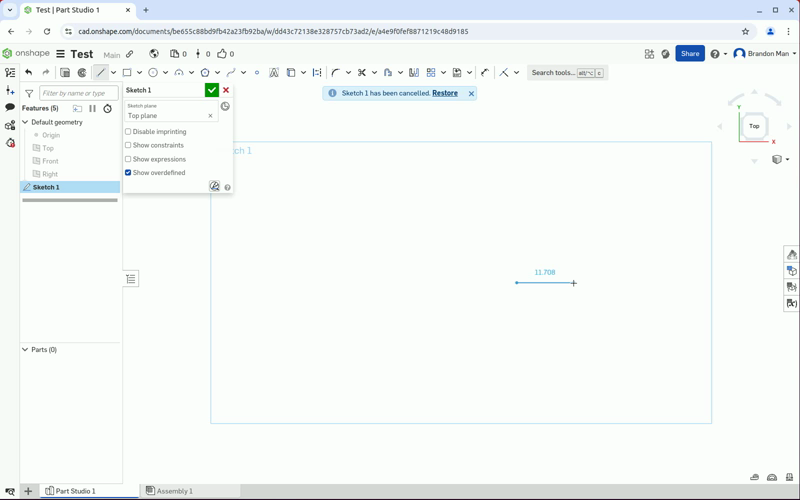
key_up(shift)
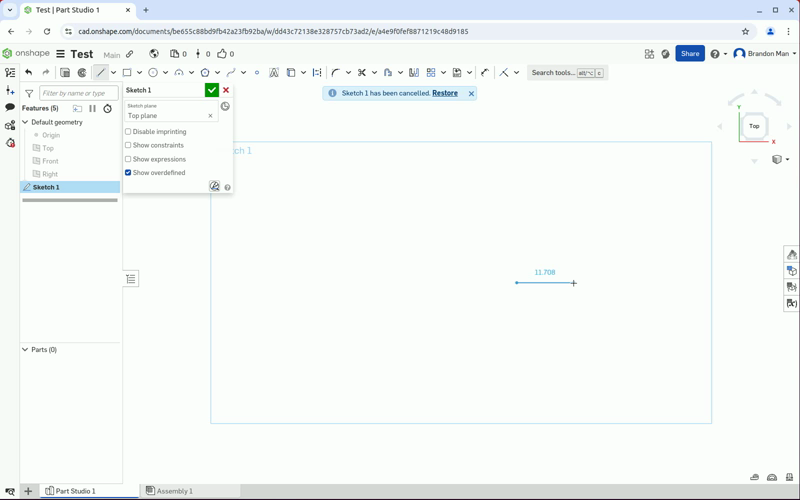
key_down(shift)
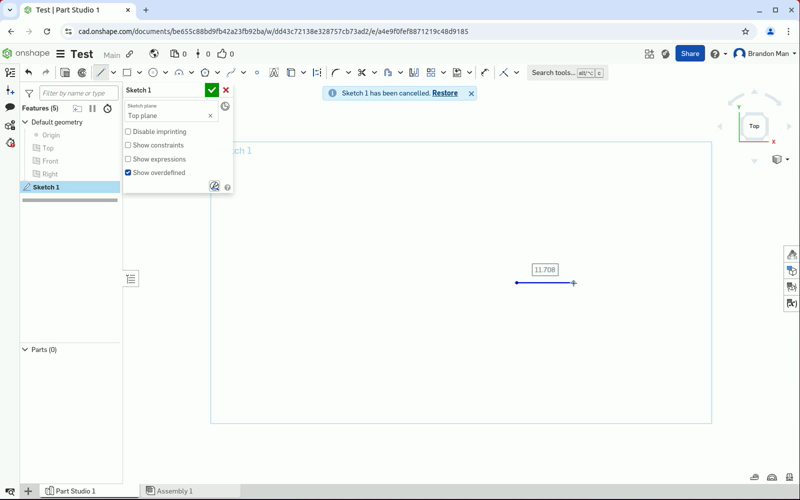
mouse_move(589, 282)
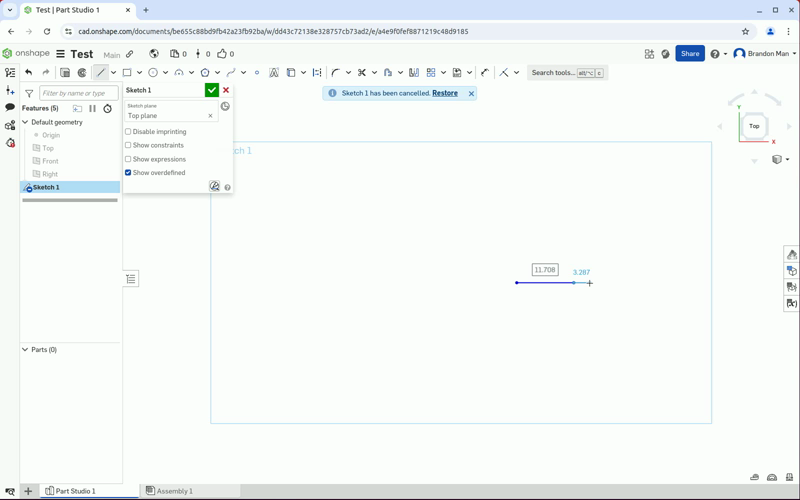
mouse_move(573, 249)
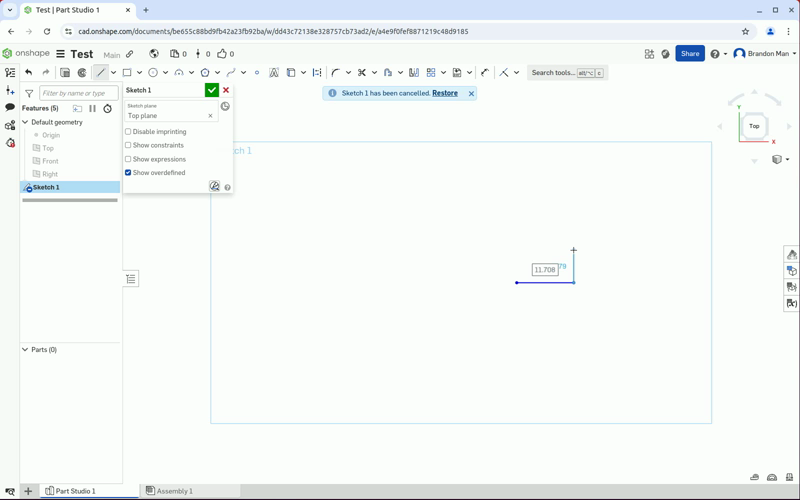
click(573, 249)
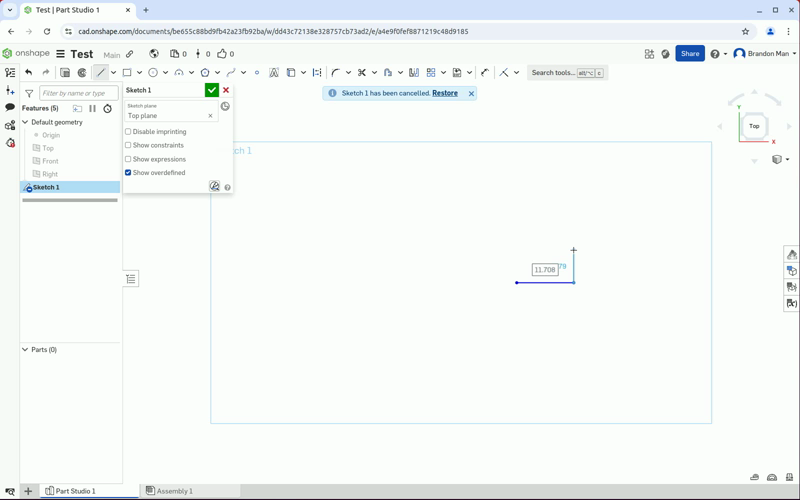
key_up(shift)
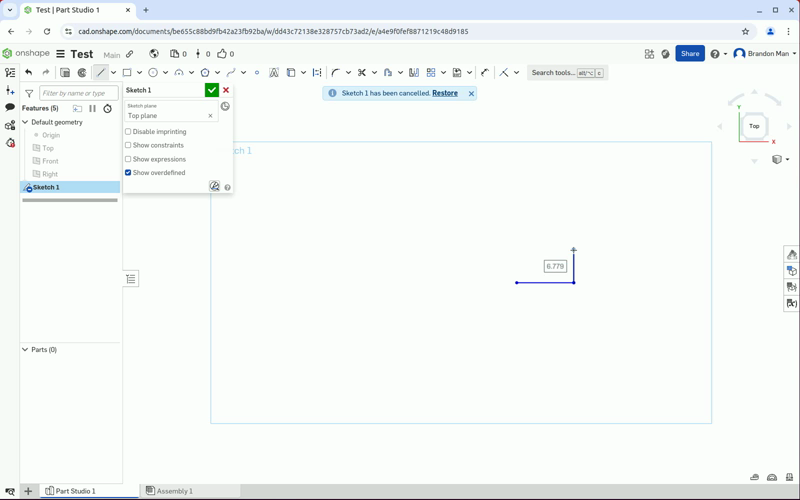
key_down(shift)
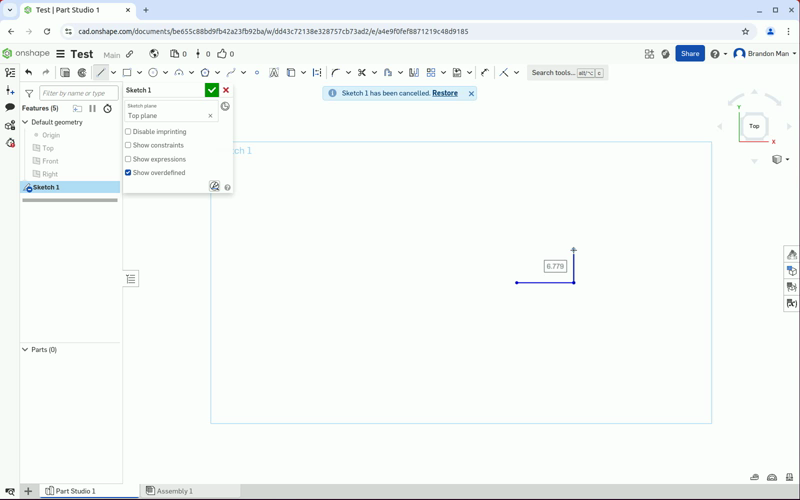
mouse_move(589, 249)
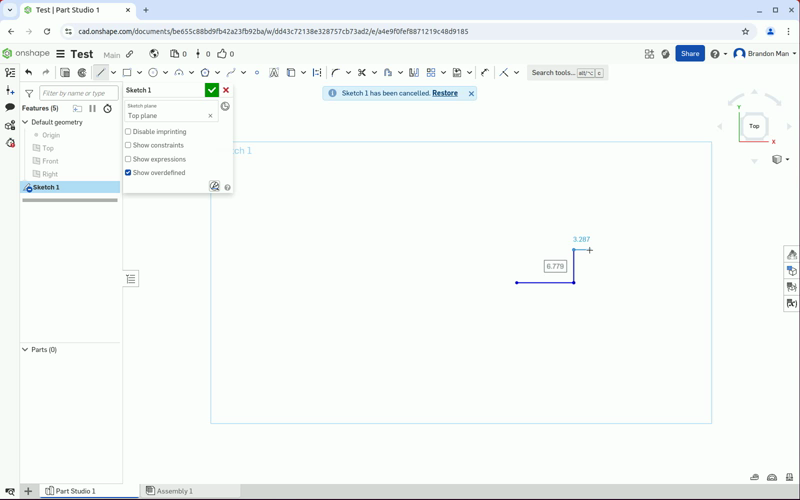
mouse_move(568, 249)
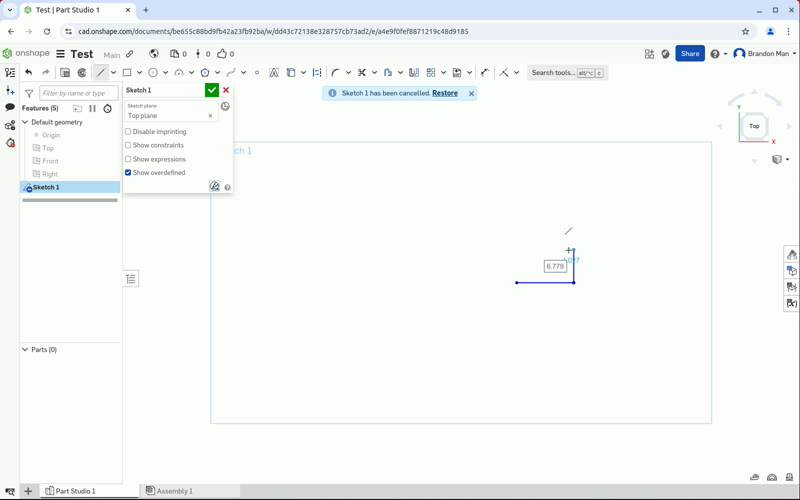
scroll(6)
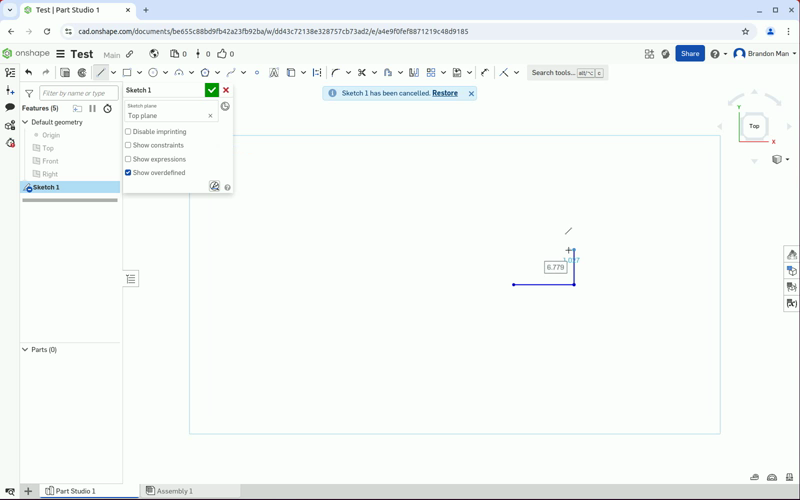
scroll(6)
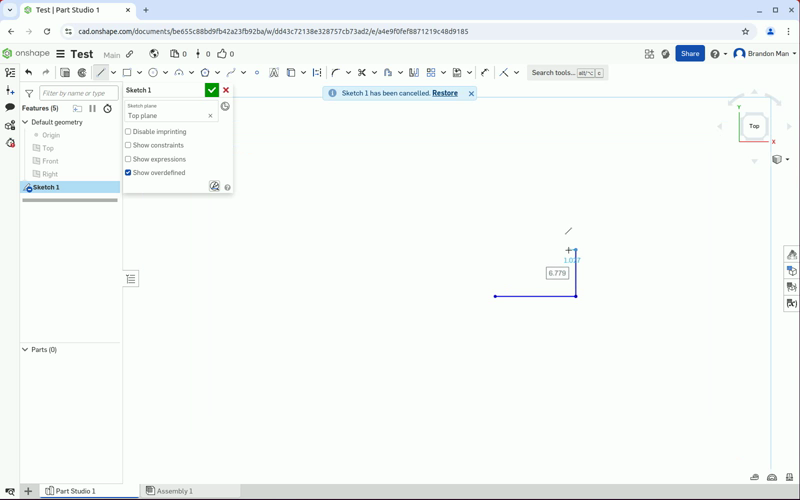
scroll(6)
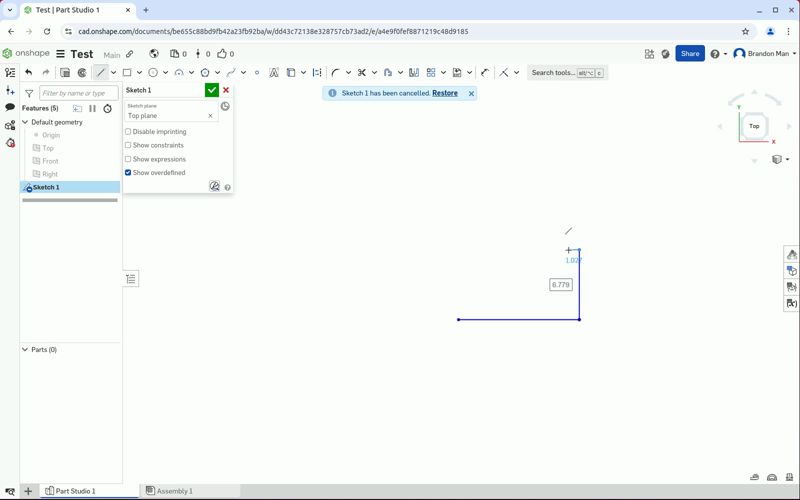
scroll(6)
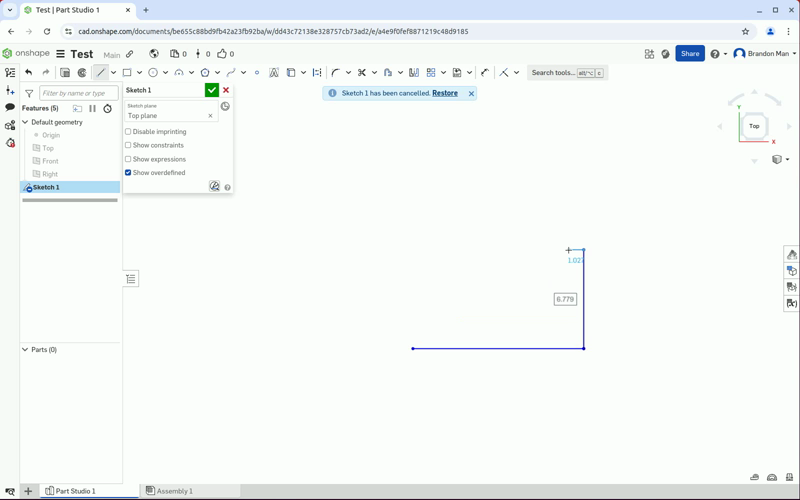
scroll(6)
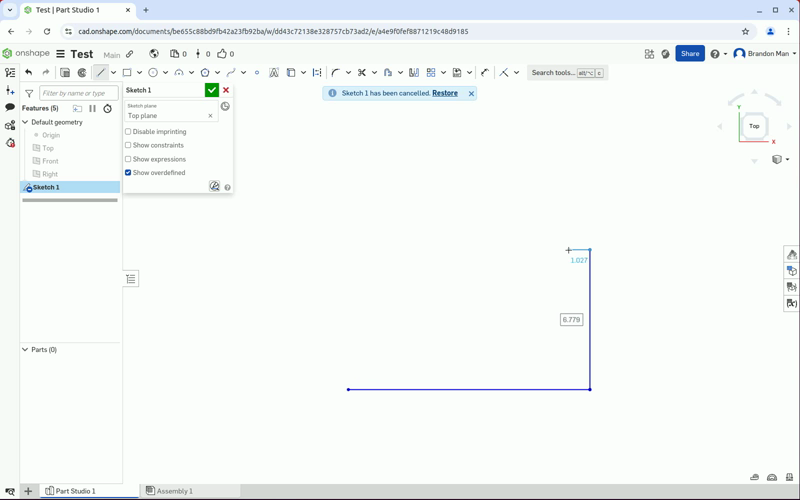
scroll(6)
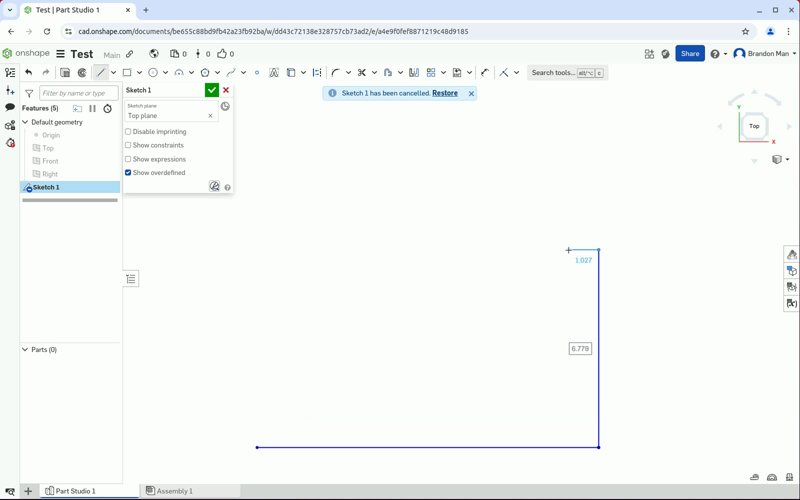
scroll(6)
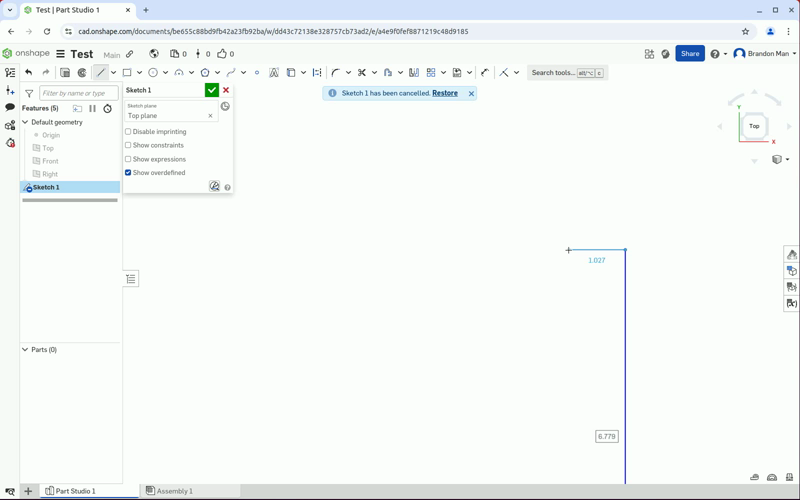
click(568, 249)
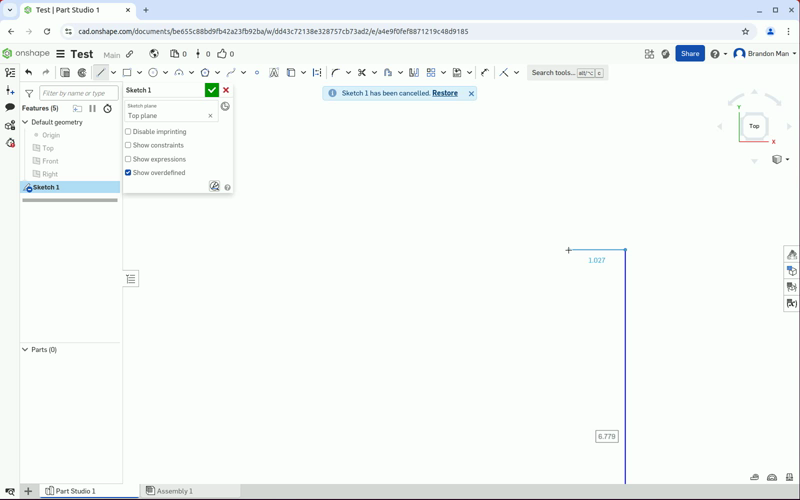
scroll(-6)
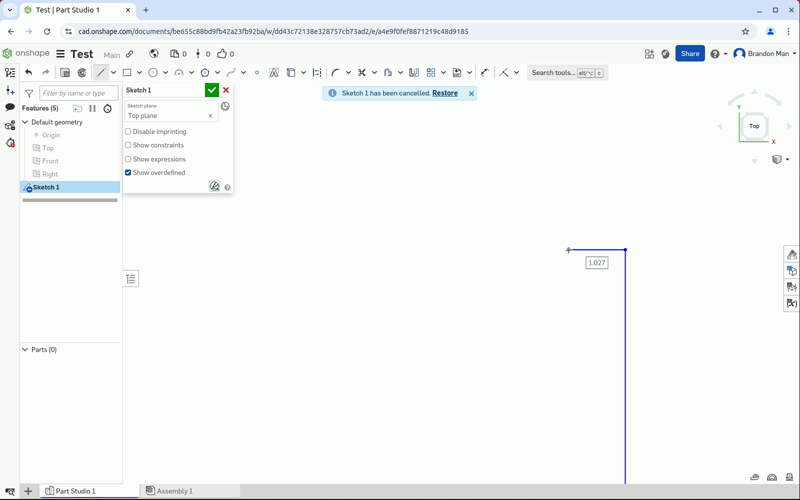
scroll(-6)
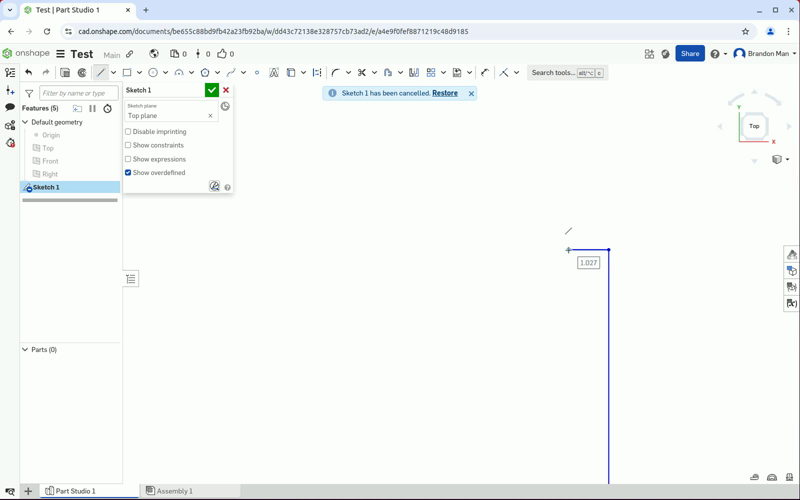
scroll(-6)
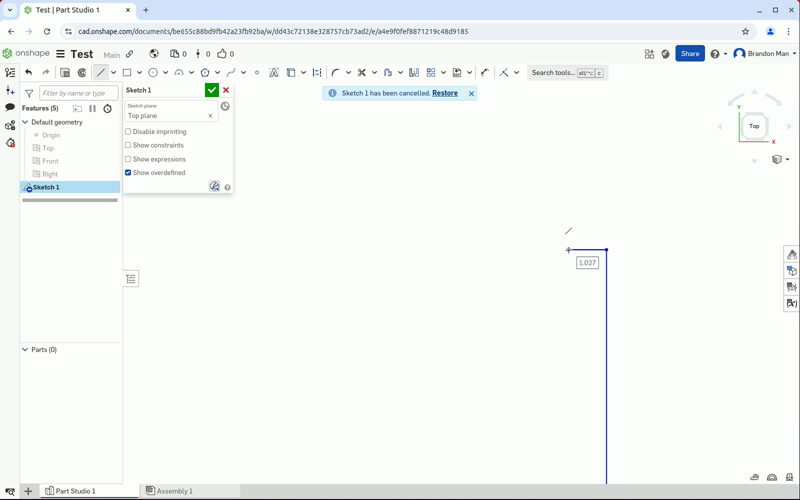
scroll(-6)
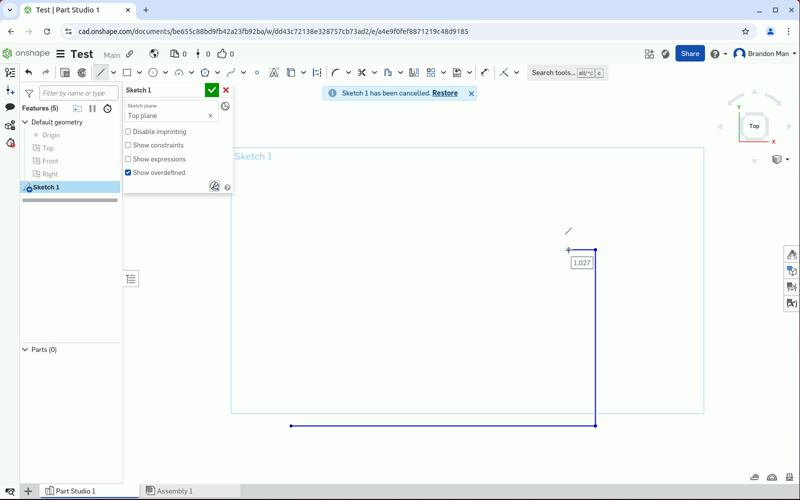
scroll(-6)
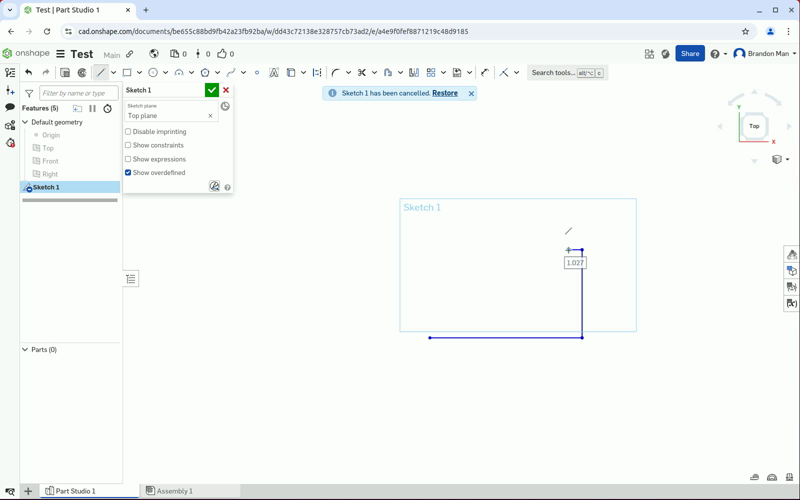
scroll(-6)
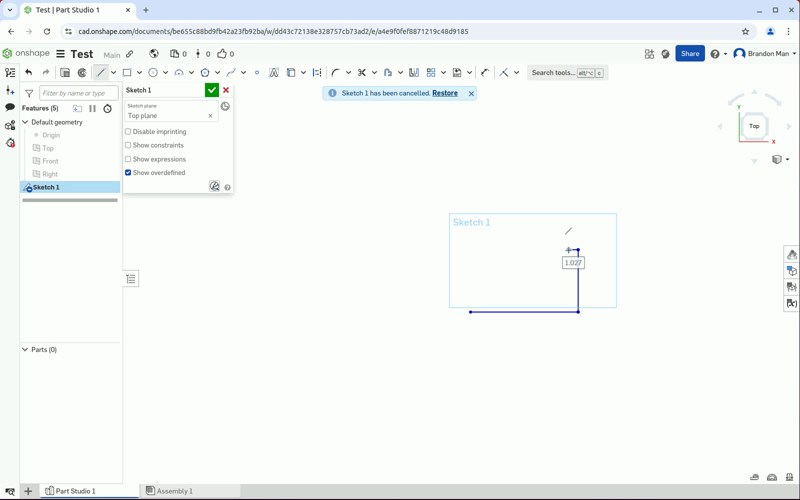
scroll(-6)
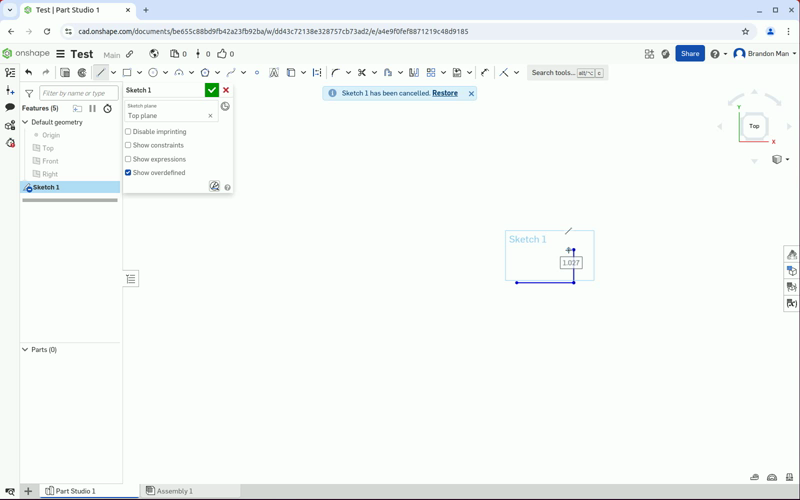
key_up(shift)
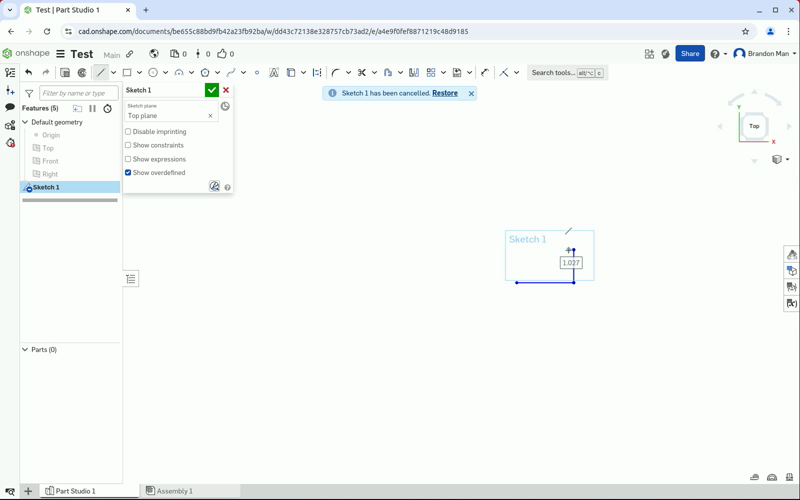
key(esc)
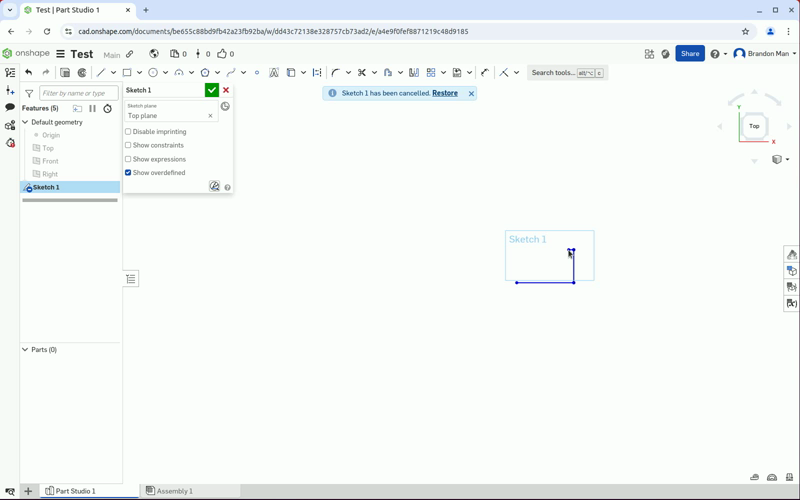
key(a)
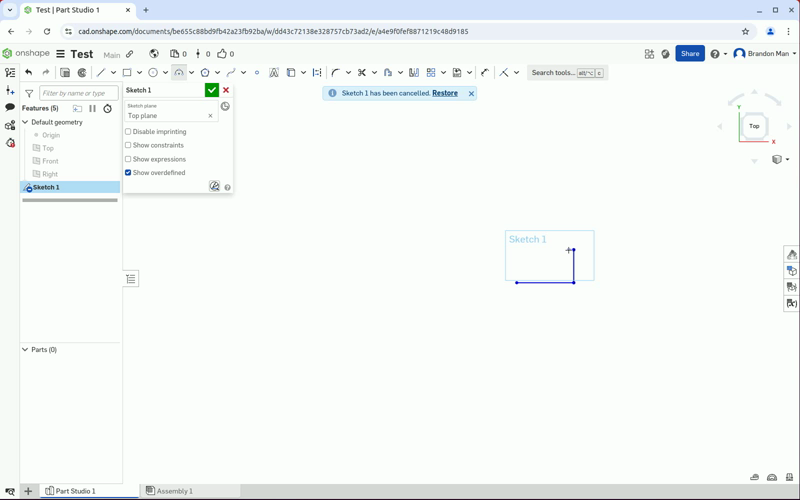
mouse_move(568, 249)
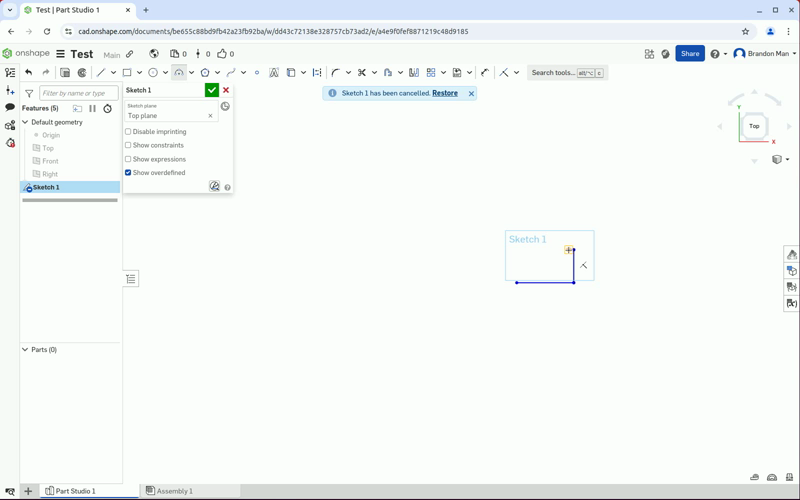
click(568, 249)
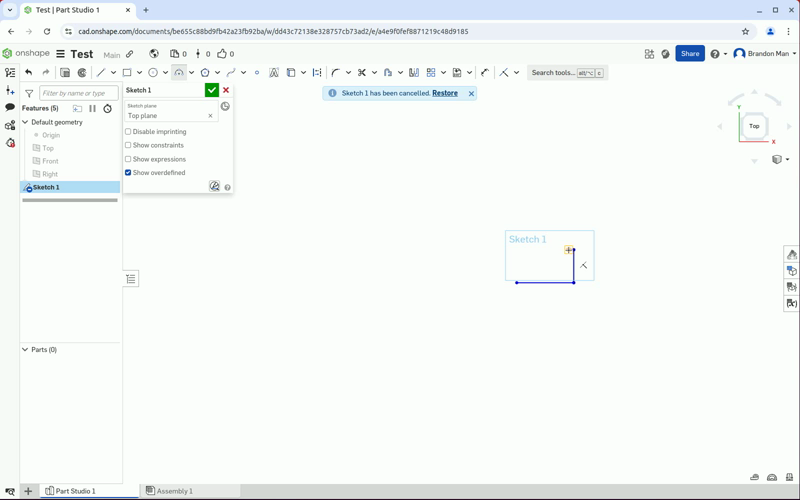
mouse_move(516, 282)
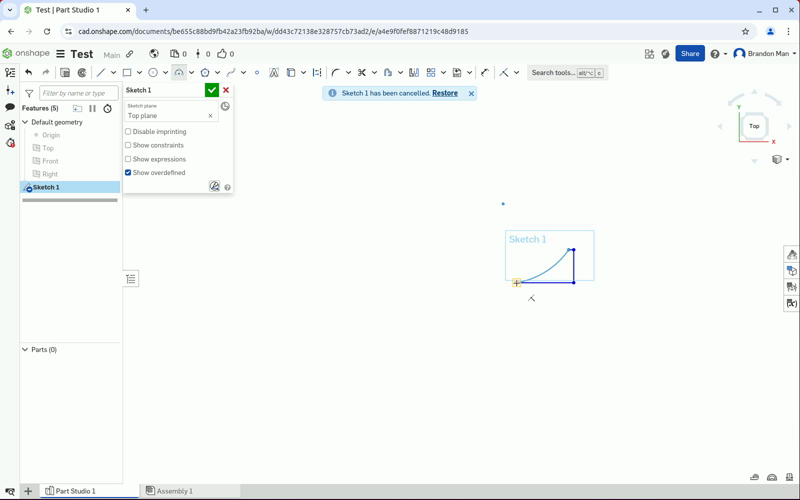
click(516, 282)
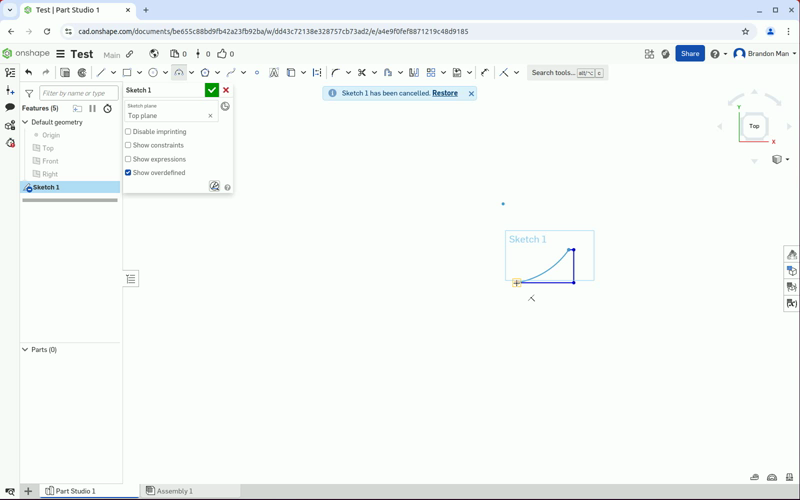
key_down(shift)
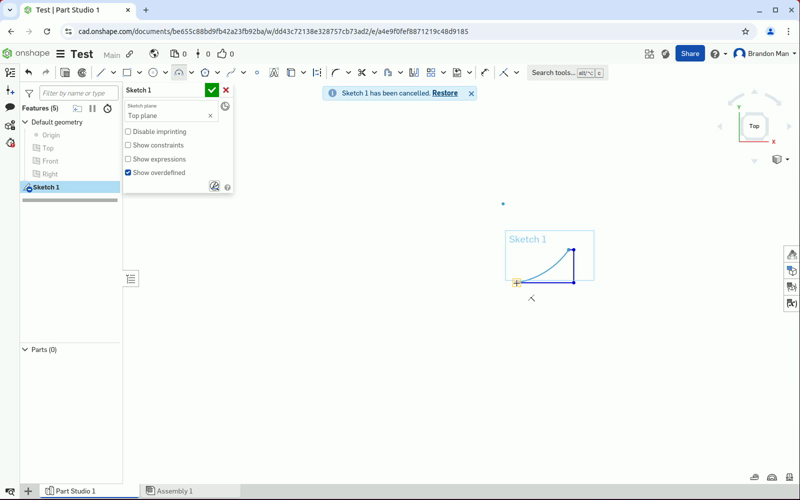
mouse_move(547, 273)
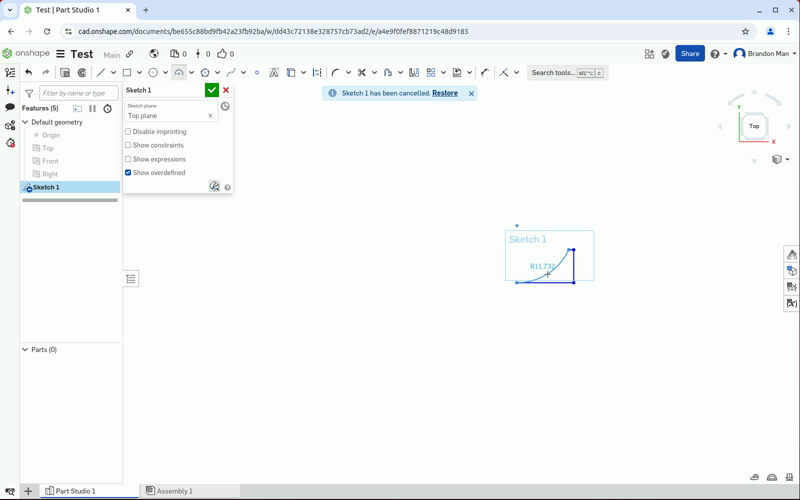
click(547, 273)
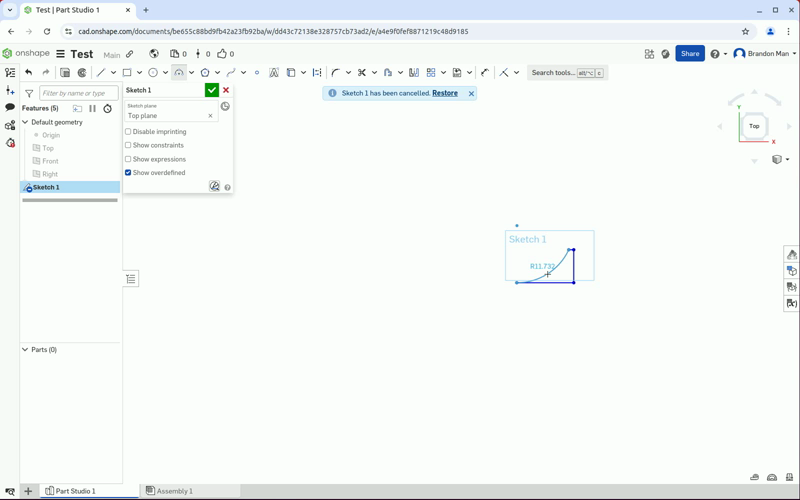
key_up(shift)
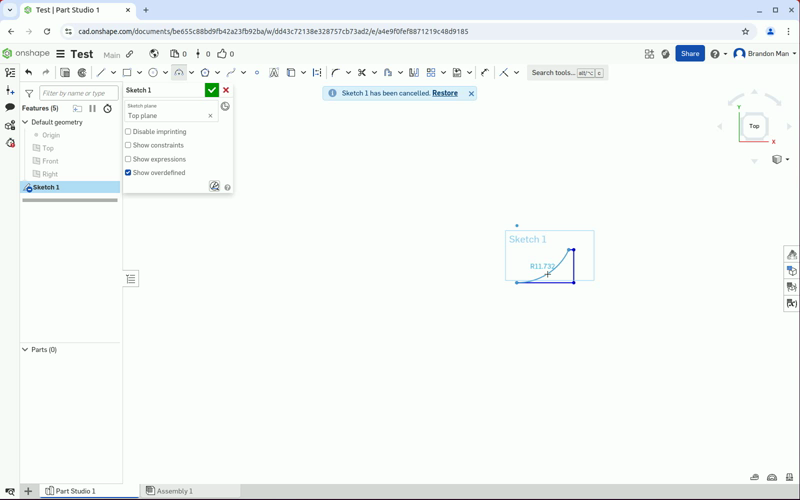
key(esc)
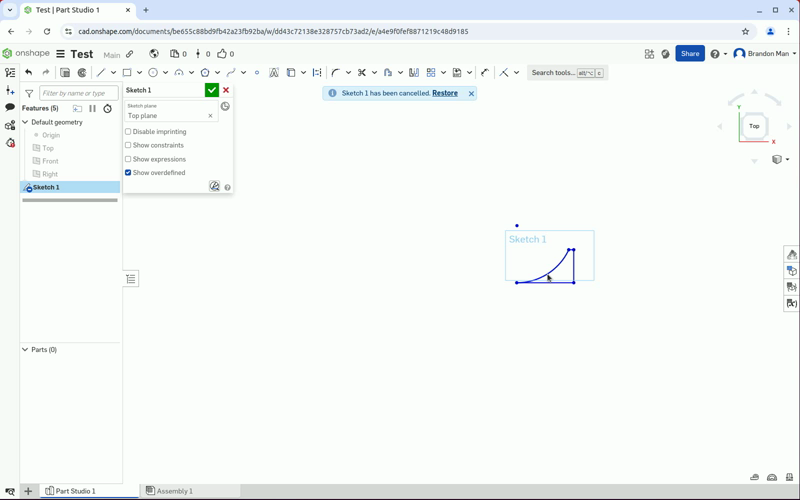
mouse_move(556, 281)
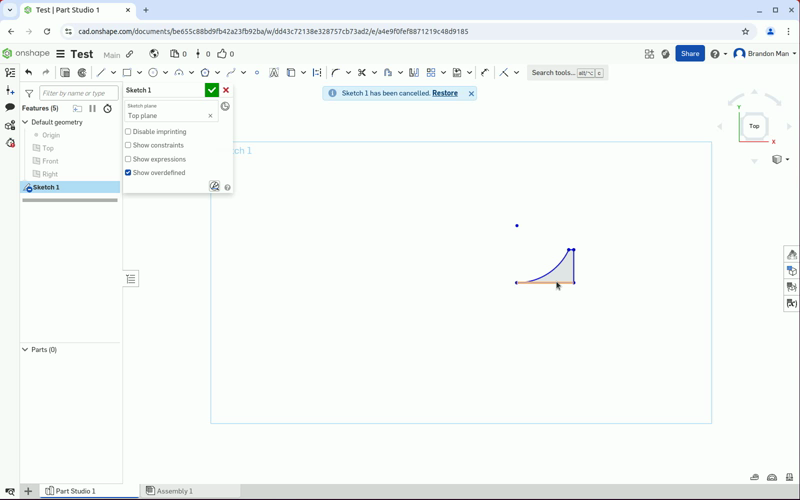
scroll(6)
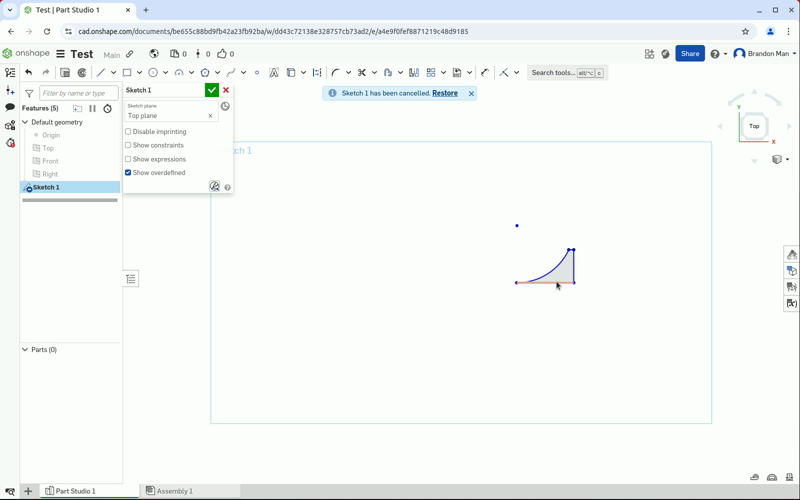
scroll(6)
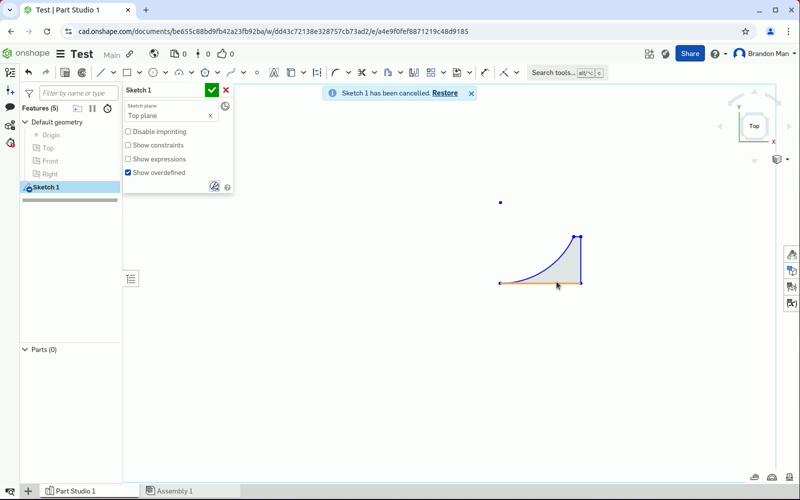
scroll(6)
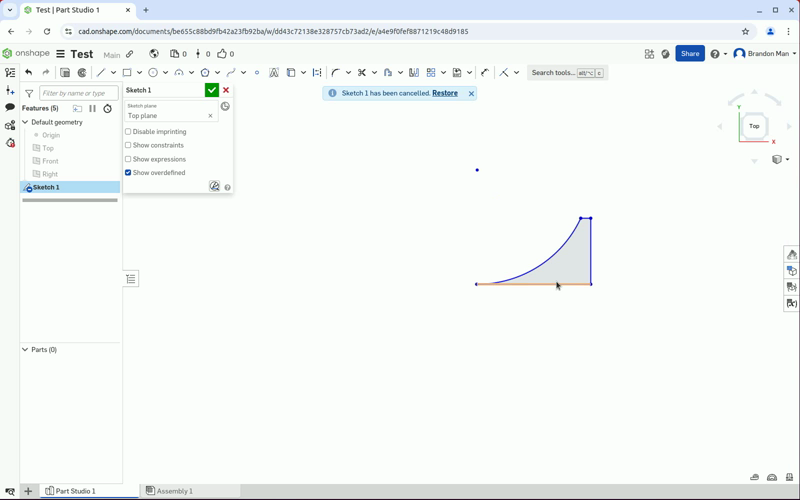
scroll(6)
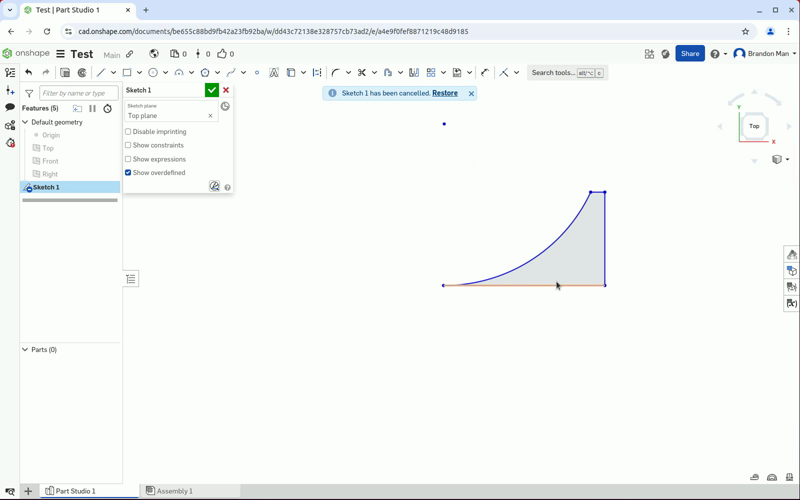
scroll(6)
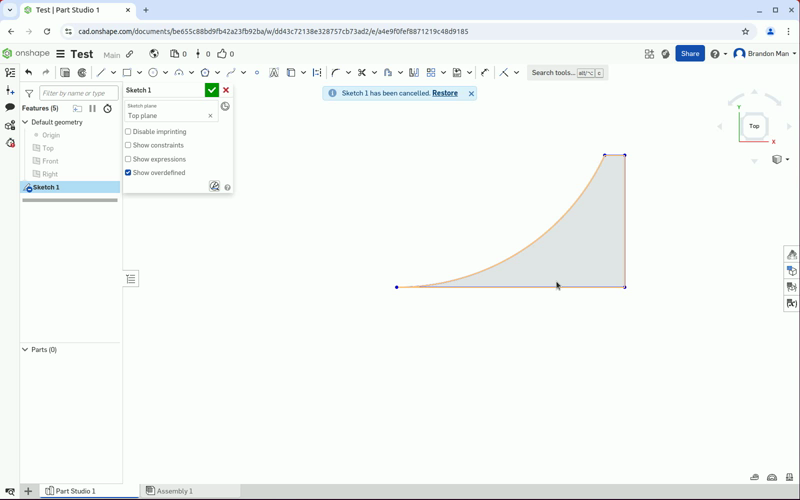
scroll(6)
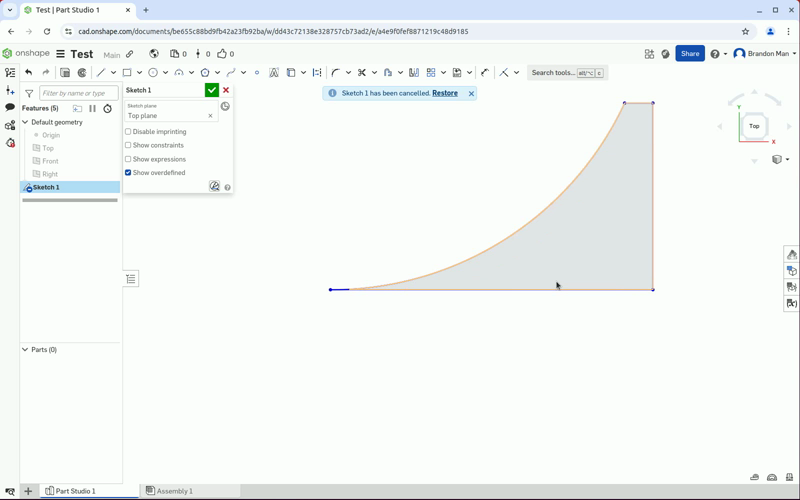
scroll(6)
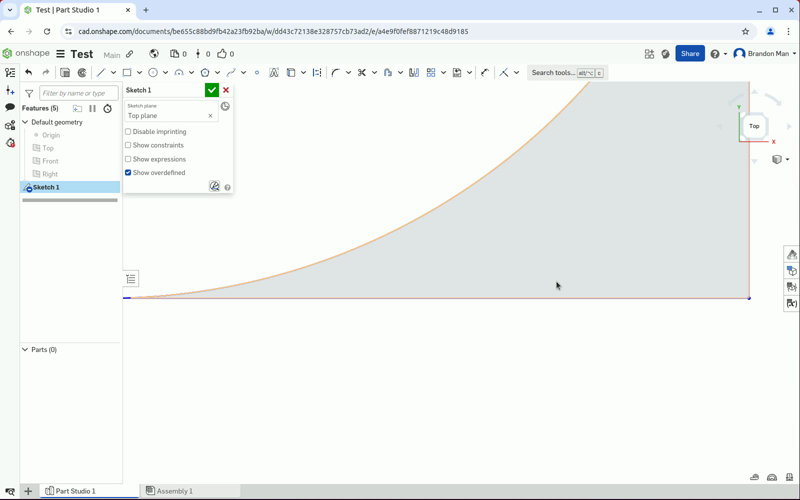
click(556, 281)
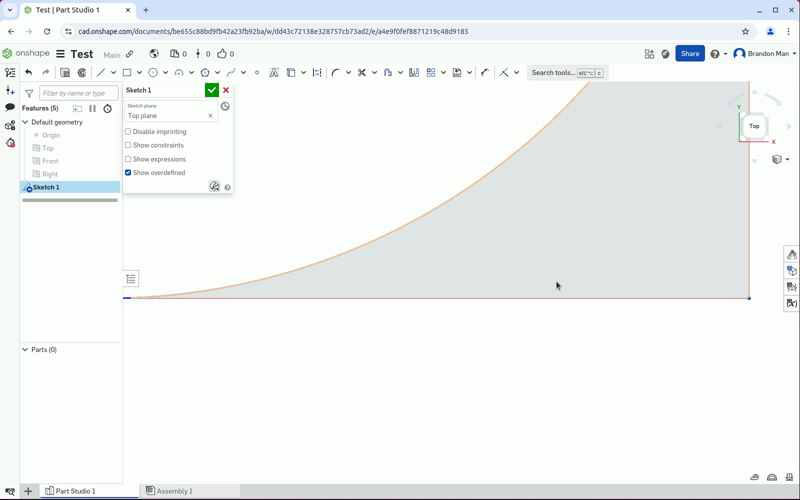
scroll(-6)
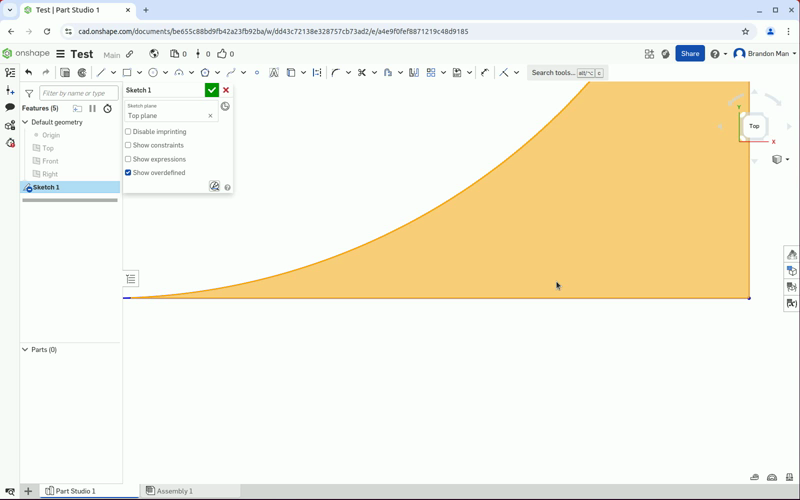
scroll(-6)
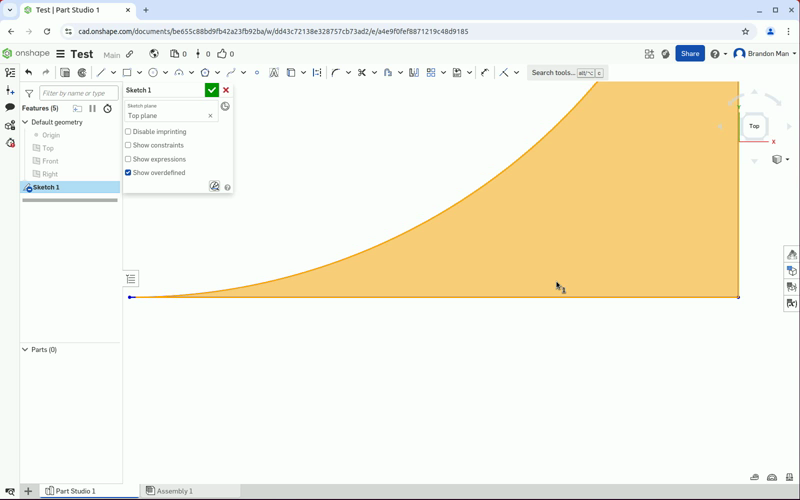
scroll(-6)
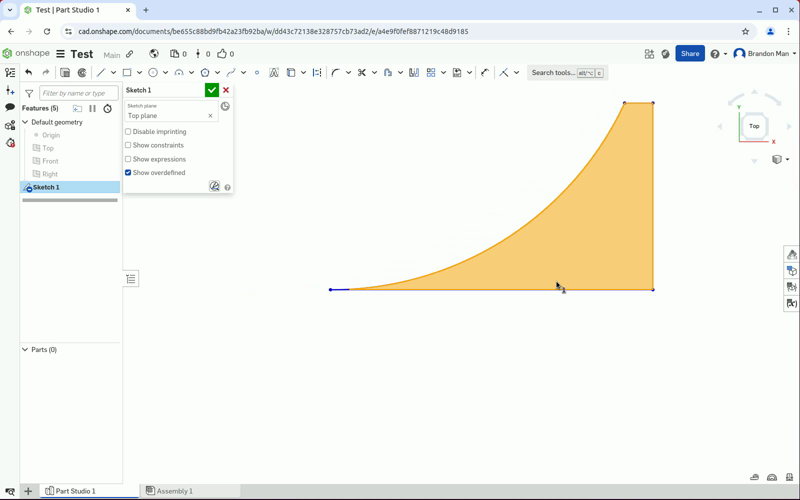
scroll(-6)
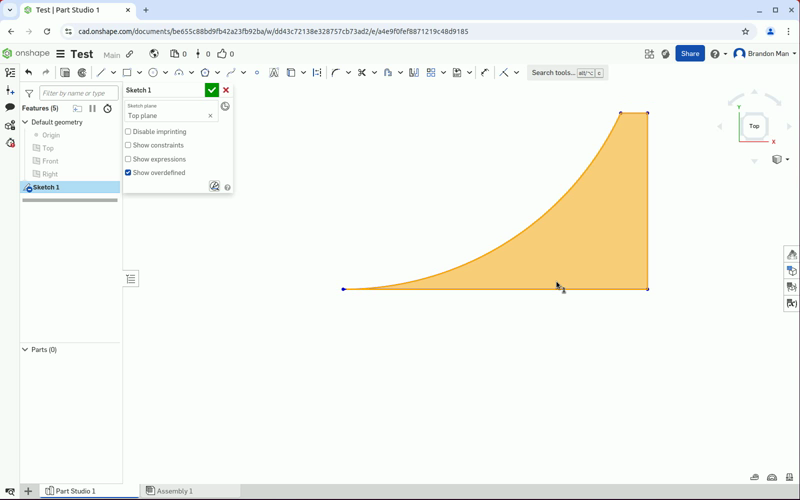
scroll(-6)
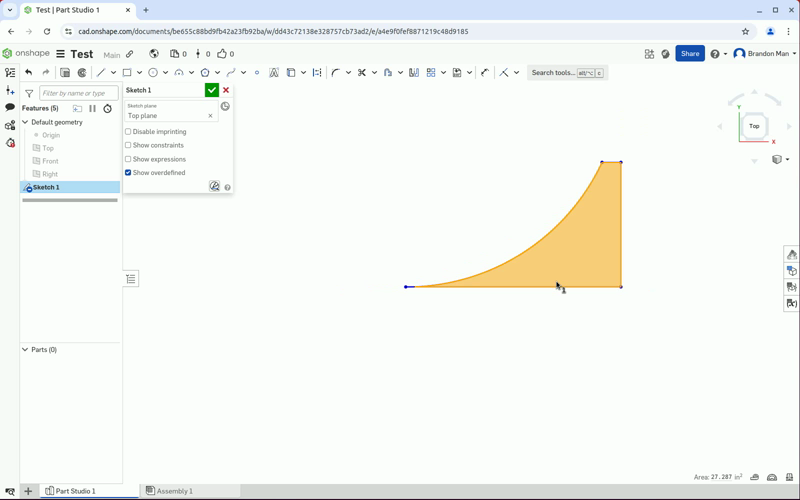
scroll(-6)
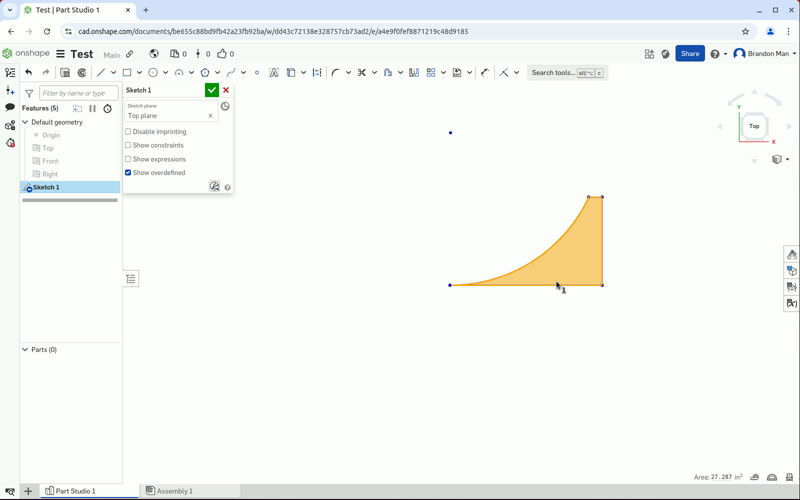
scroll(-6)
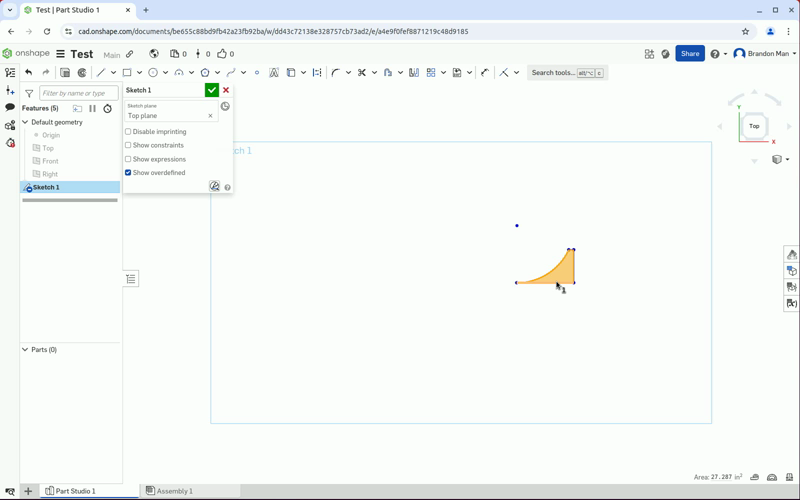
mouse_move(73, 352)
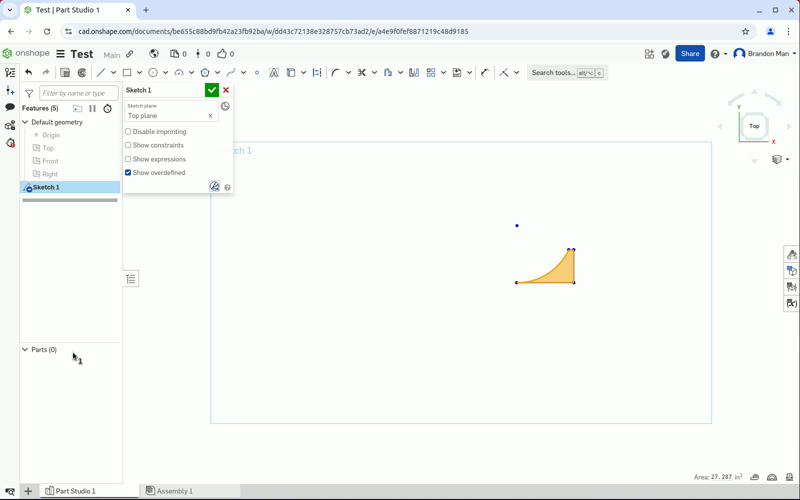
key(shift+y)
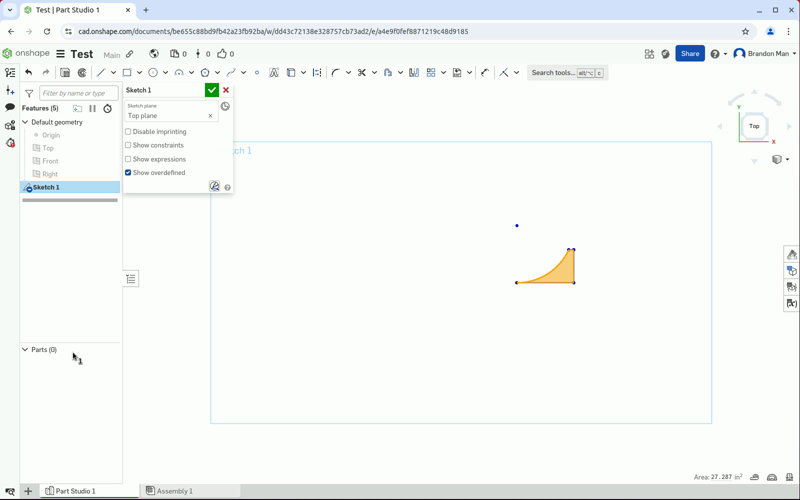
key(shift+e)
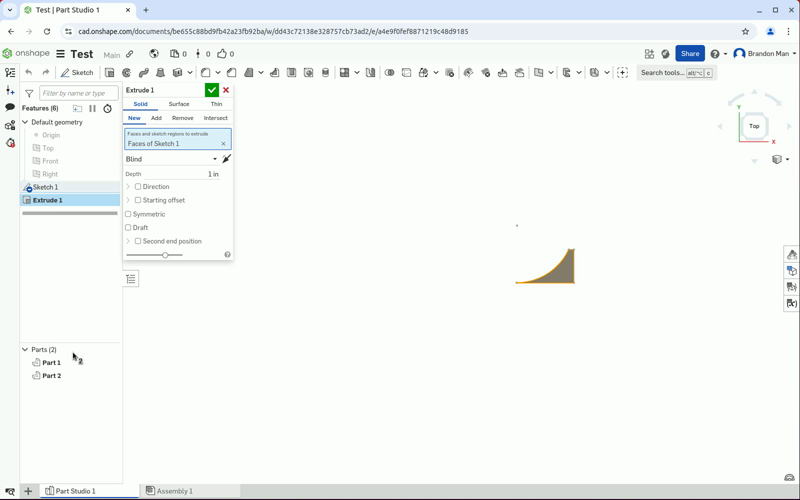
mouse_move(143, 106)
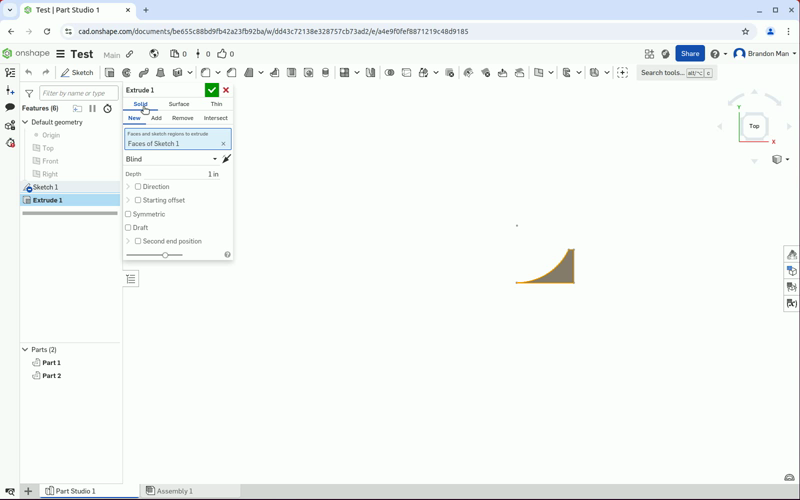
click(143, 106)
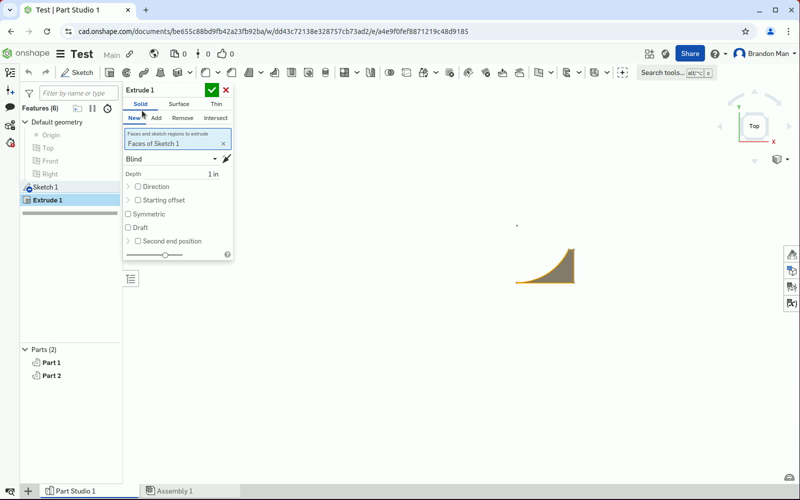
mouse_move(137, 120)
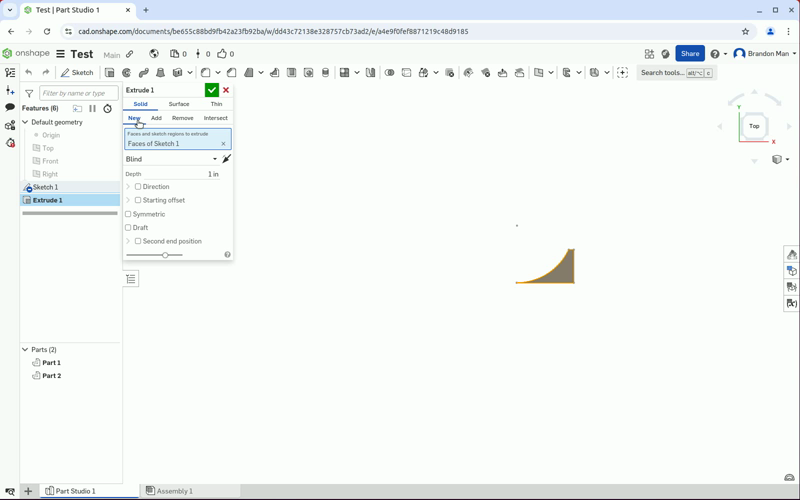
click(137, 120)
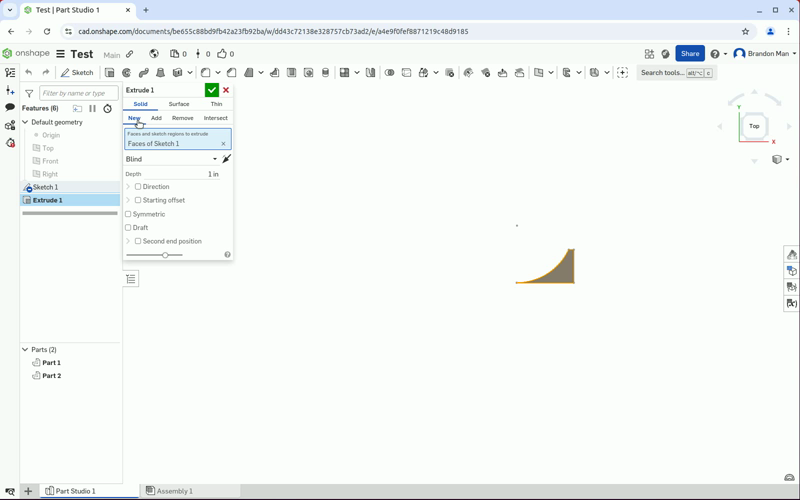
key(tab, 4)
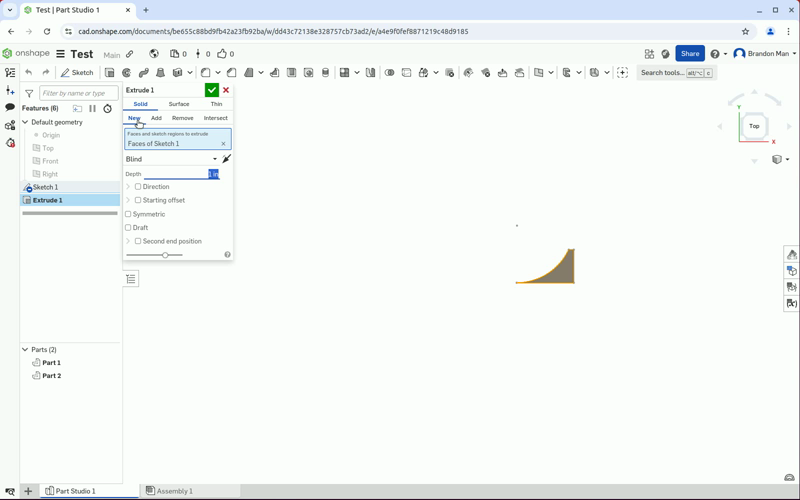
text(6.981)
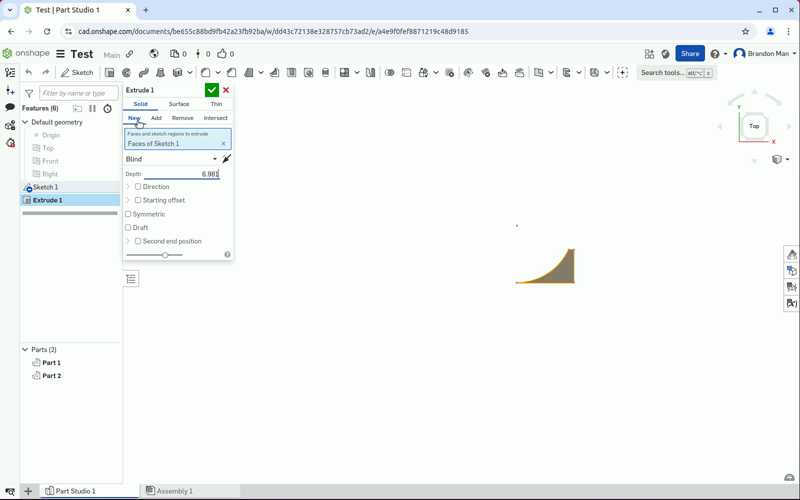
key(enter)
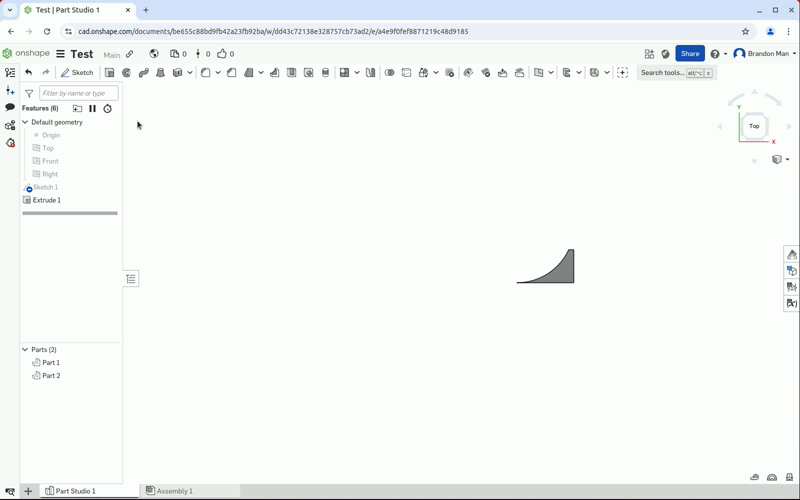
key(shift+h)
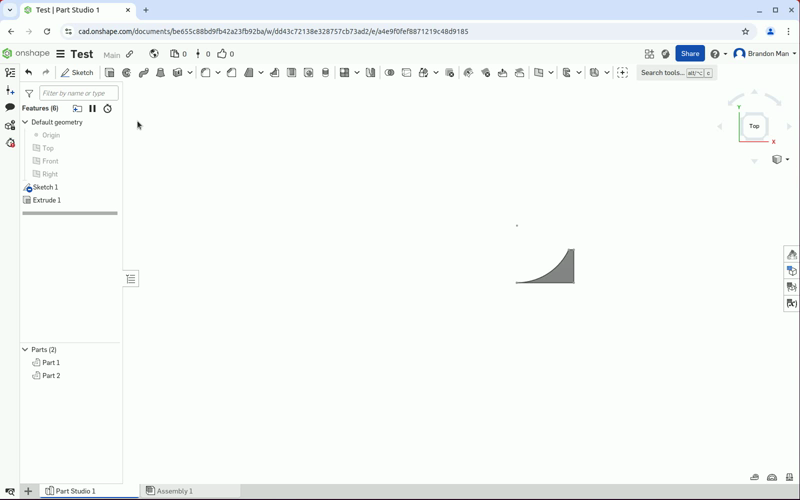
key(shift+h)
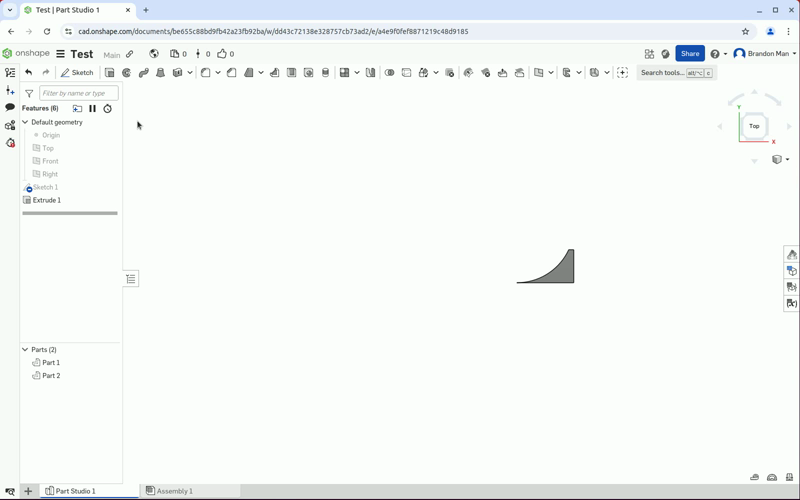
mouse_move(73, 189)
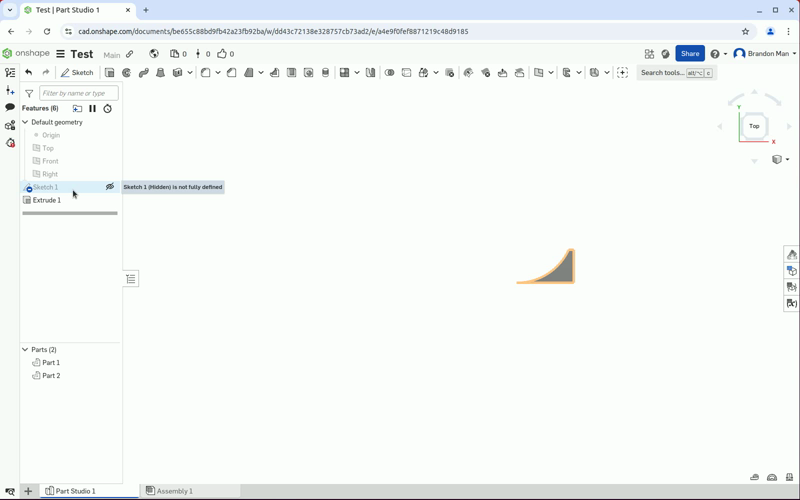
click(73, 189)
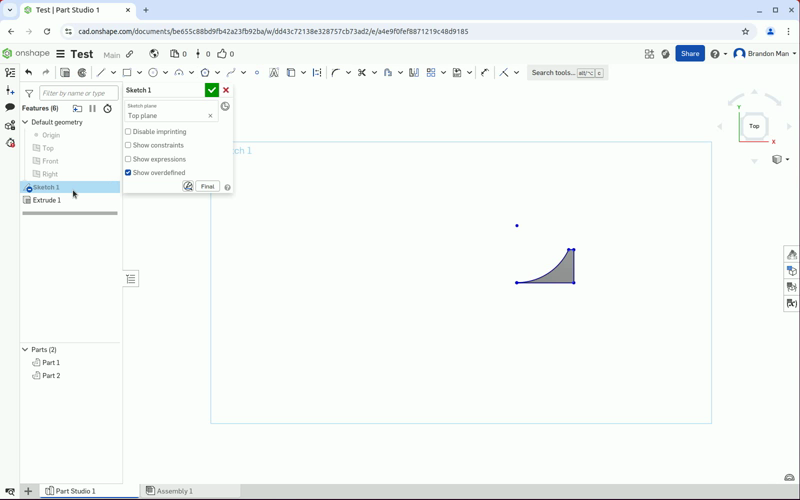
mouse_move(229, 92)
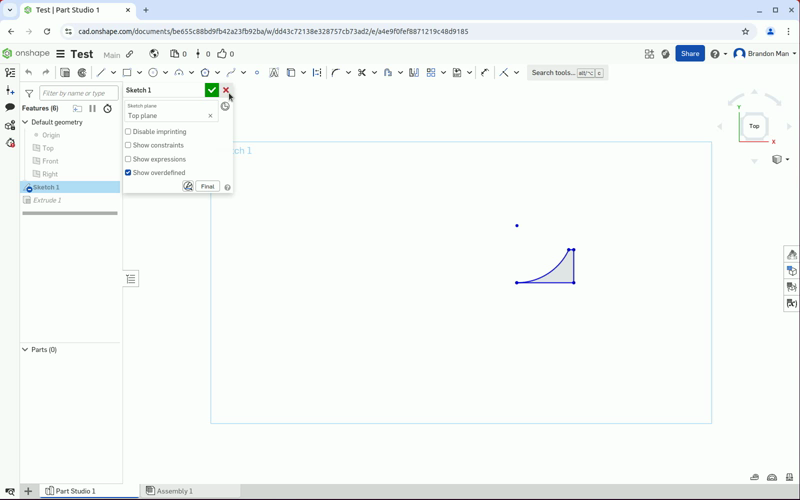
click(229, 92)
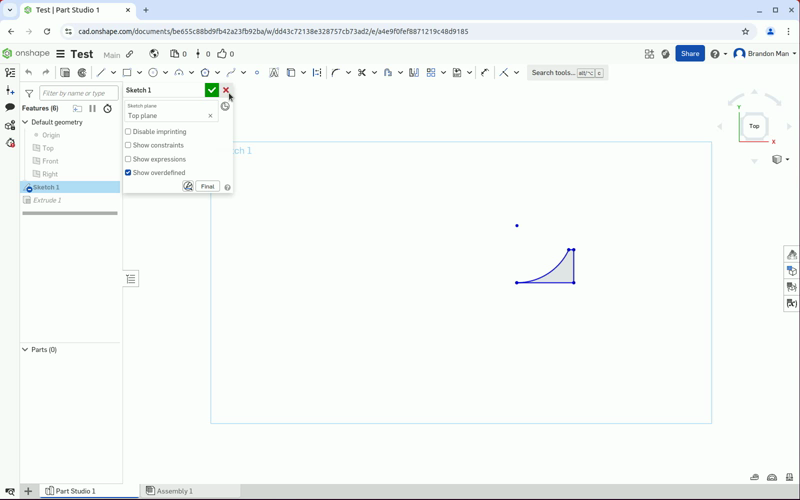
key(shift+s)
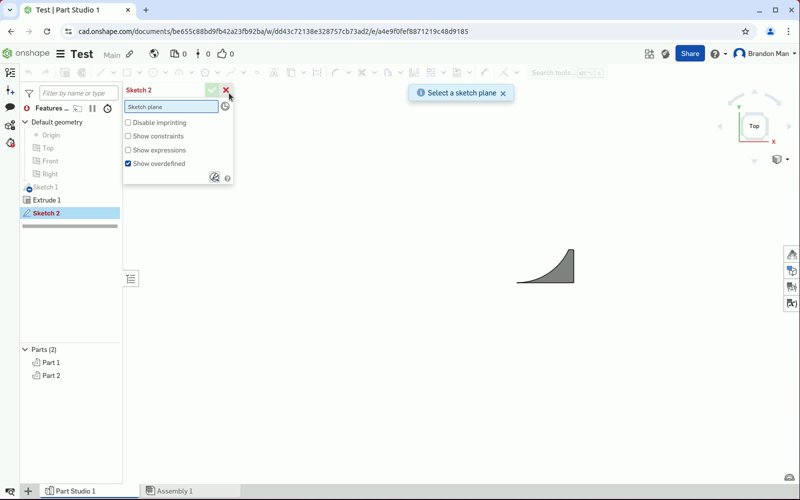
mouse_move(73, 150)
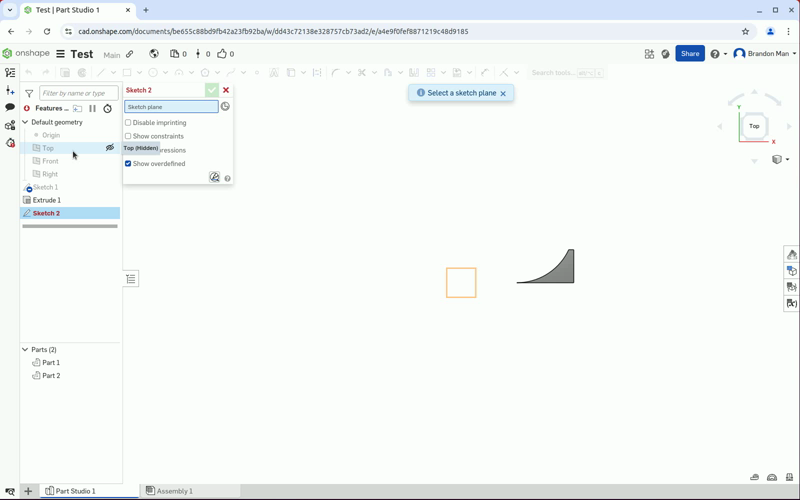
click(73, 150)
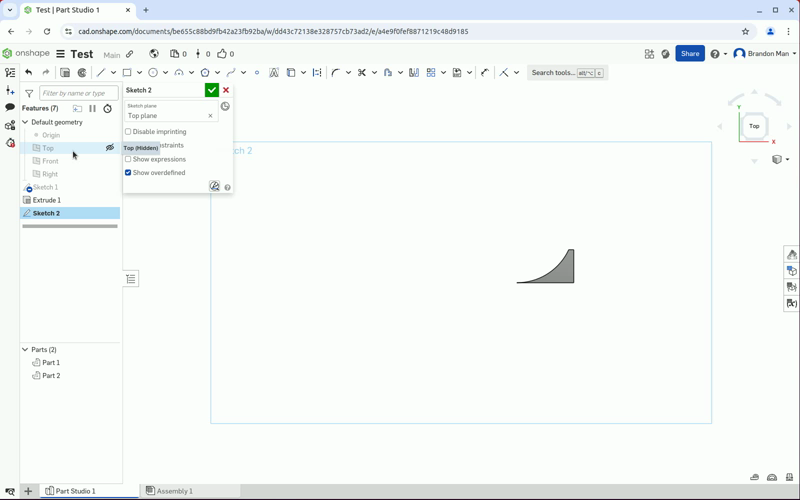
mouse_move(73, 352)
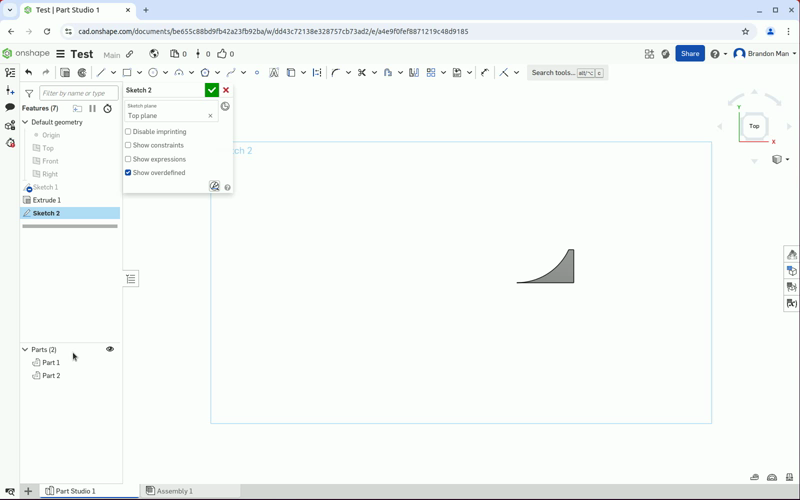
key(y)
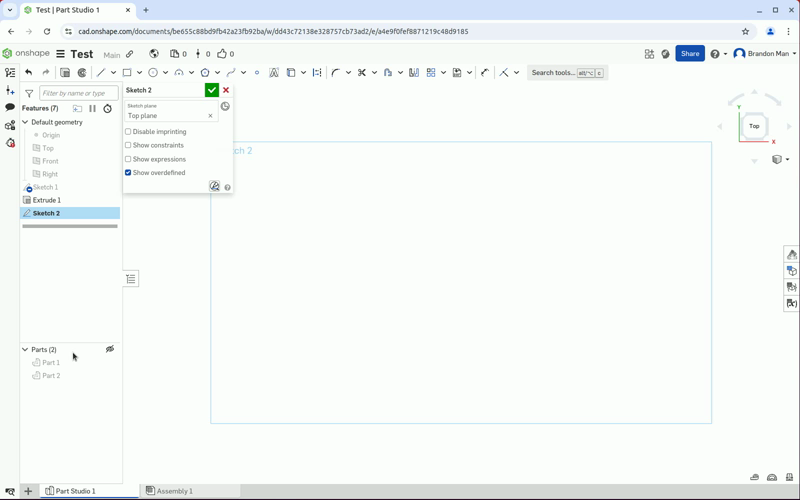
key(a)
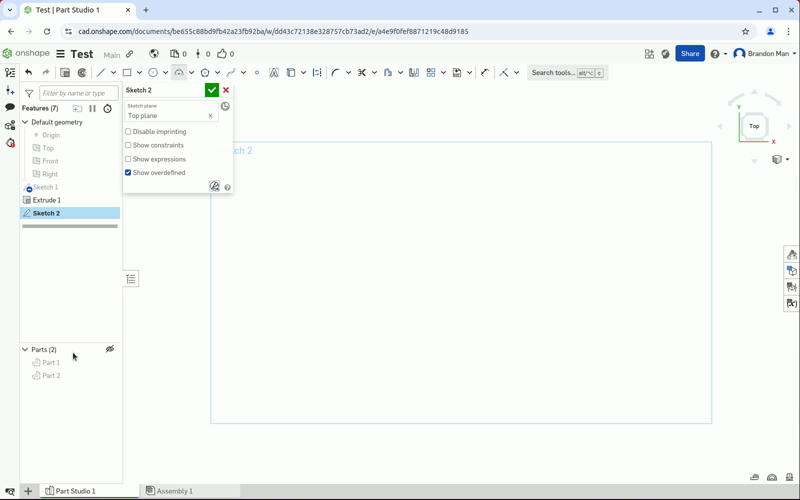
key_down(shift)
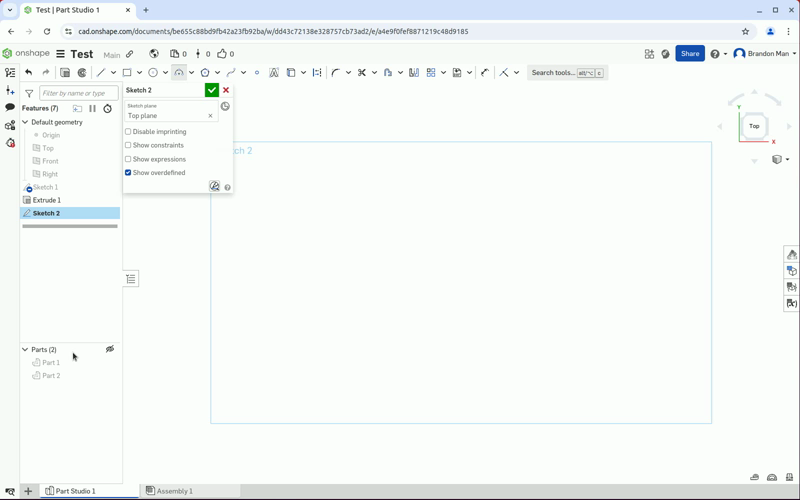
mouse_move(470, 257)
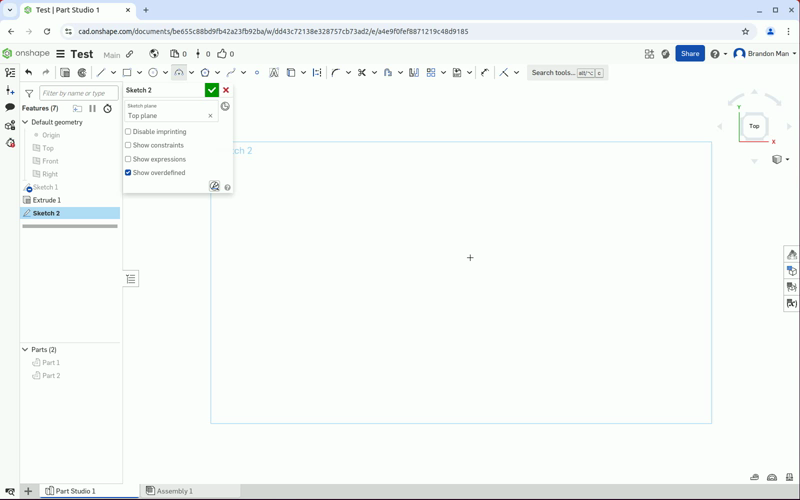
click(470, 257)
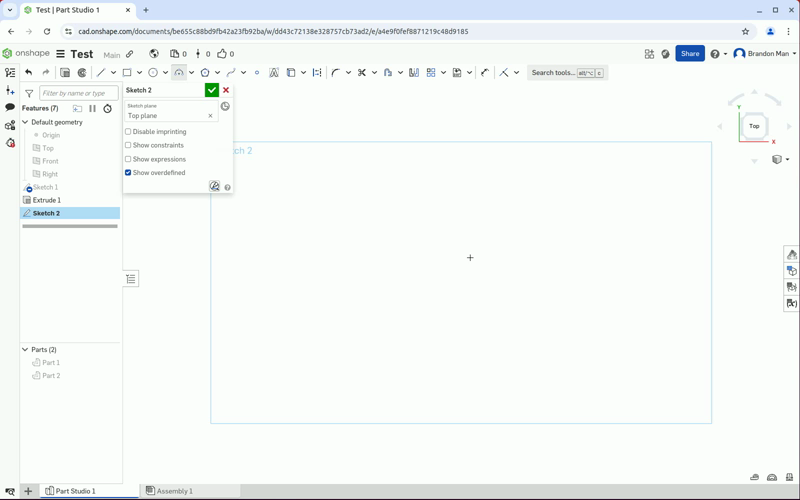
key_up(shift)
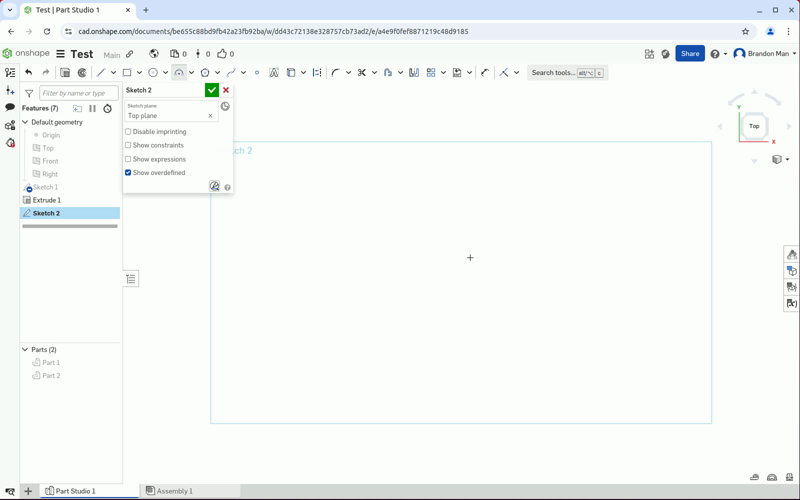
key_down(shift)
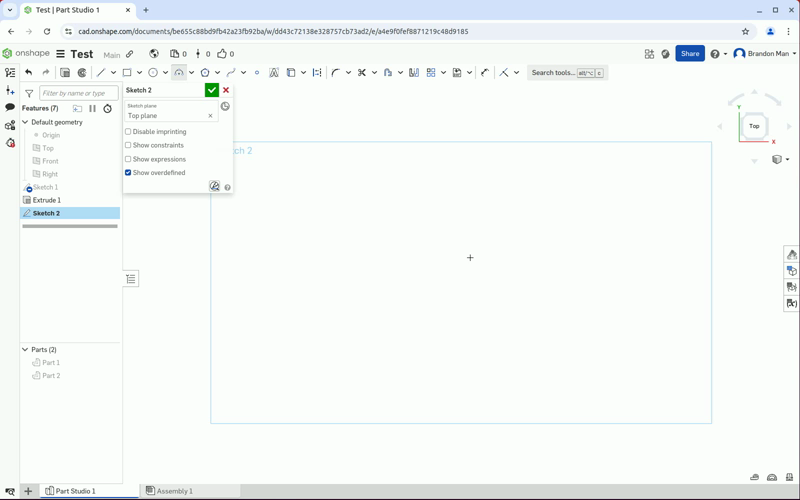
mouse_move(548, 178)
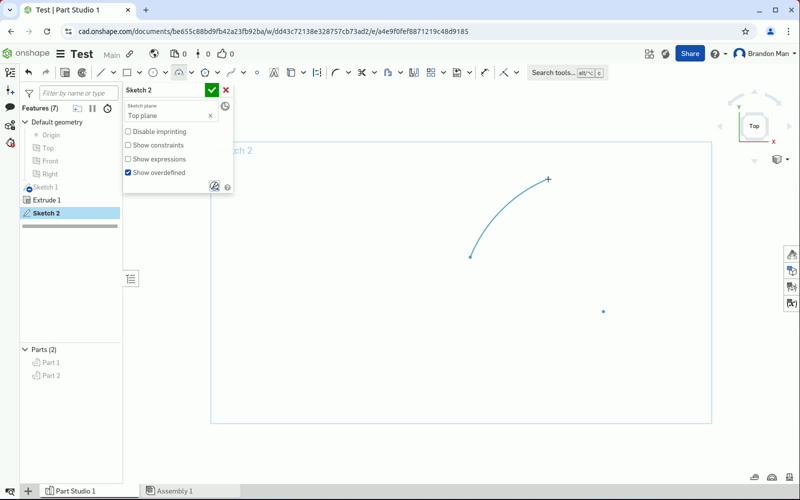
click(548, 178)
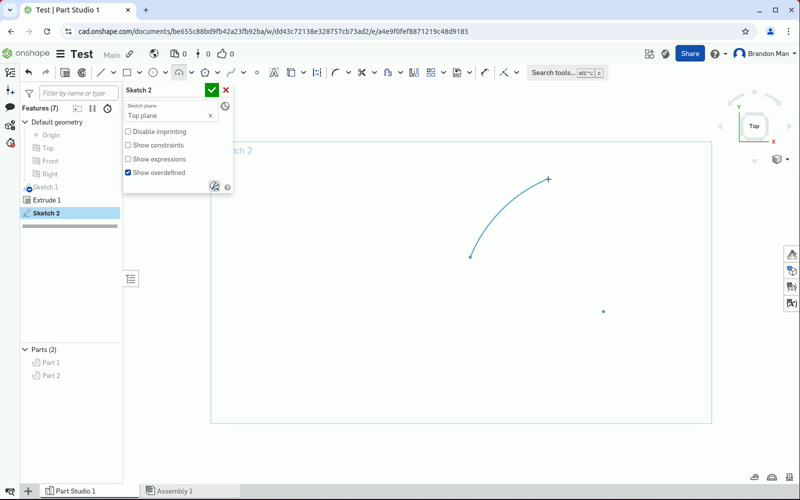
mouse_move(477, 186)
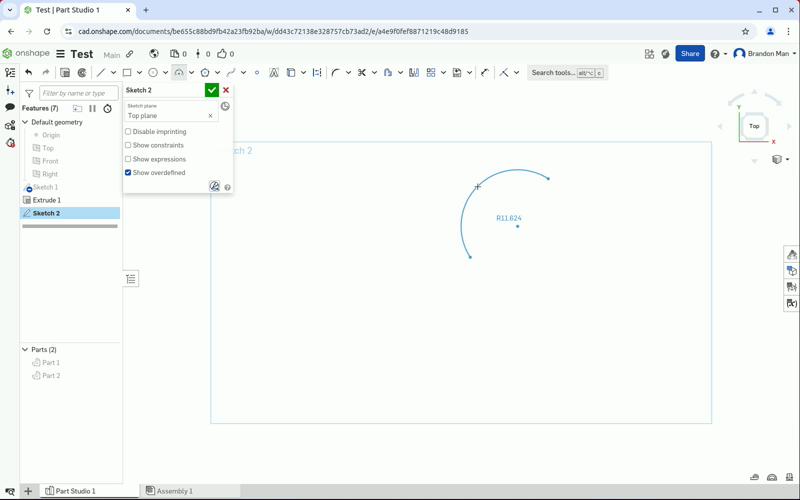
click(477, 186)
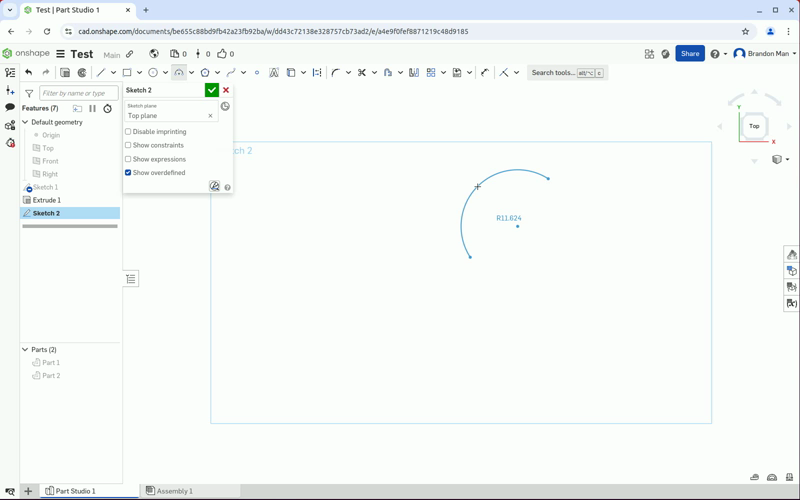
key_up(shift)
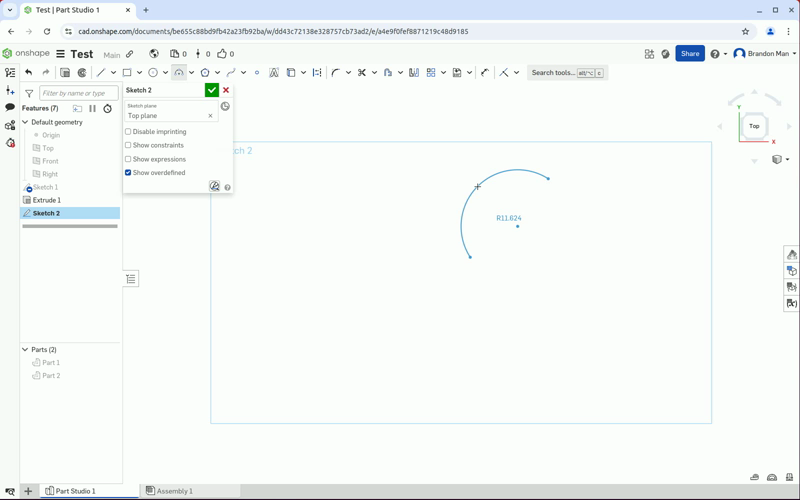
mouse_move(548, 178)
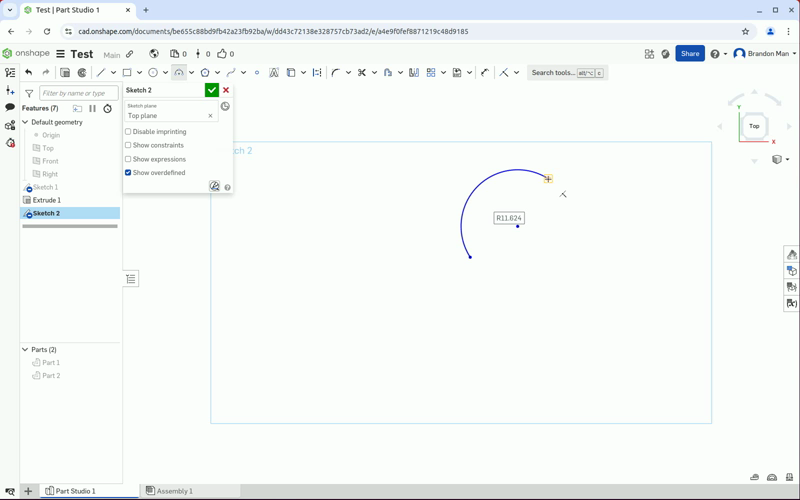
click(548, 178)
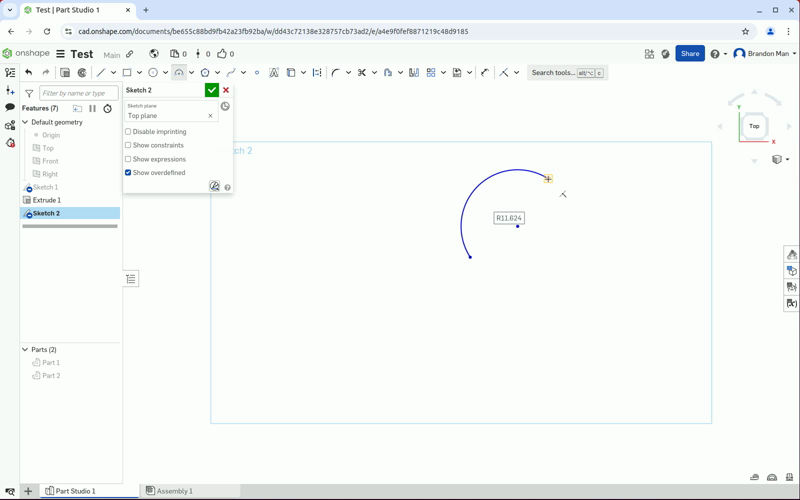
key_down(shift)
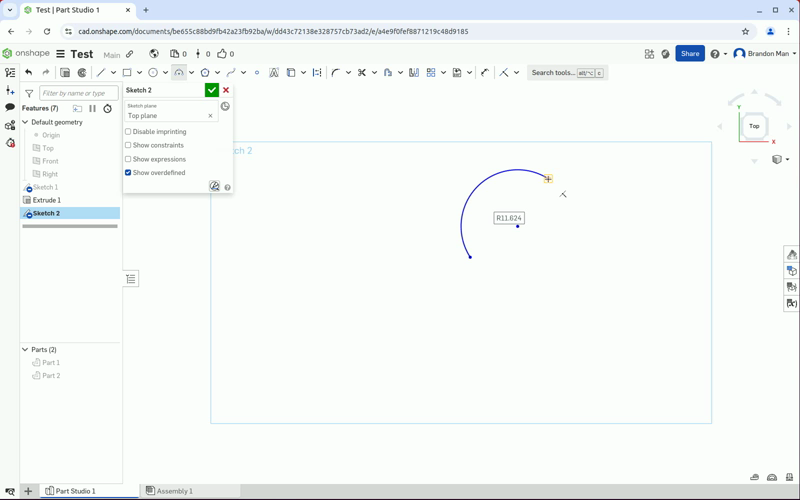
mouse_move(564, 195)
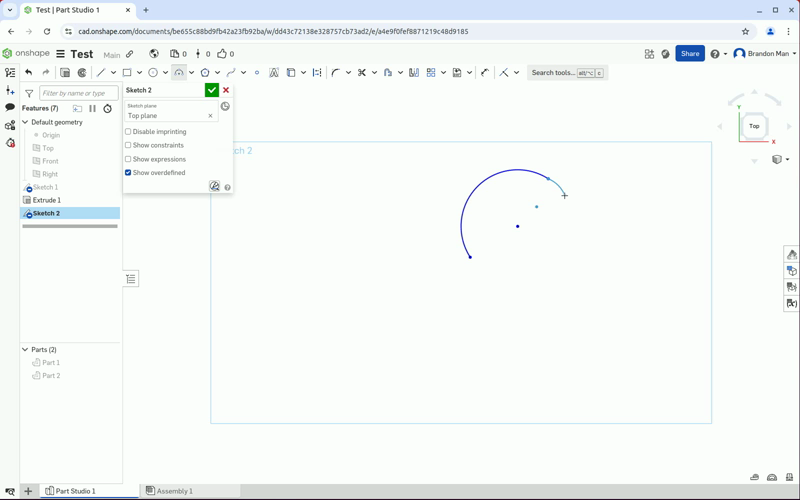
click(564, 195)
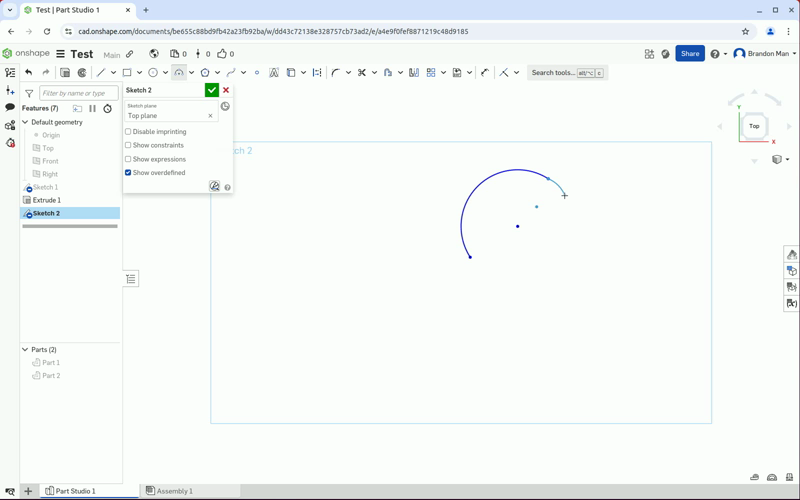
mouse_move(570, 173)
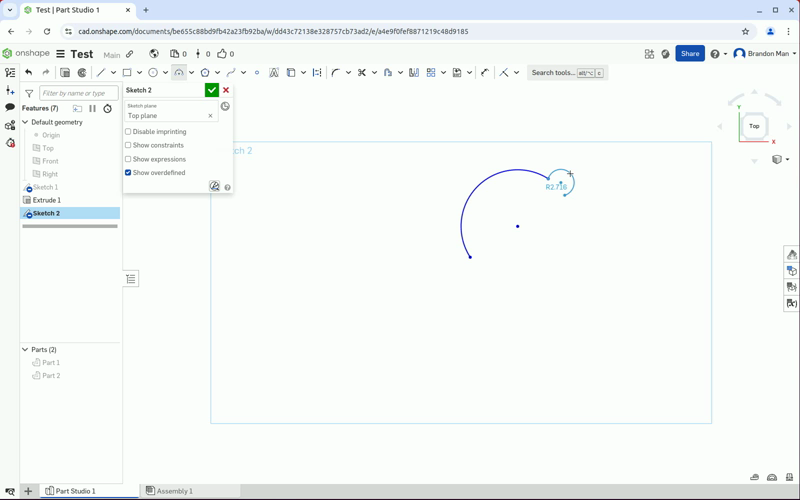
click(570, 173)
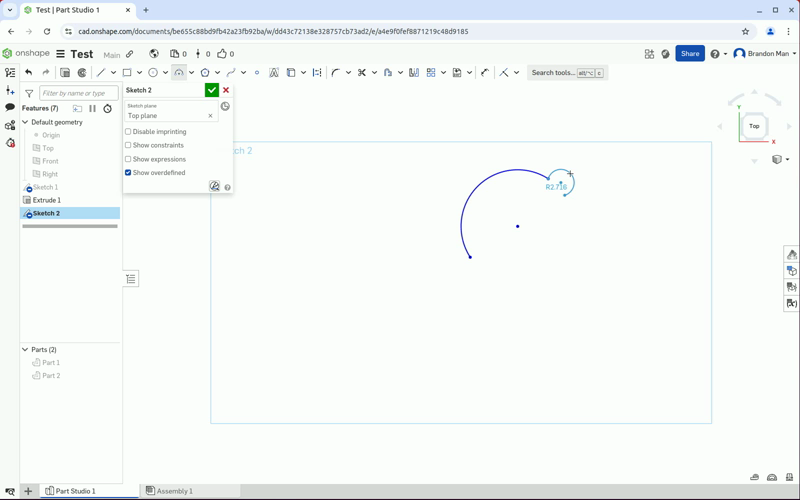
key_up(shift)
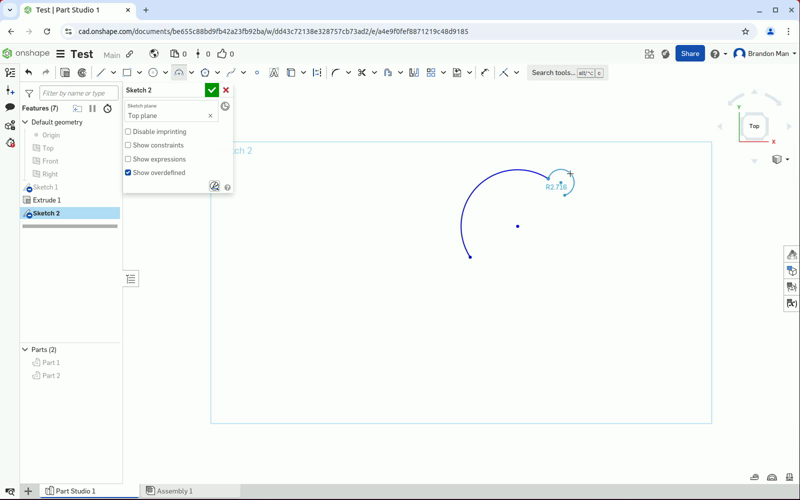
mouse_move(564, 195)
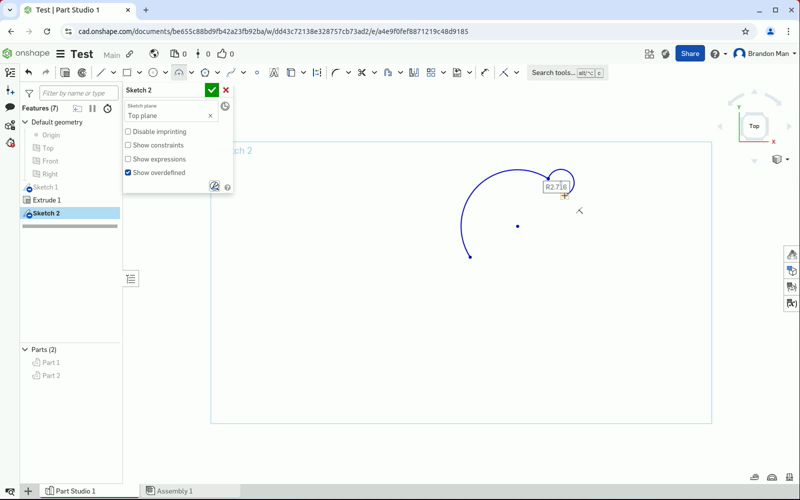
click(564, 195)
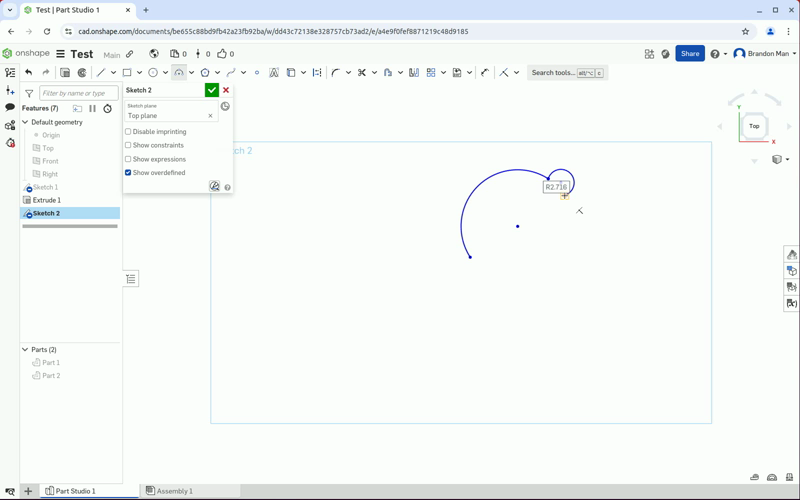
key_down(shift)
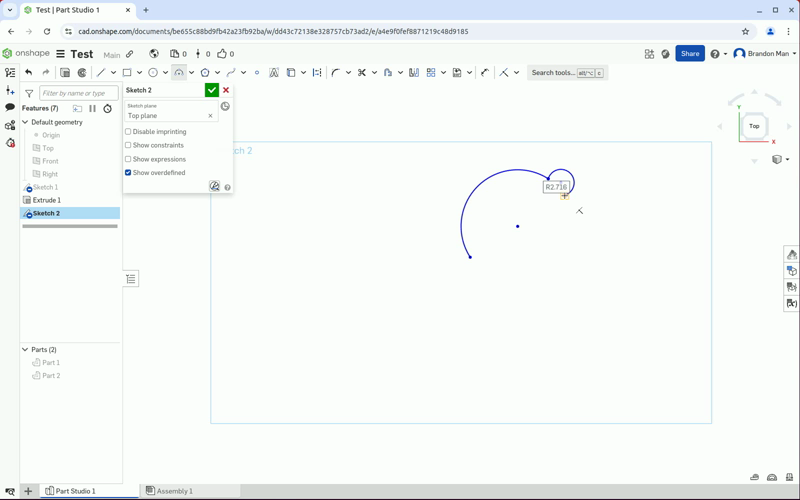
mouse_move(486, 273)
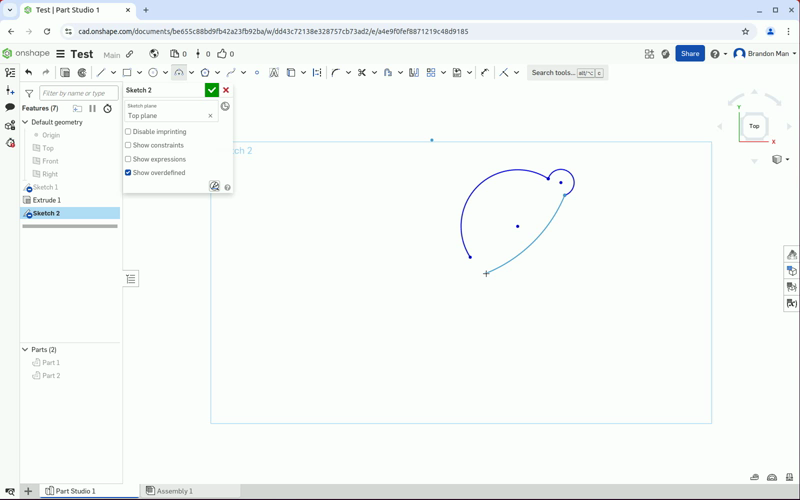
click(486, 273)
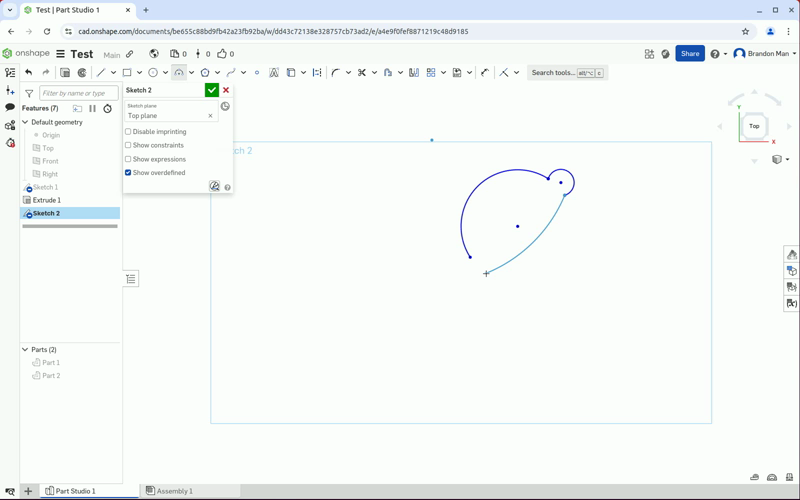
mouse_move(557, 266)
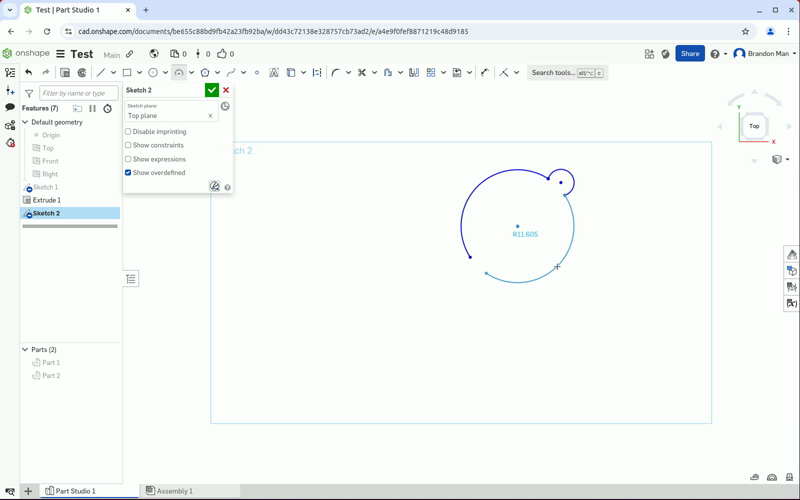
click(557, 266)
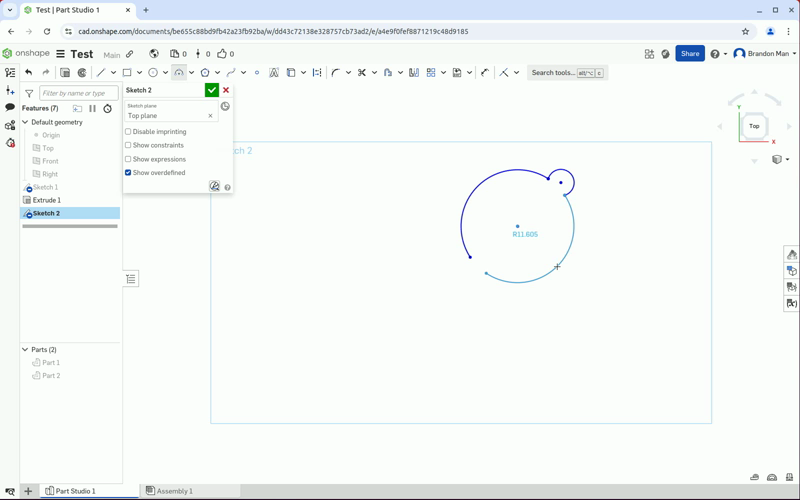
key_up(shift)
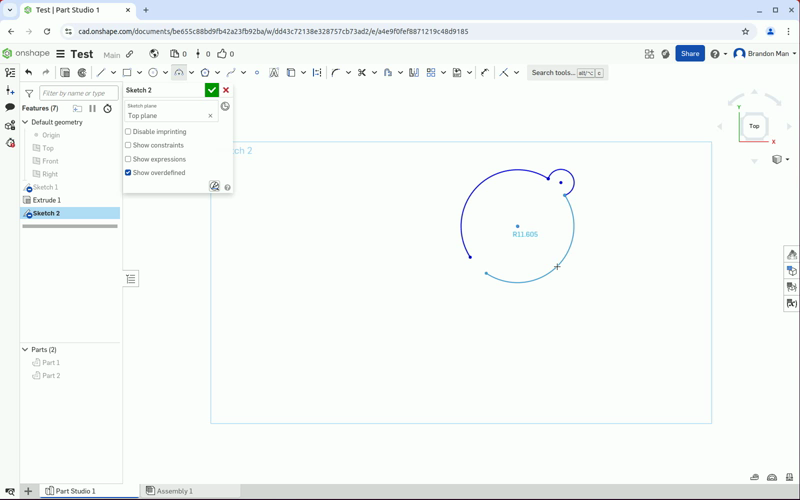
mouse_move(486, 273)
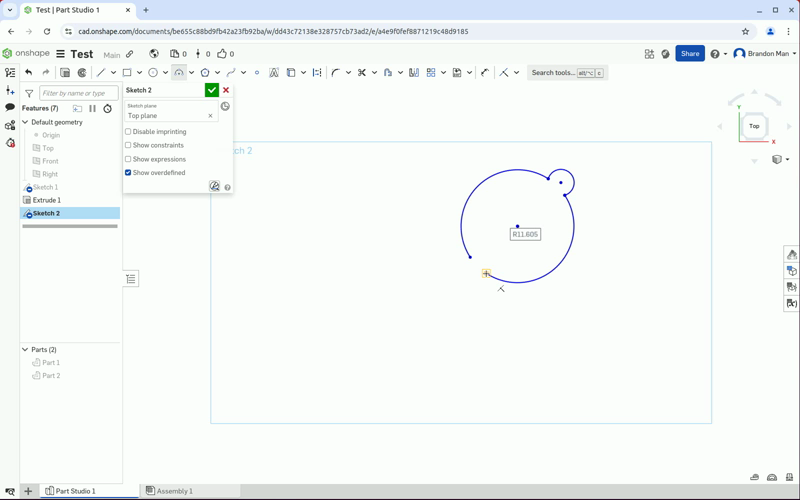
click(486, 273)
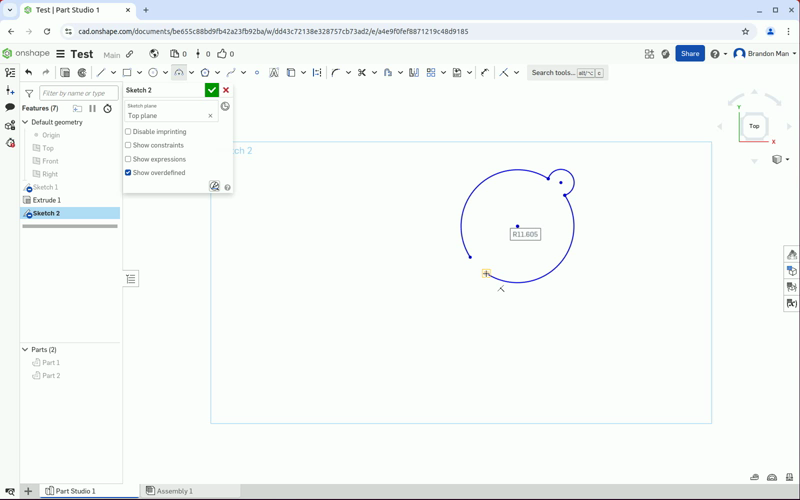
mouse_move(470, 257)
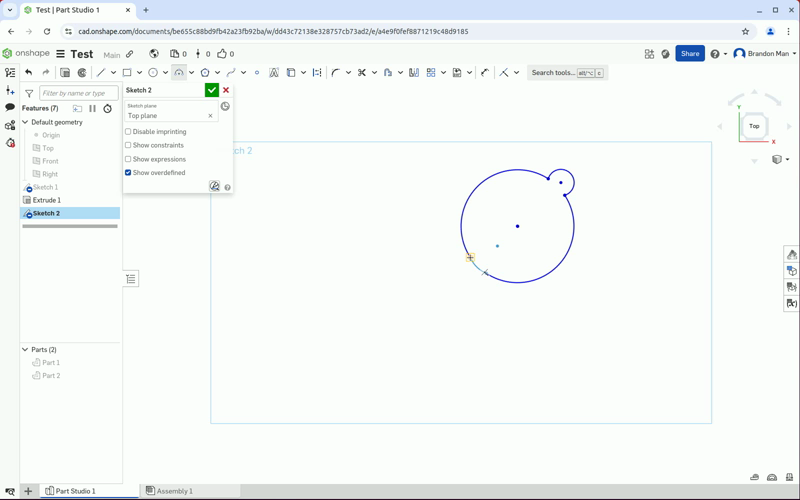
click(470, 257)
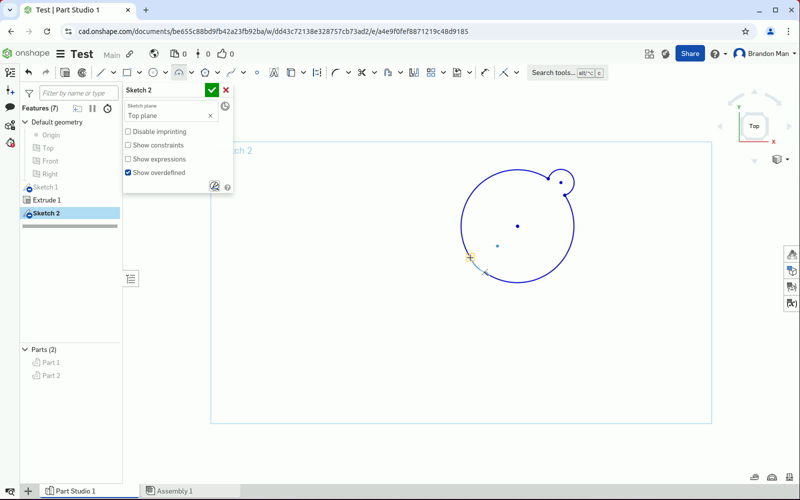
key_down(shift)
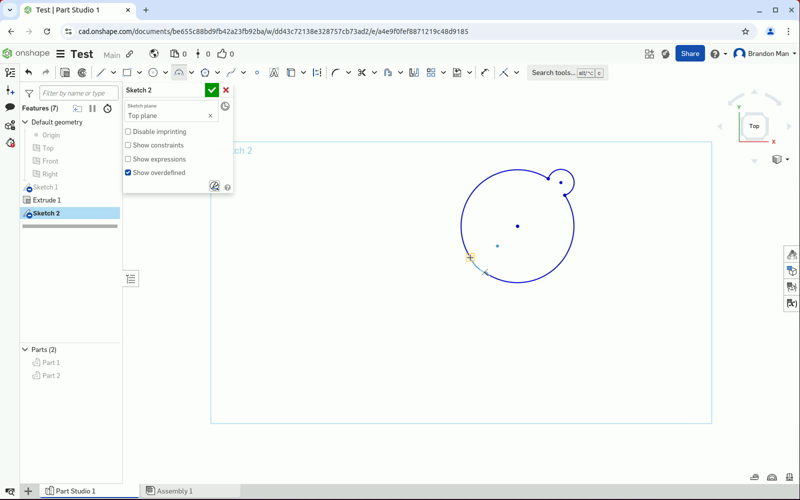
mouse_move(464, 278)
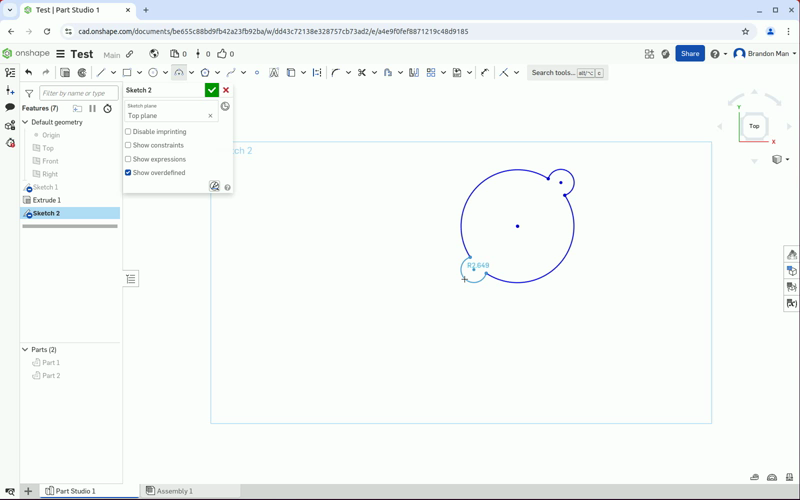
click(464, 278)
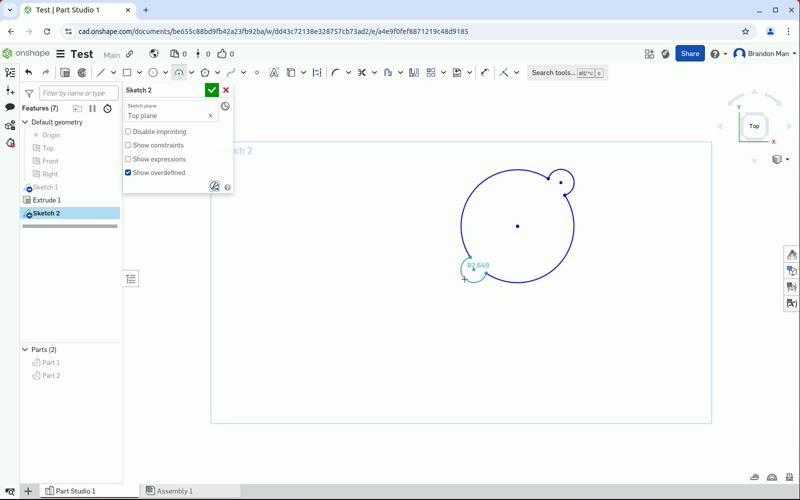
key_up(shift)
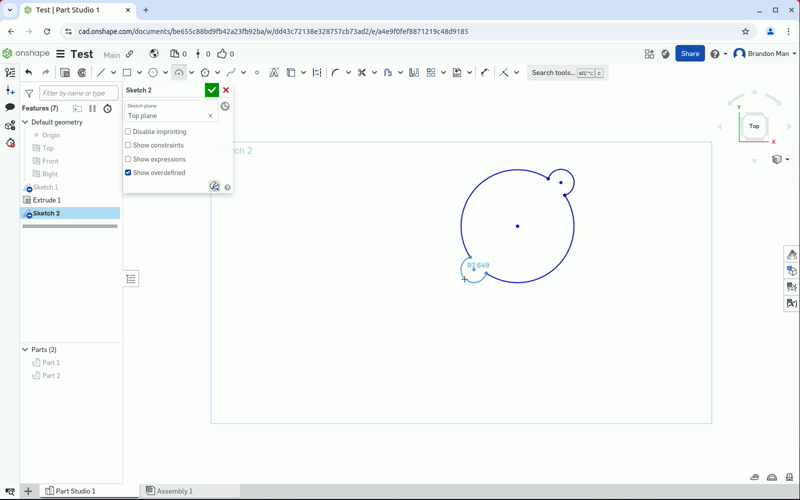
key(esc)
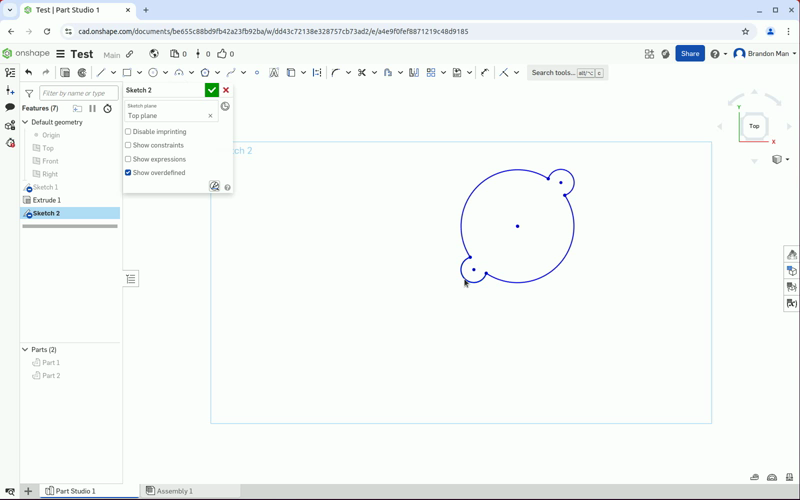
key(c)
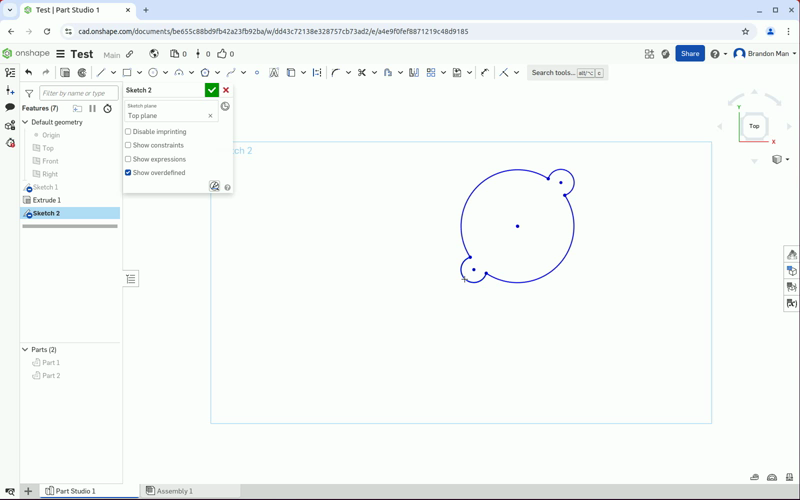
key_down(shift)
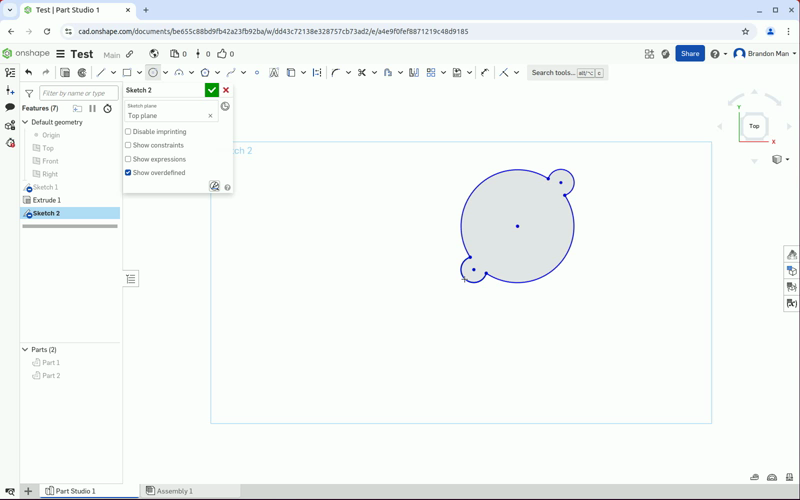
mouse_move(473, 269)
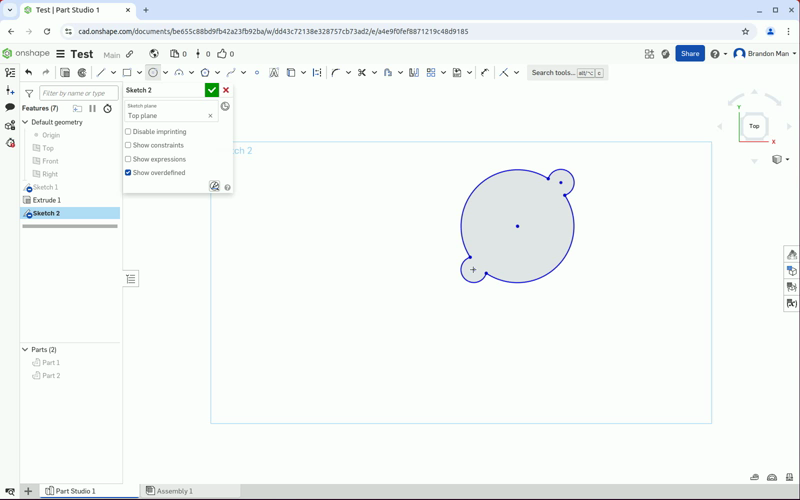
scroll(6)
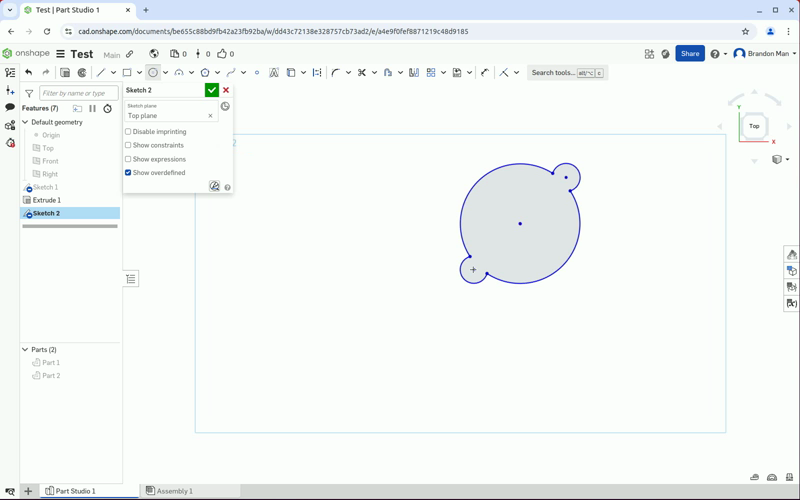
scroll(6)
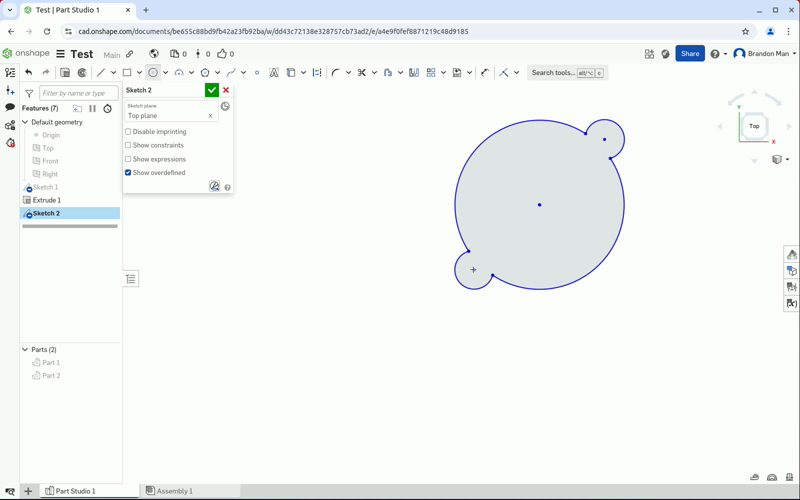
scroll(6)
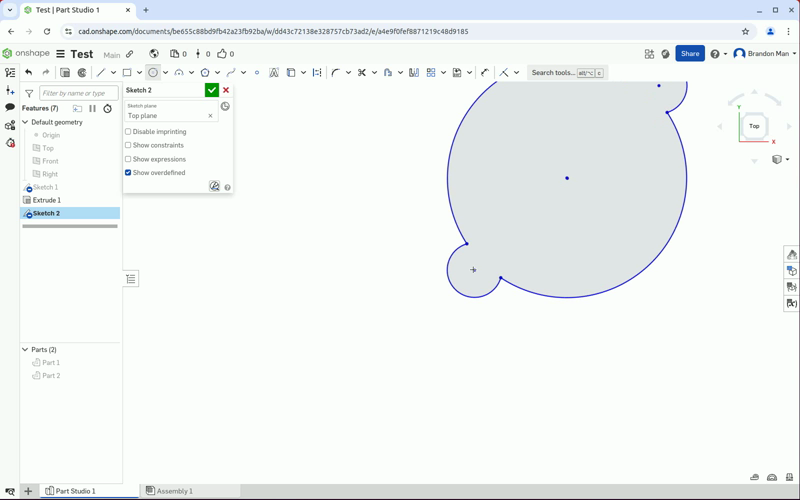
scroll(6)
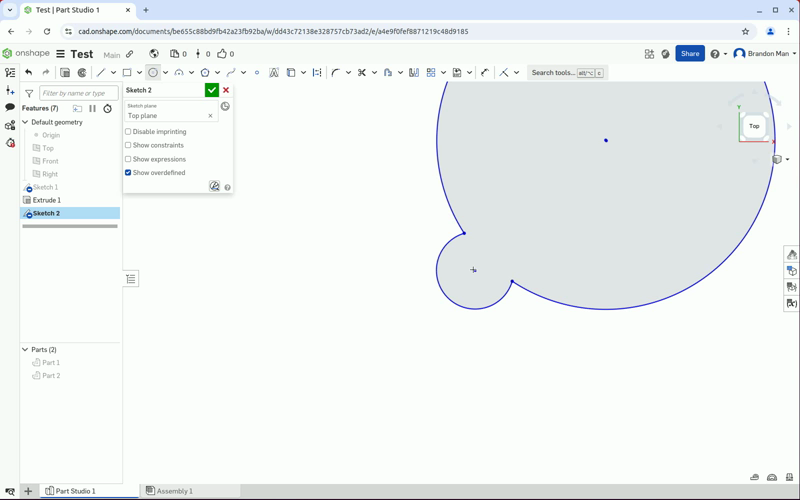
scroll(6)
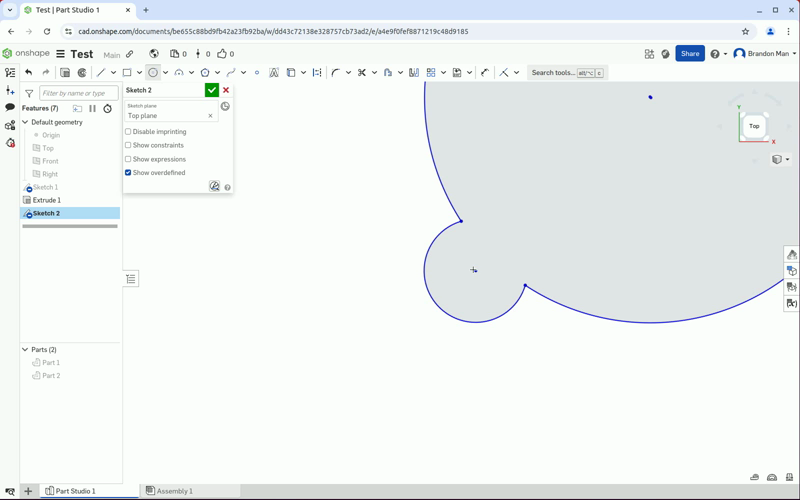
scroll(6)
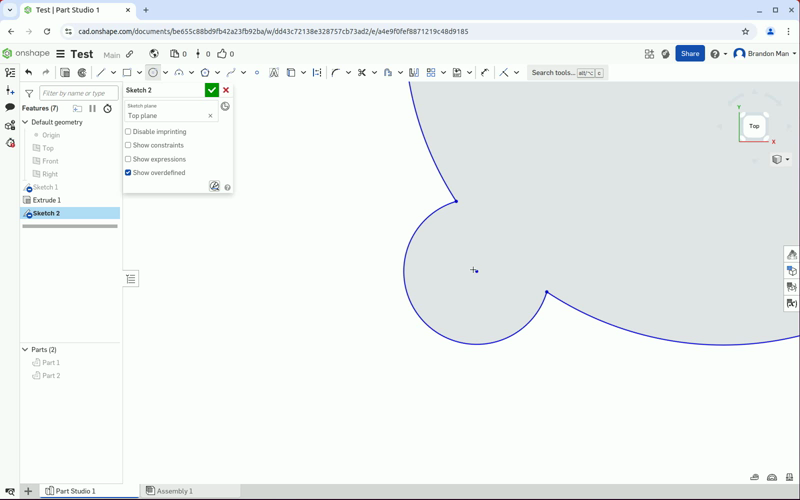
scroll(6)
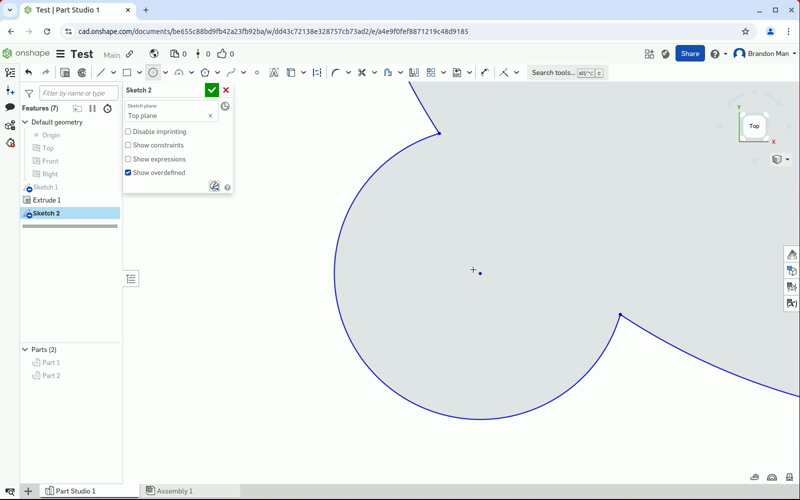
click(473, 269)
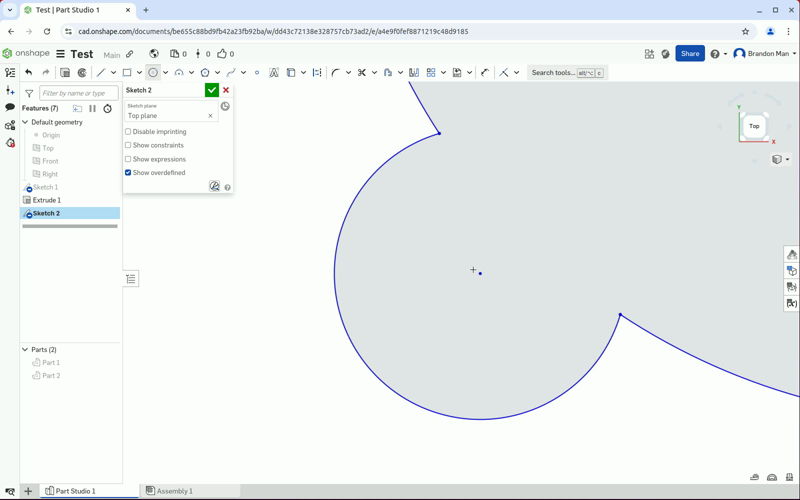
scroll(-6)
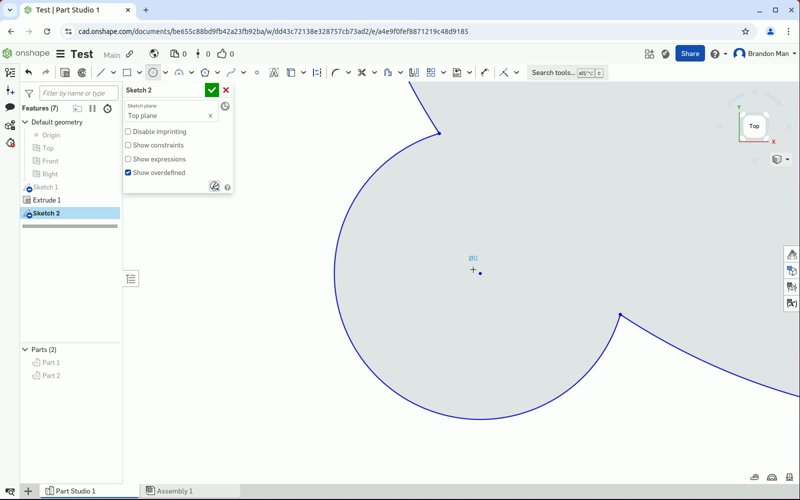
scroll(-6)
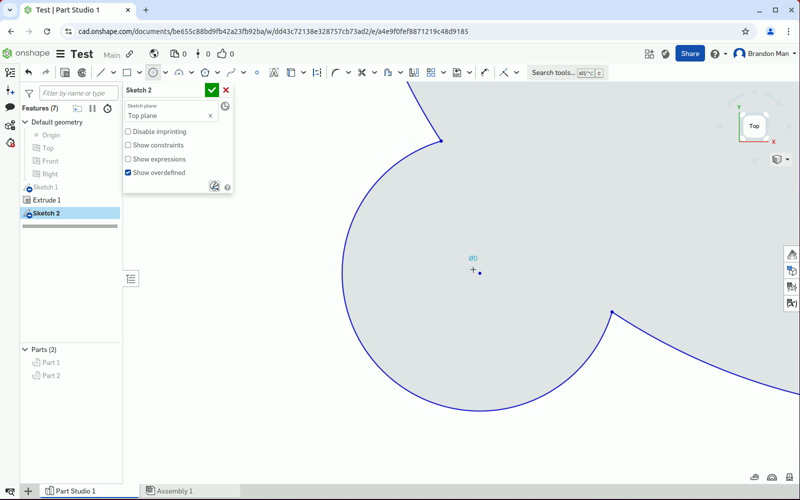
scroll(-6)
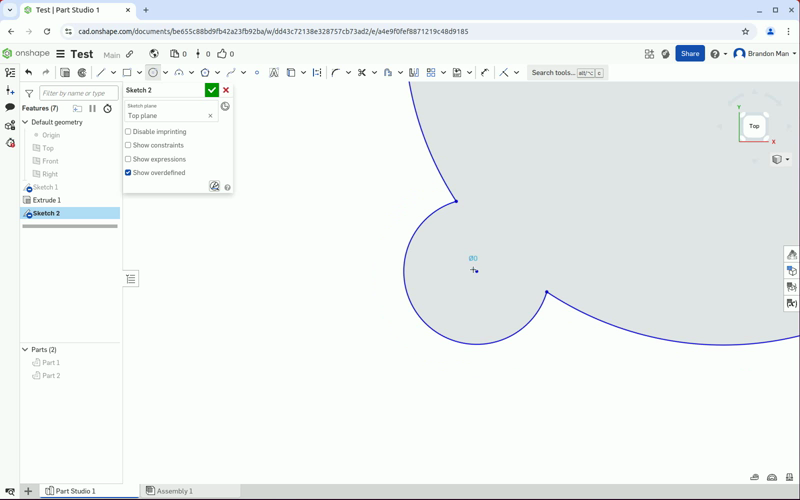
scroll(-6)
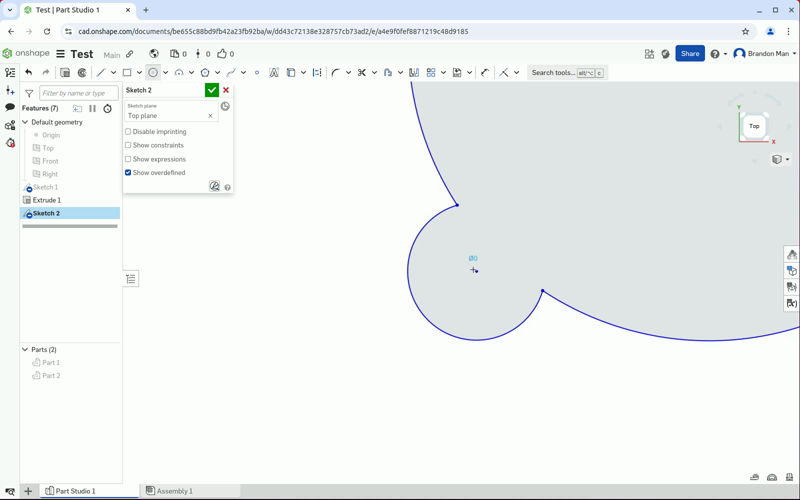
scroll(-6)
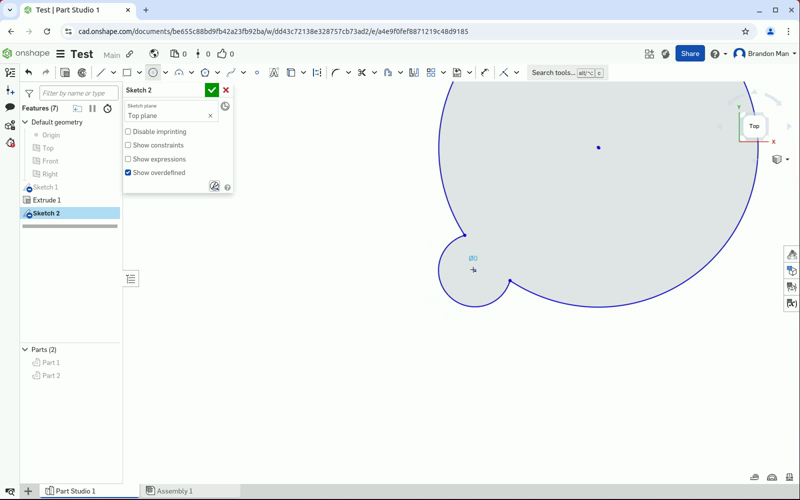
scroll(-6)
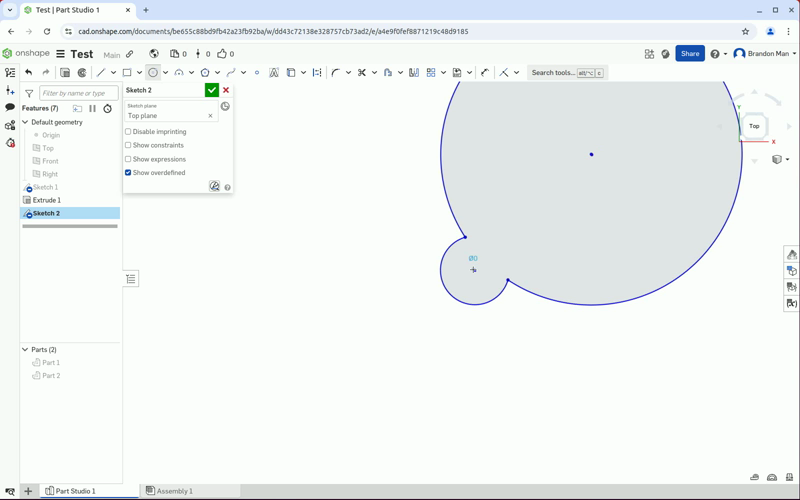
scroll(-6)
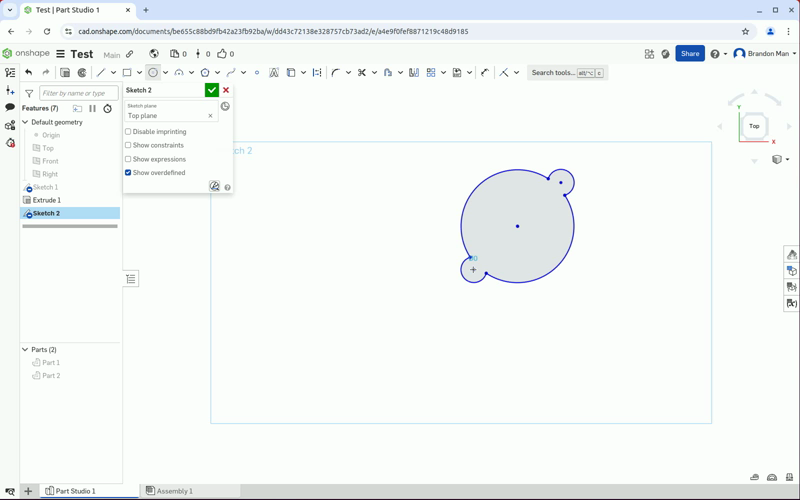
key_up(shift)
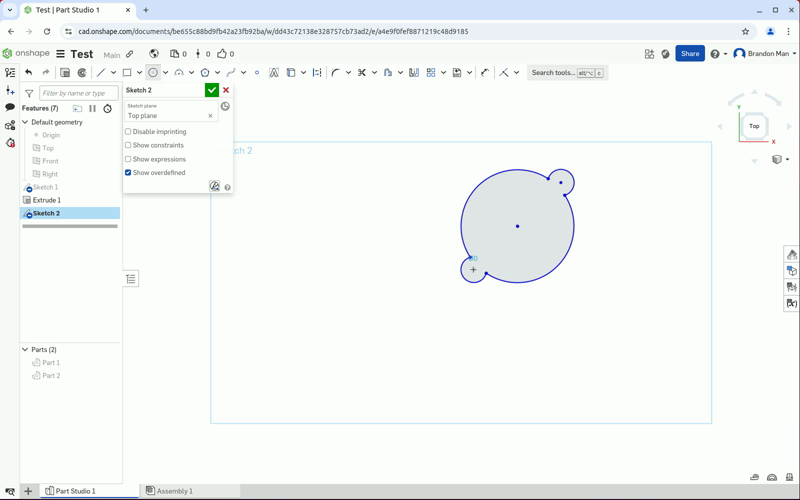
mouse_move(480, 269)
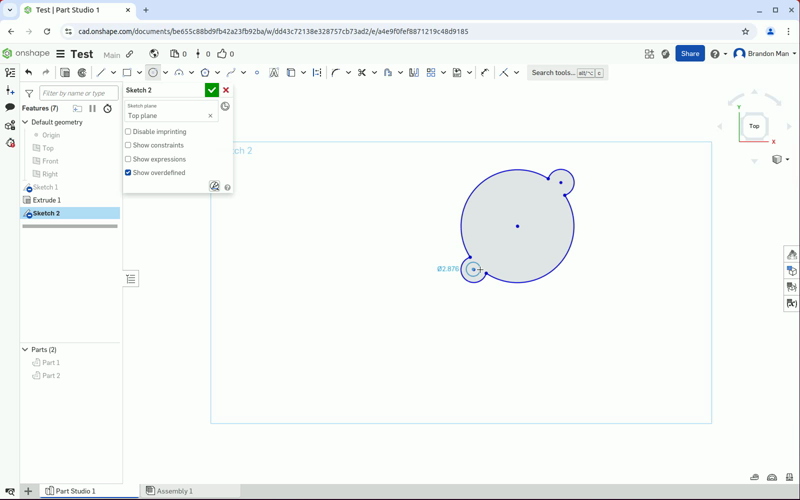
click(480, 269)
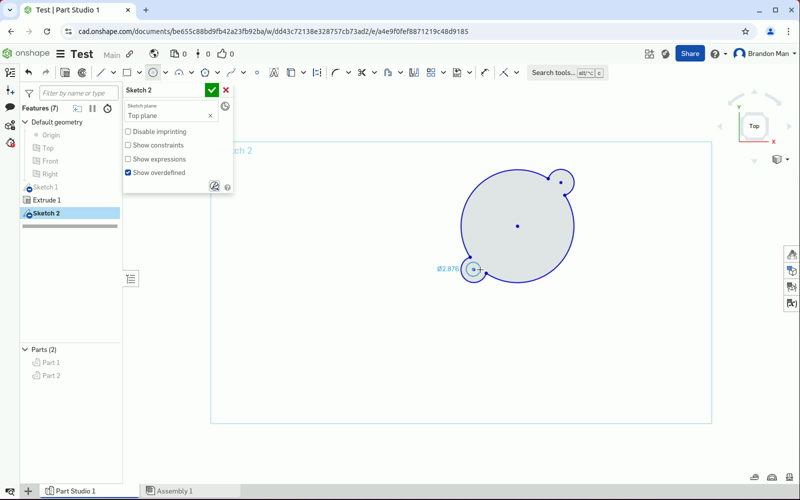
key(esc)
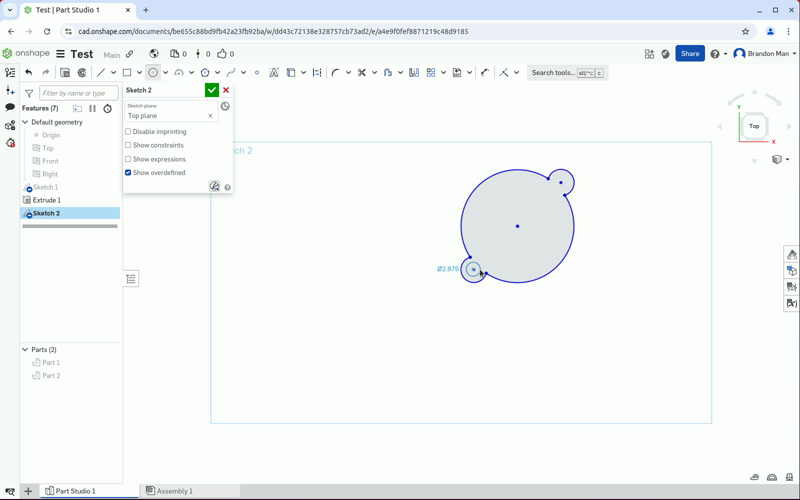
key(c)
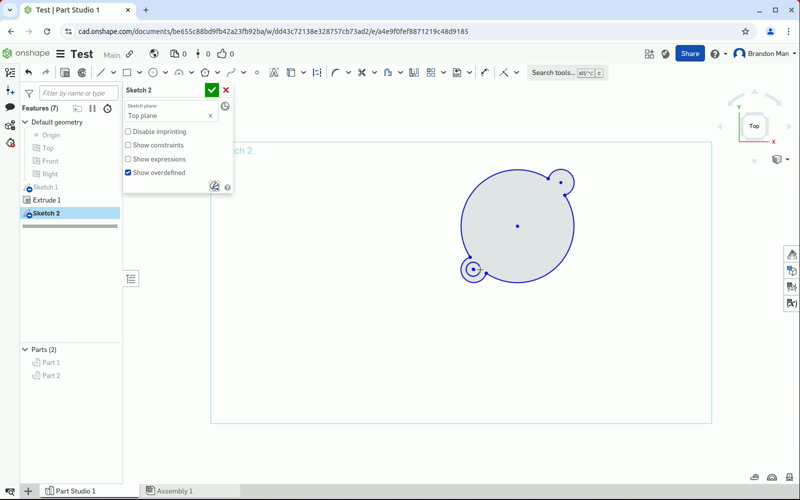
key_down(shift)
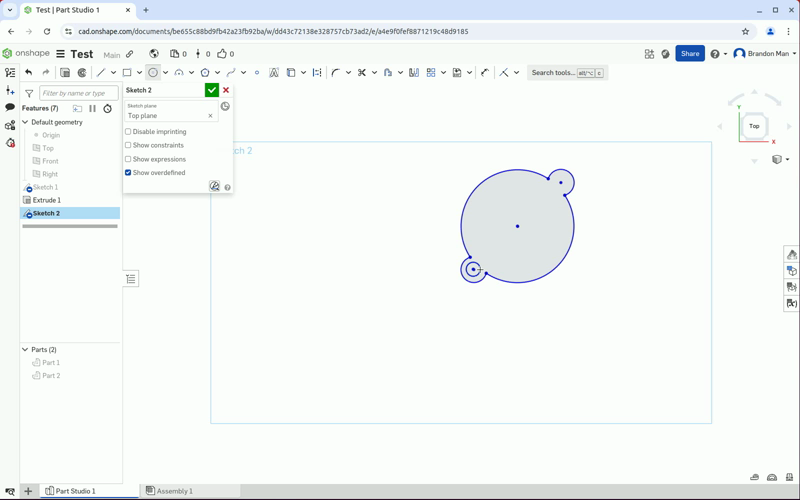
mouse_move(560, 183)
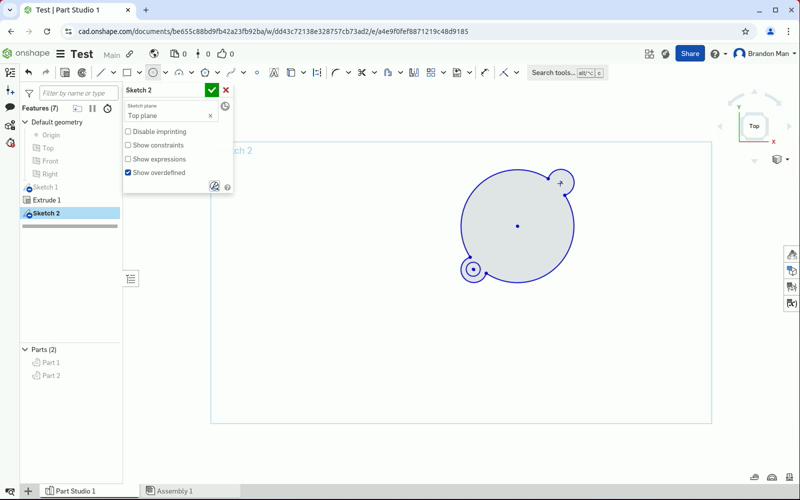
scroll(6)
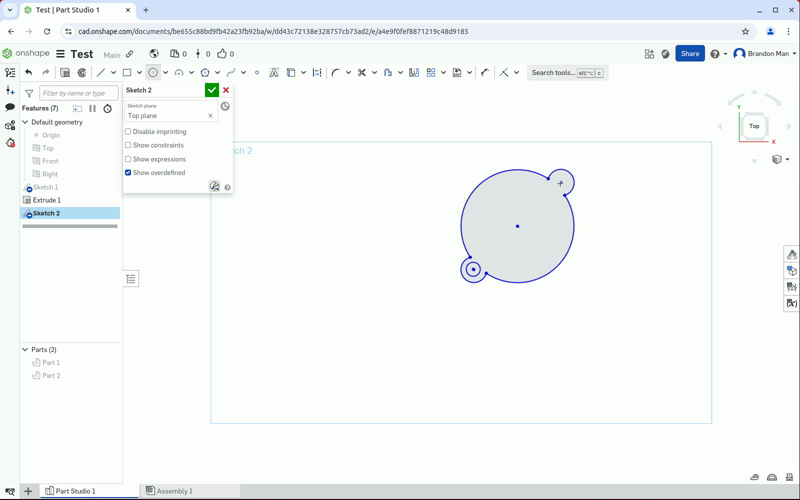
scroll(6)
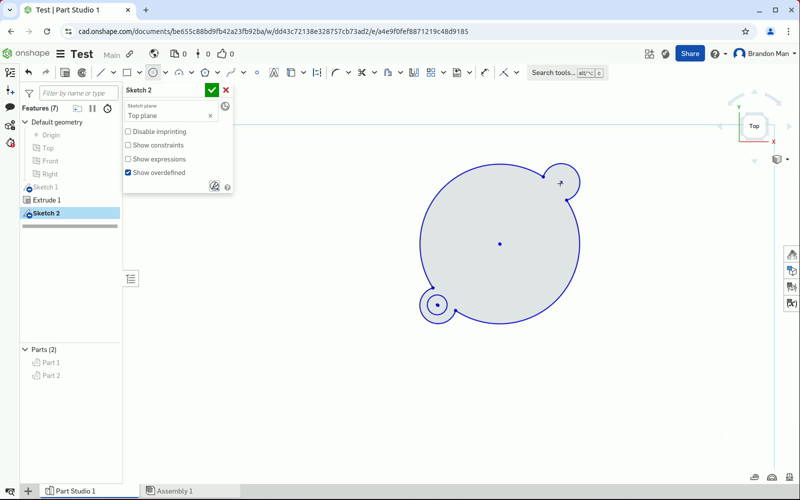
scroll(6)
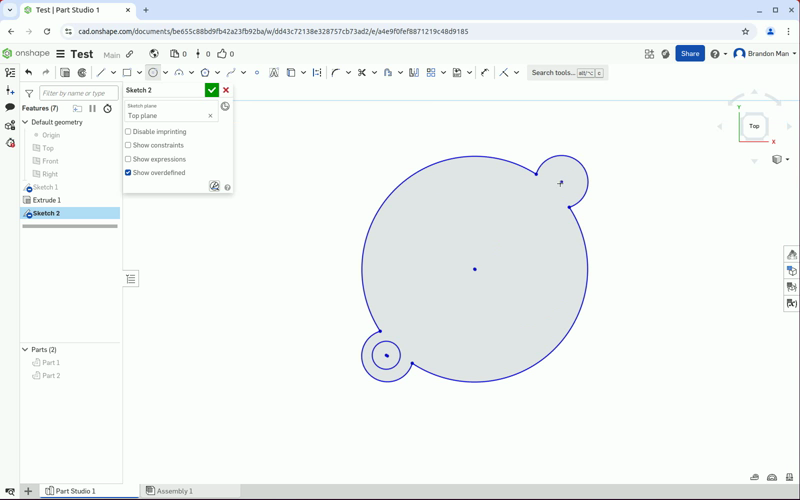
scroll(6)
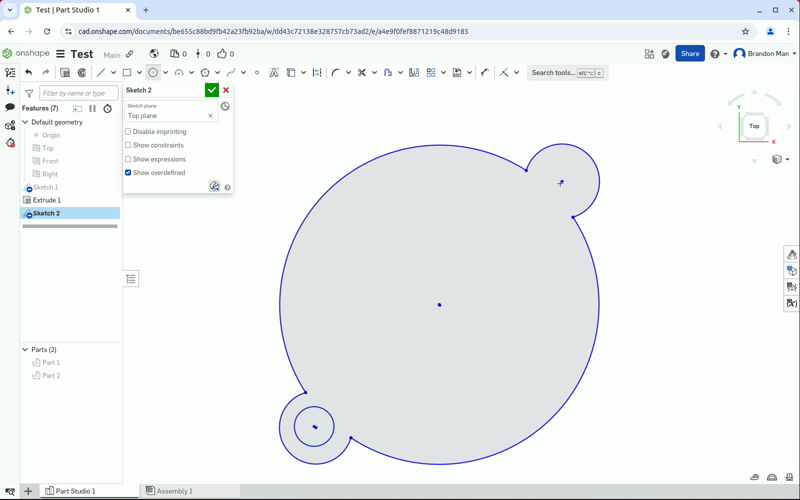
scroll(6)
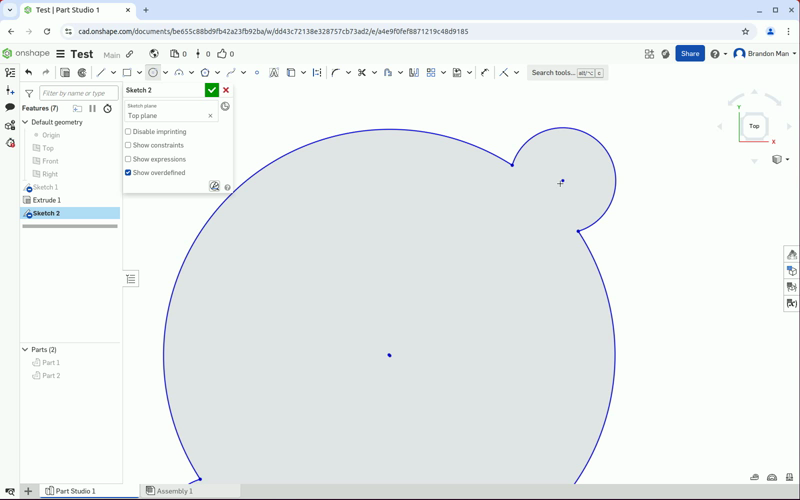
scroll(6)
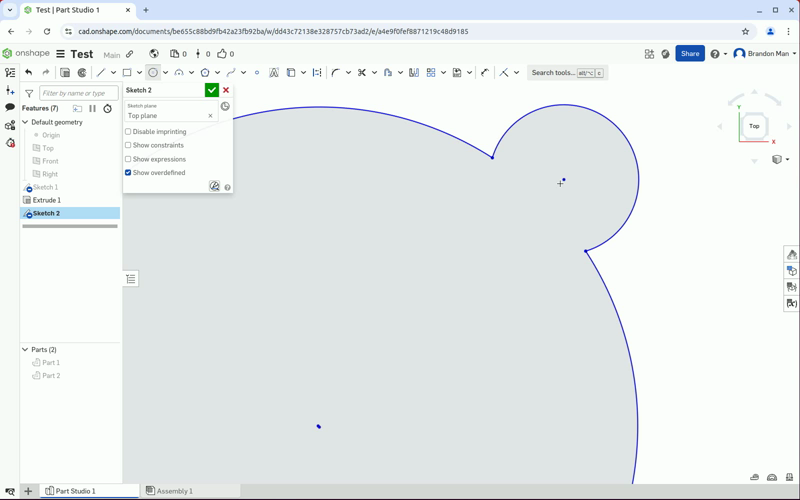
scroll(6)
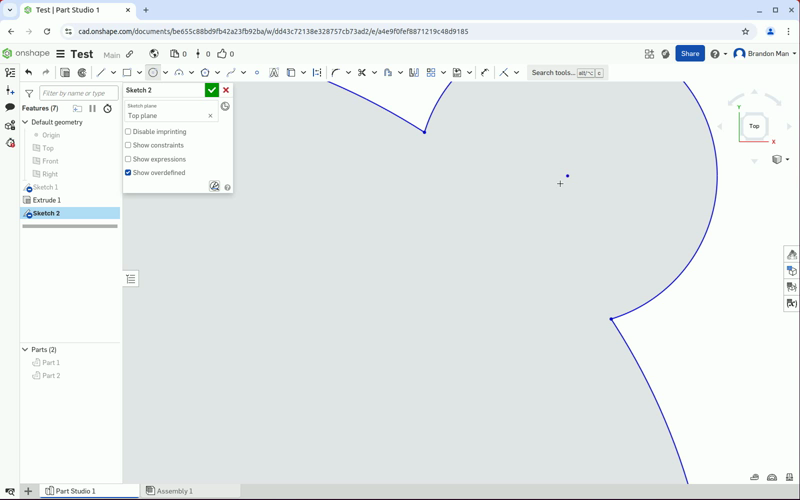
click(560, 183)
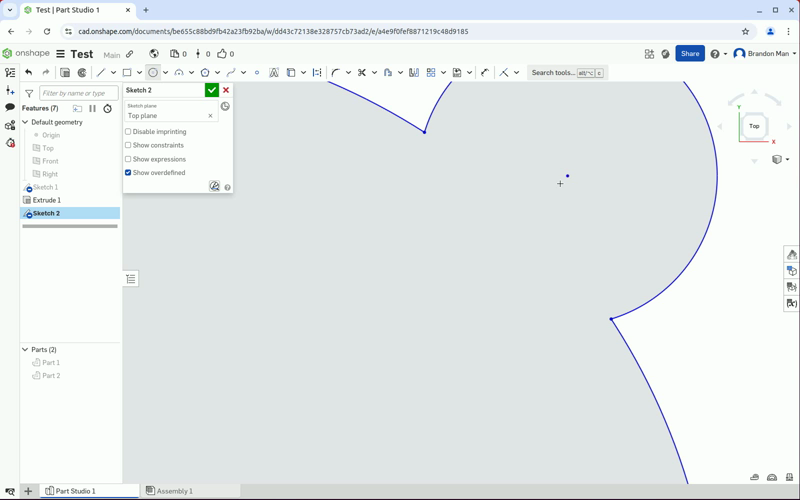
scroll(-6)
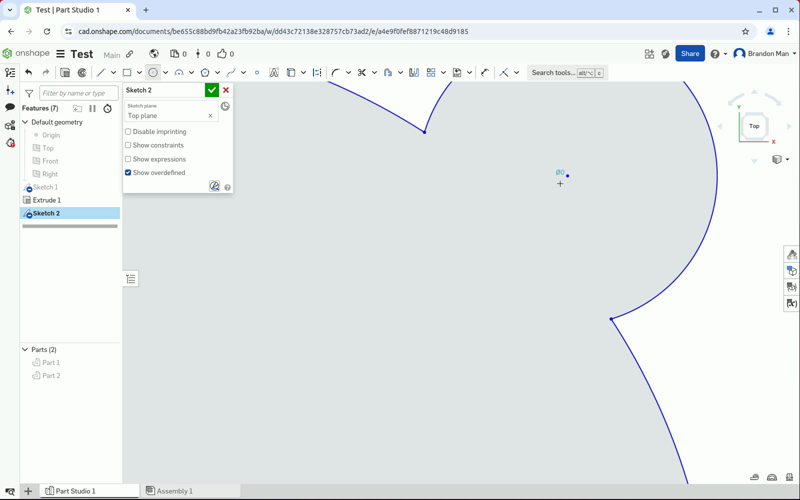
scroll(-6)
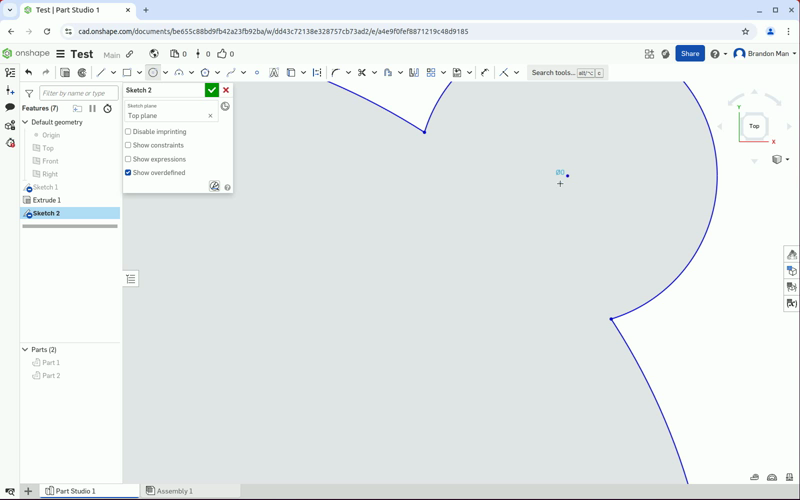
scroll(-6)
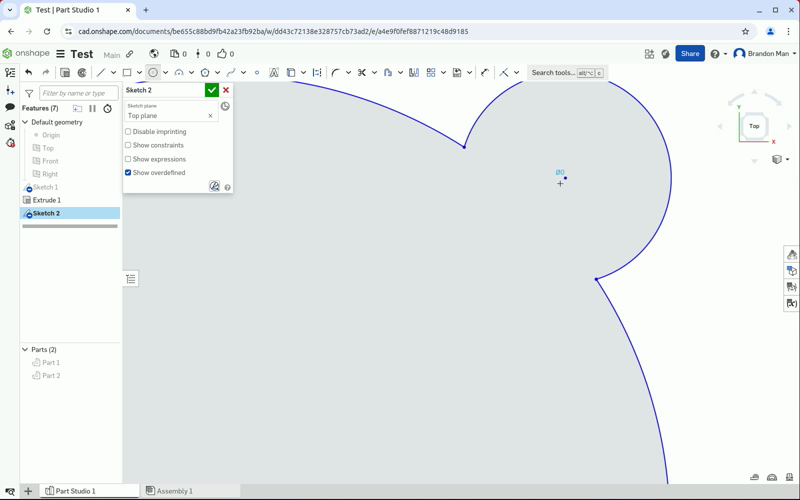
scroll(-6)
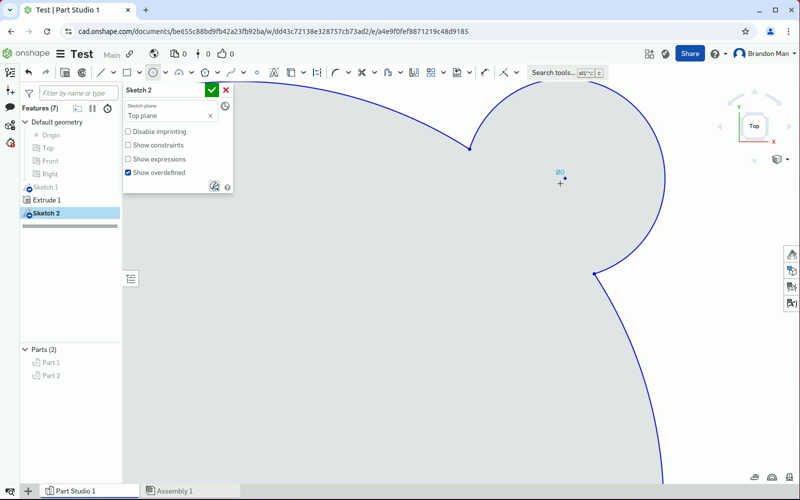
scroll(-6)
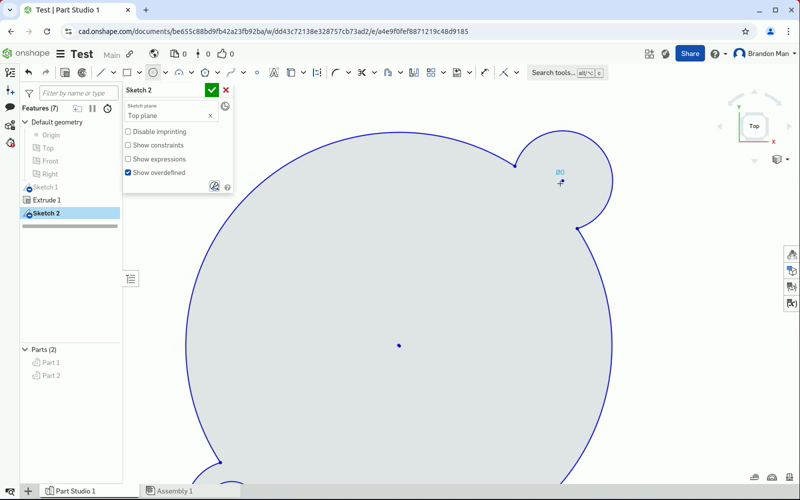
scroll(-6)
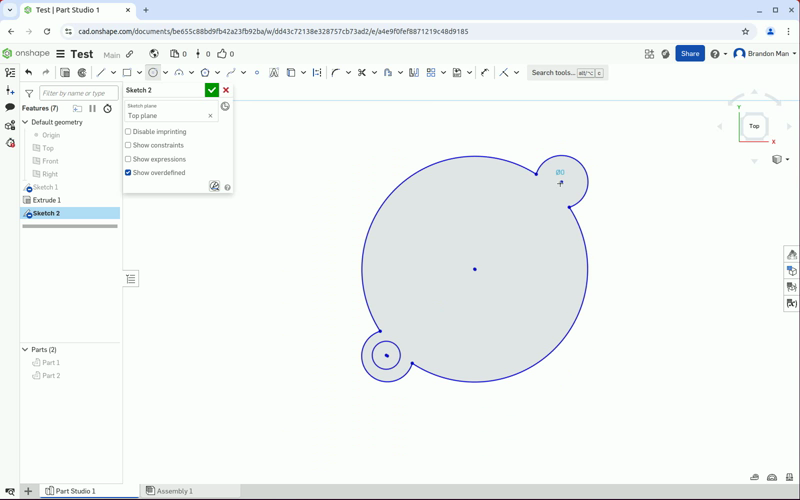
scroll(-6)
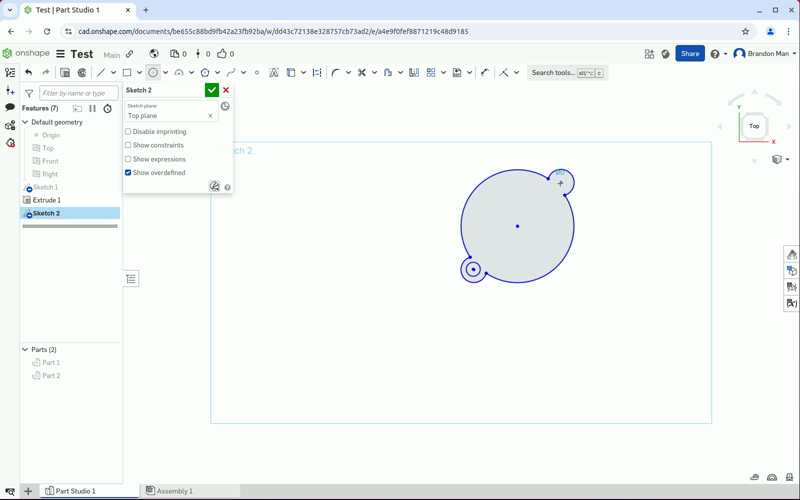
key_up(shift)
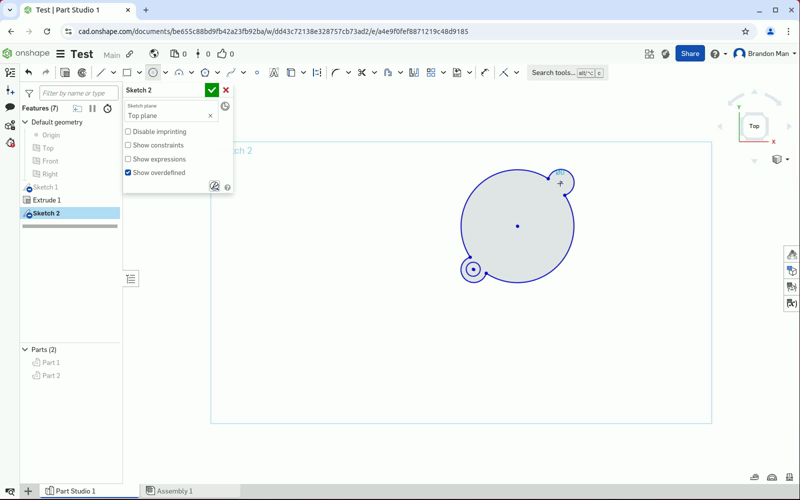
mouse_move(567, 183)
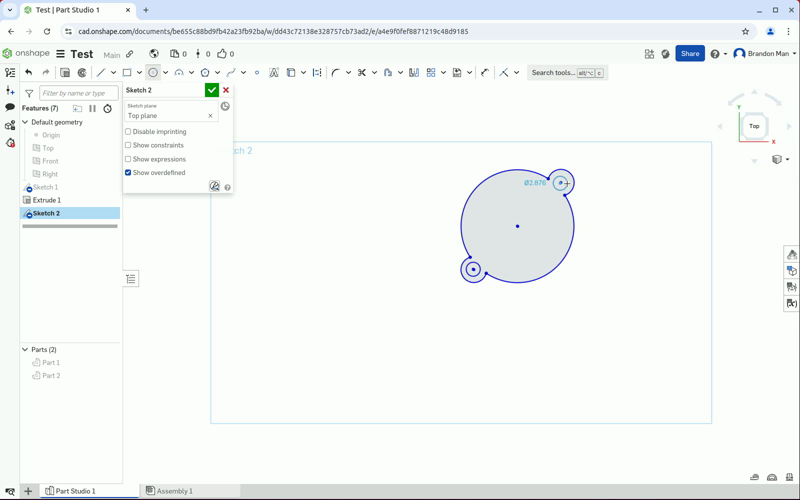
click(567, 183)
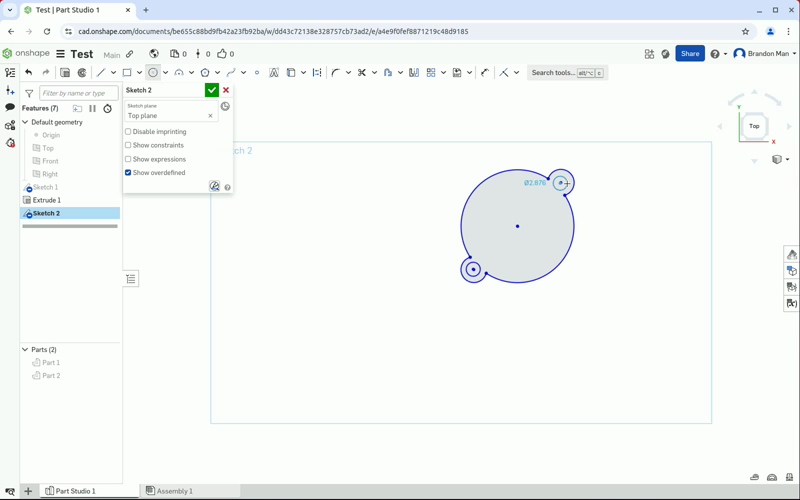
key(esc)
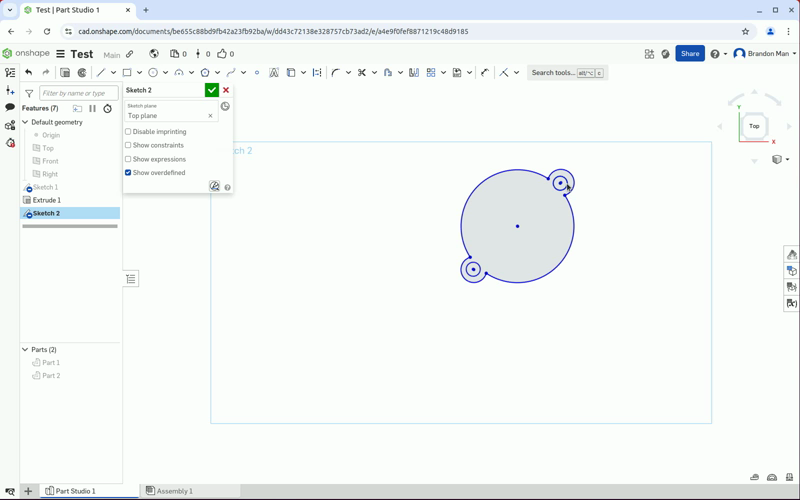
mouse_move(550, 219)
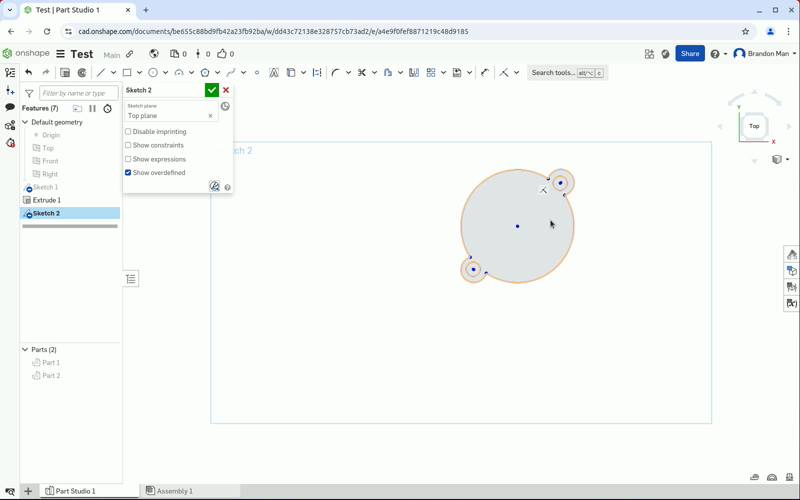
click(550, 219)
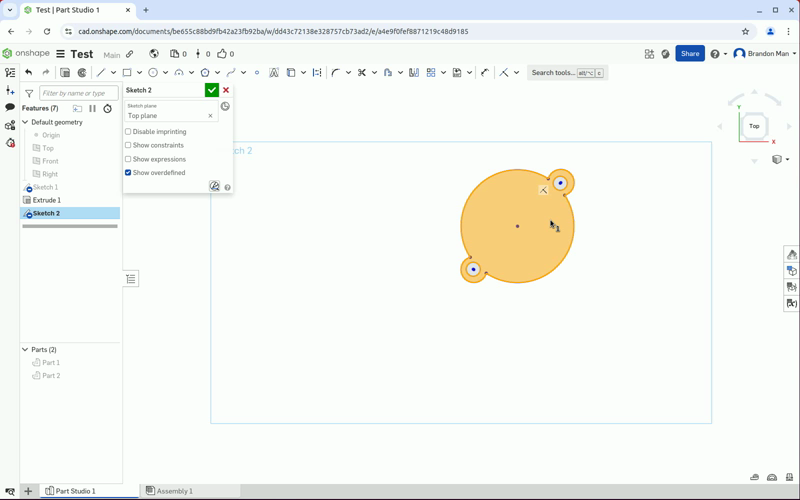
mouse_move(73, 352)
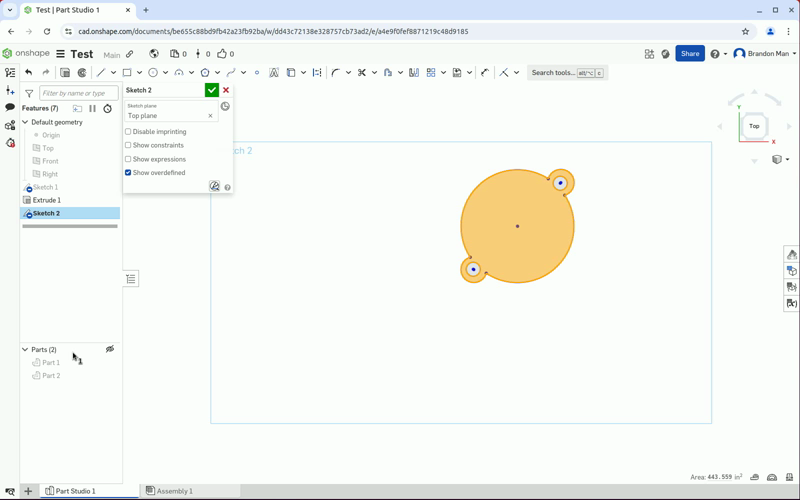
key(shift+y)
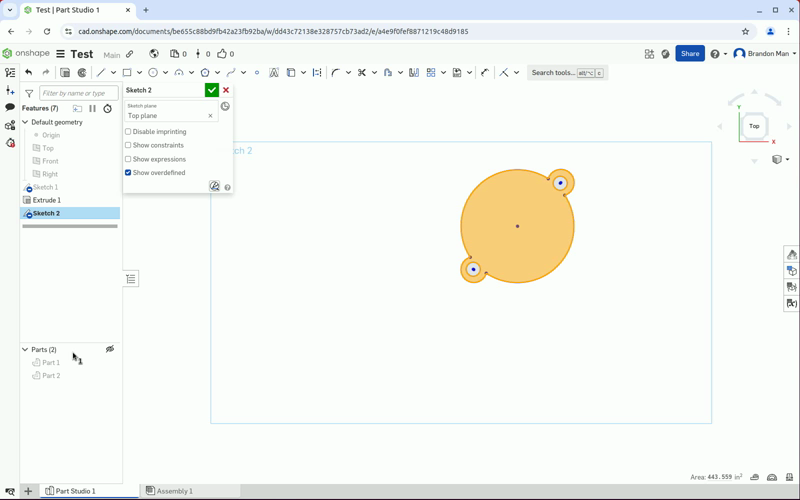
key(shift+e)
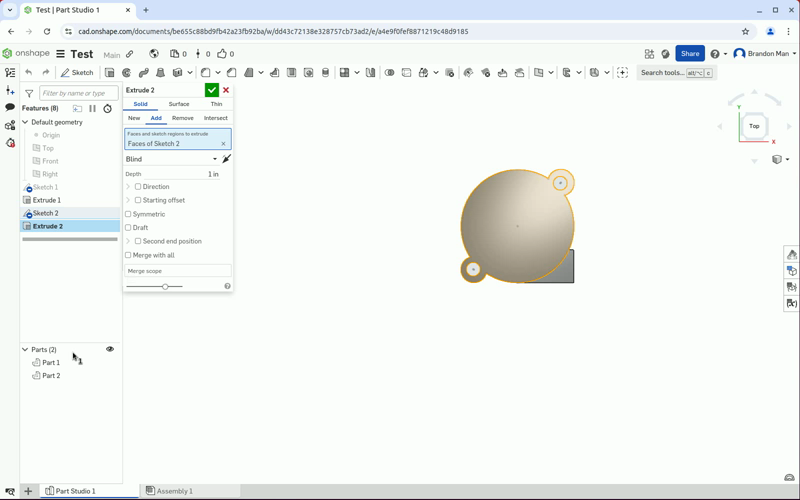
mouse_move(143, 106)
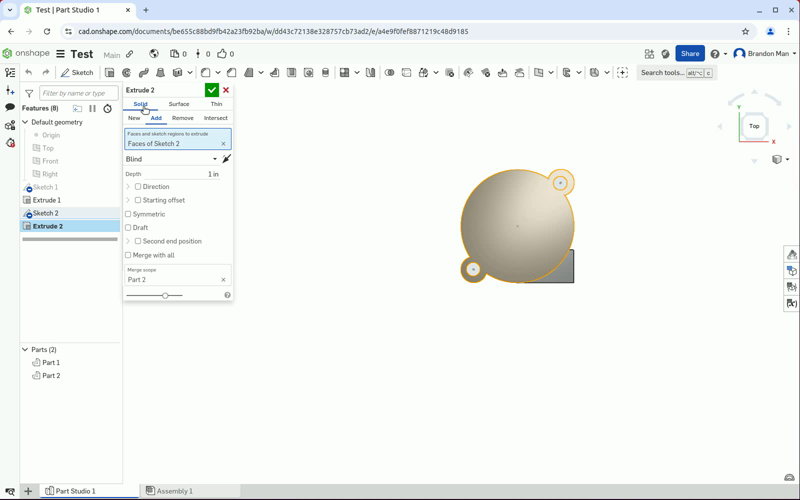
click(143, 106)
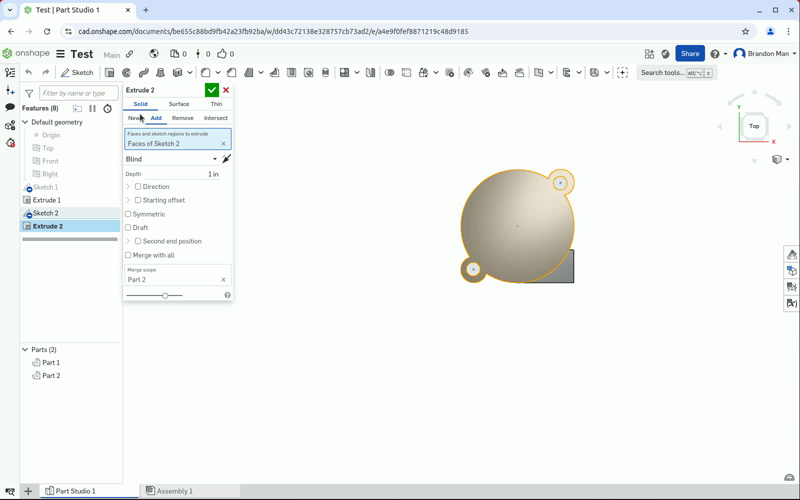
mouse_move(137, 120)
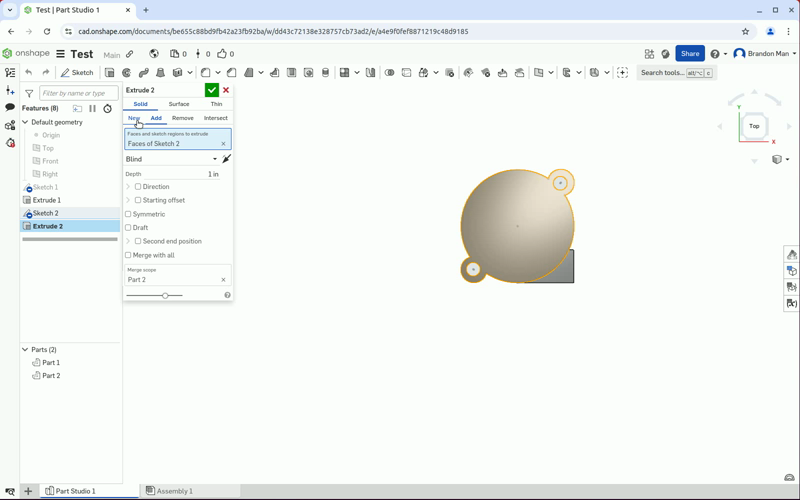
click(137, 120)
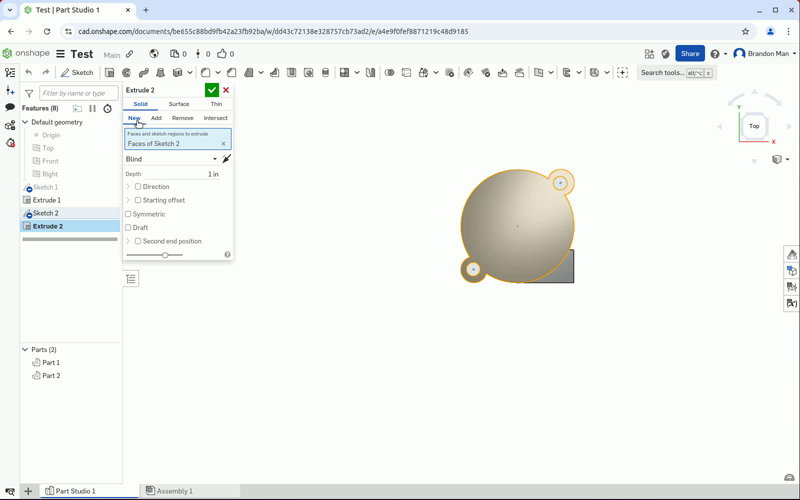
key(tab, 4)
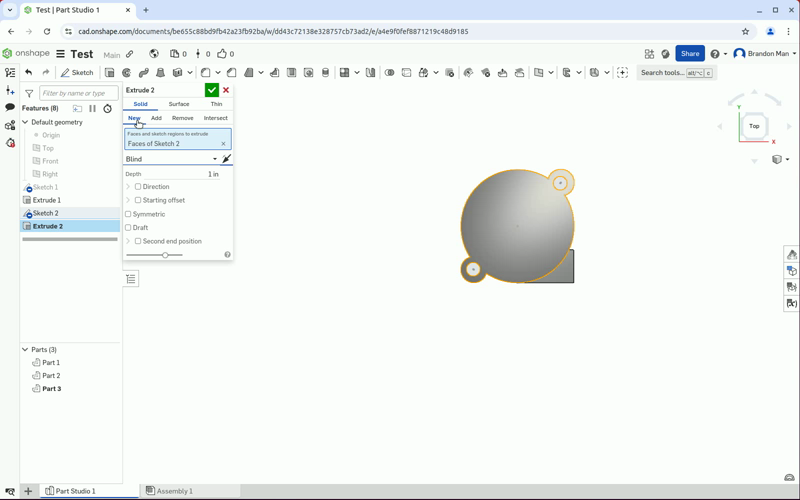
text(6.981)
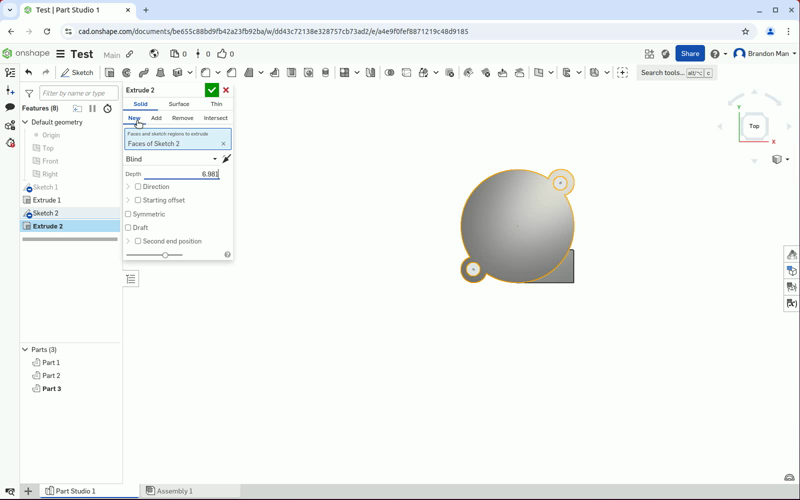
key(enter)
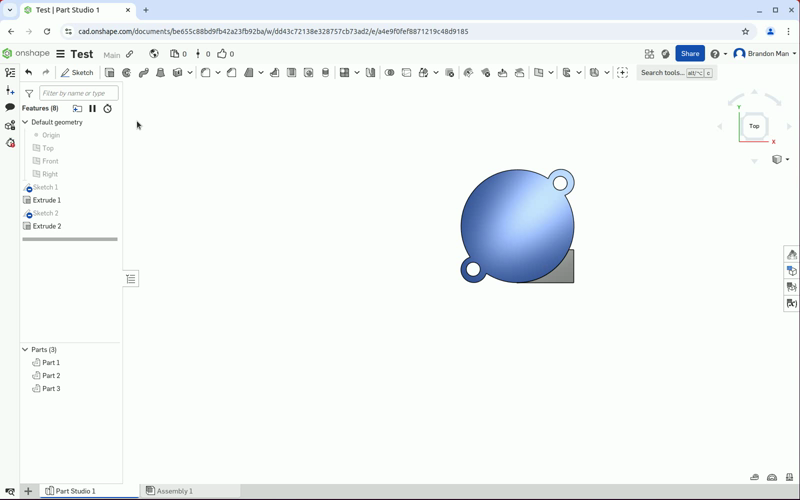
key(shift+h)
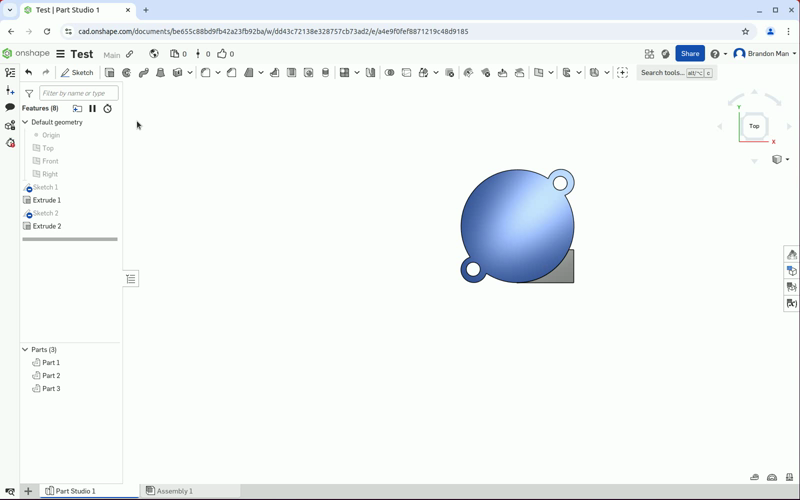
key(shift+h)
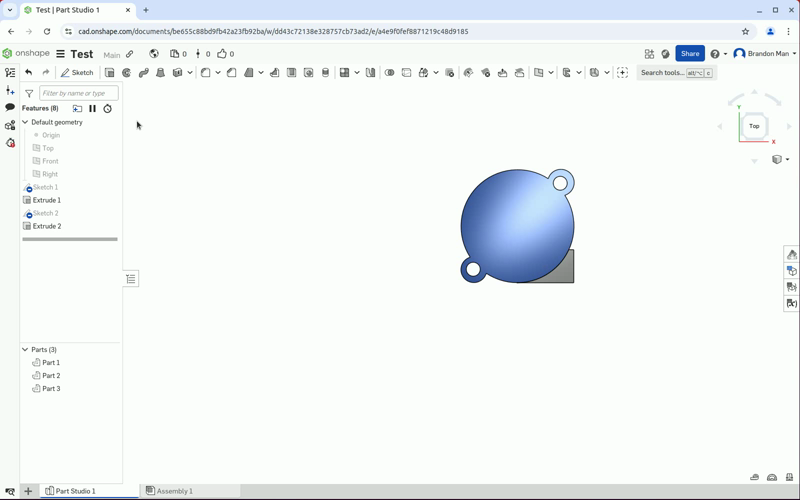
mouse_move(73, 189)
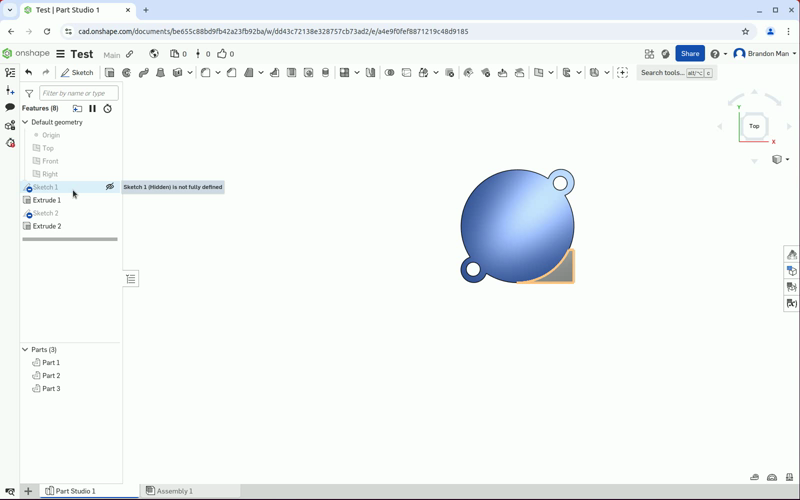
click(73, 189)
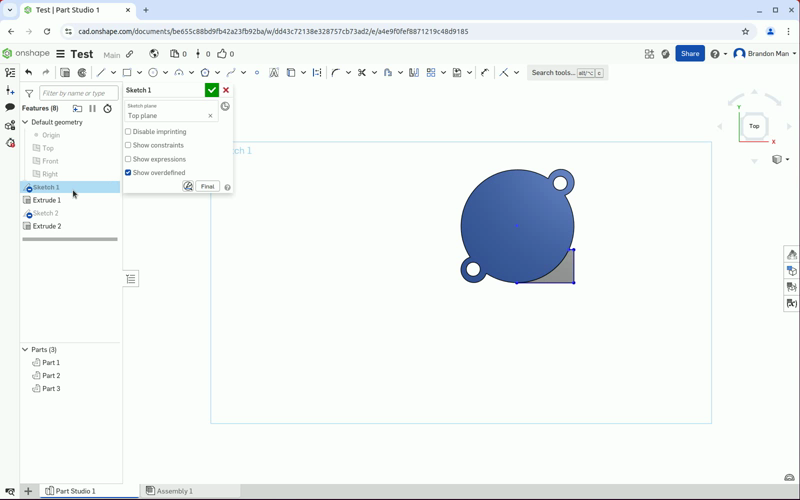
mouse_move(229, 92)
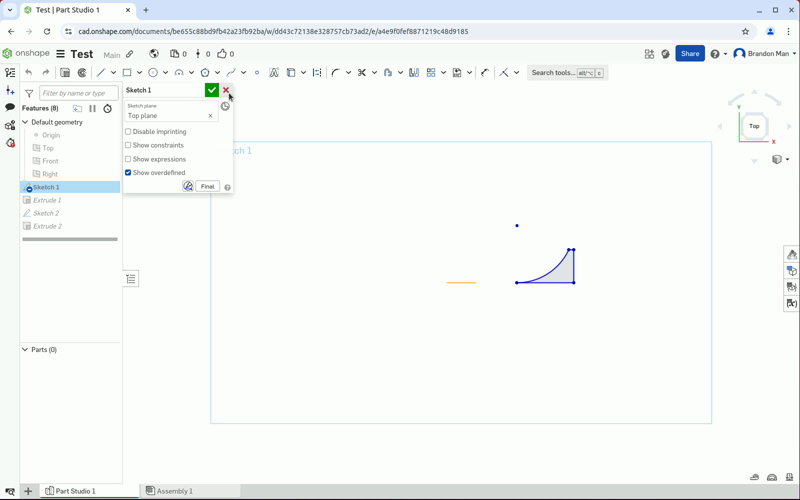
click(229, 92)
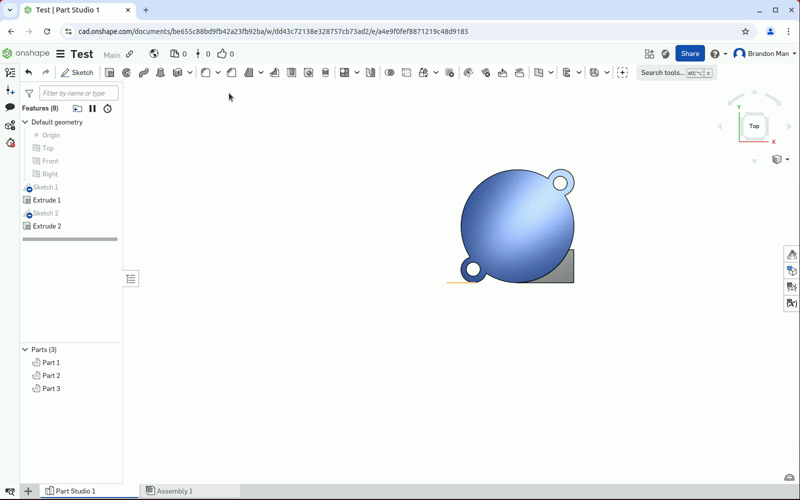
mouse_move(73, 352)
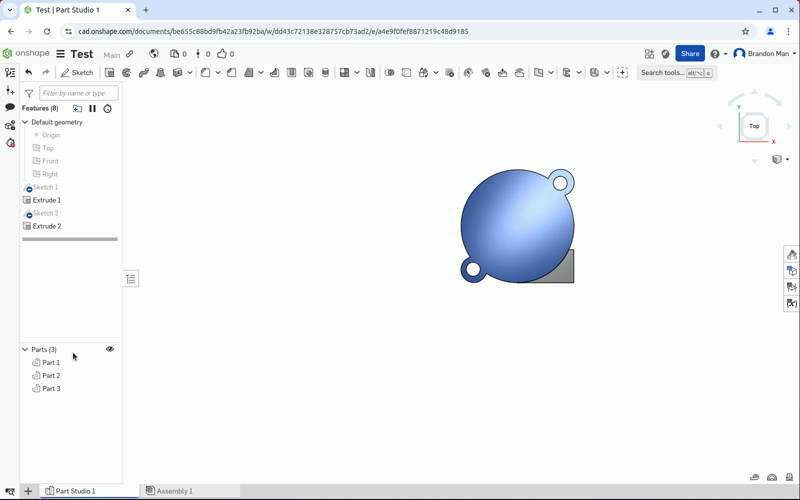
key(y)
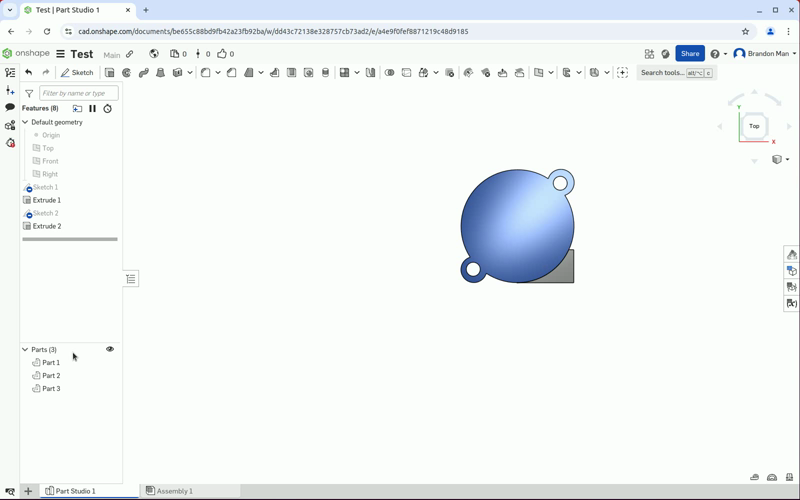
key(shift+p)
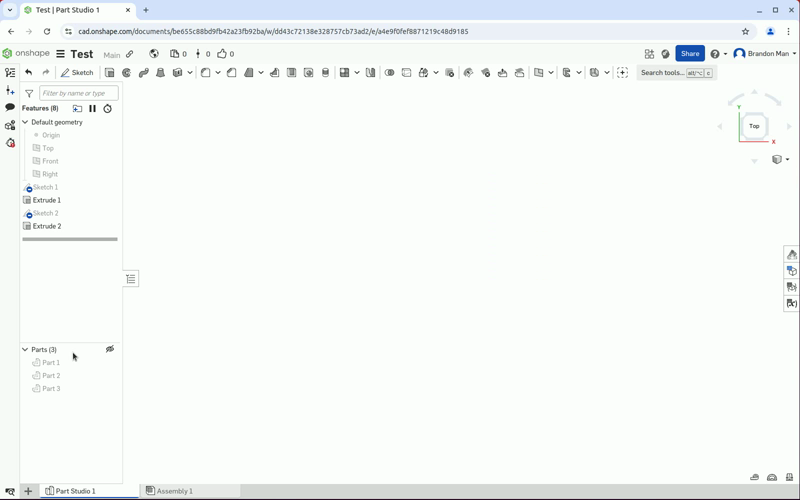
key(space)
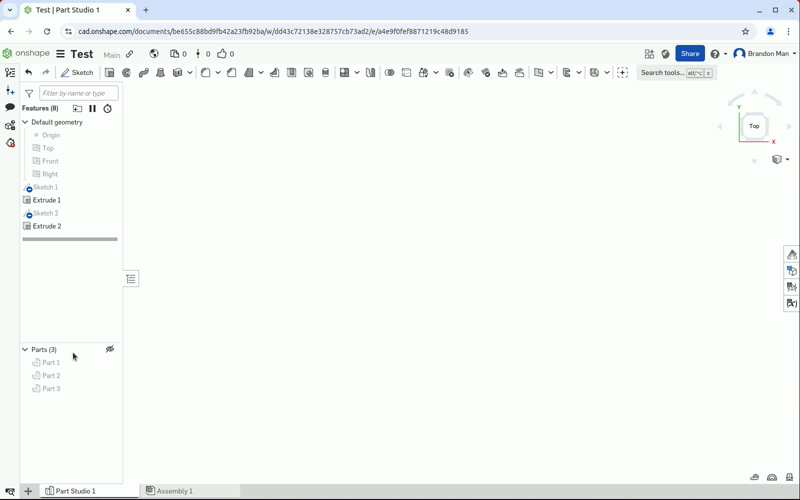
key_down(shift)
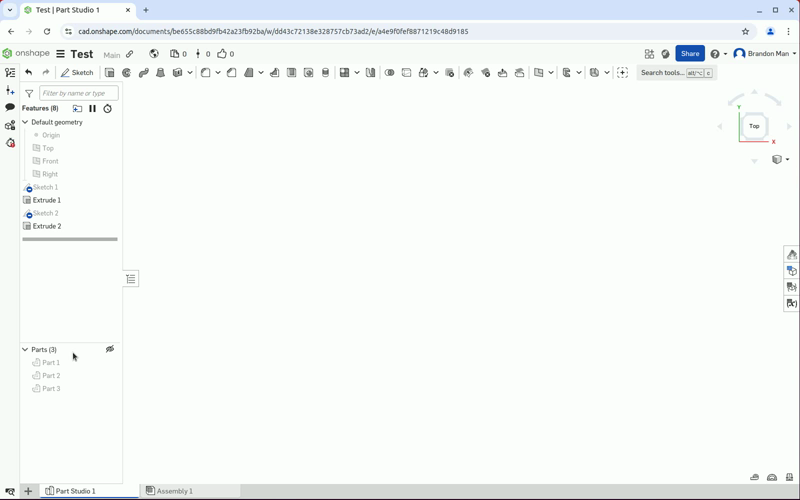
key(up)
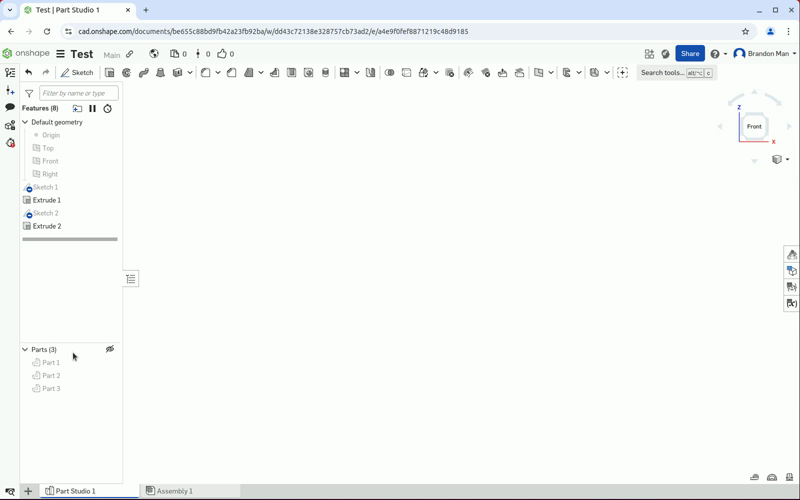
key_up(shift)
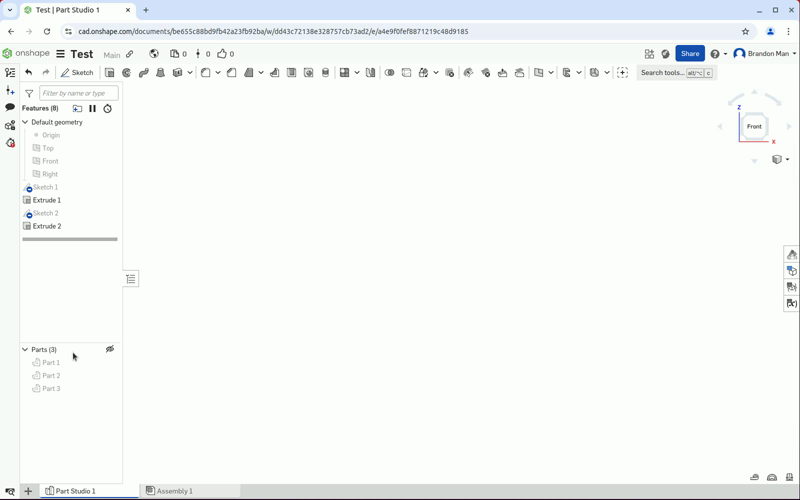
key(space)
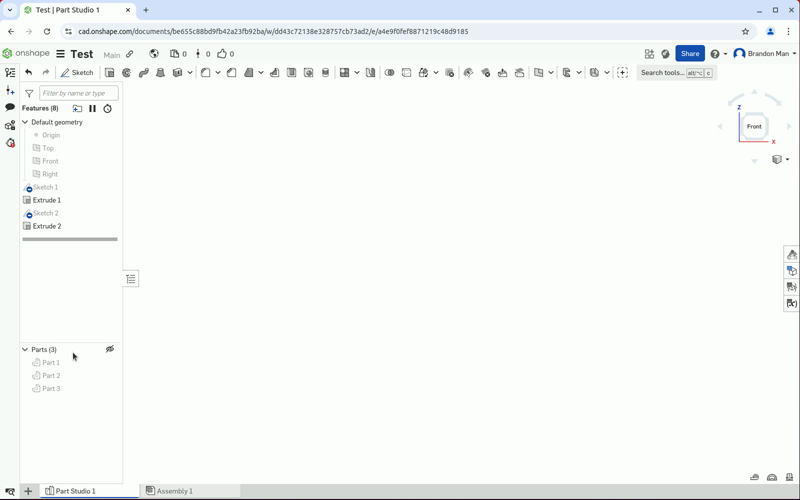
key_down(shift)
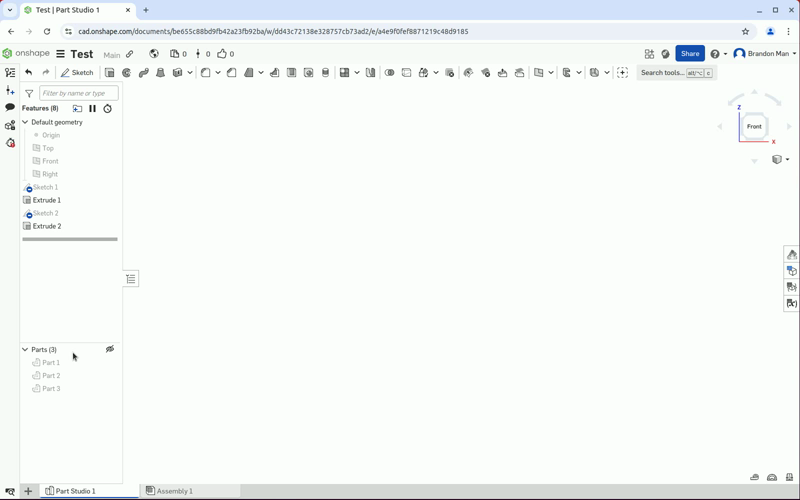
key(left)
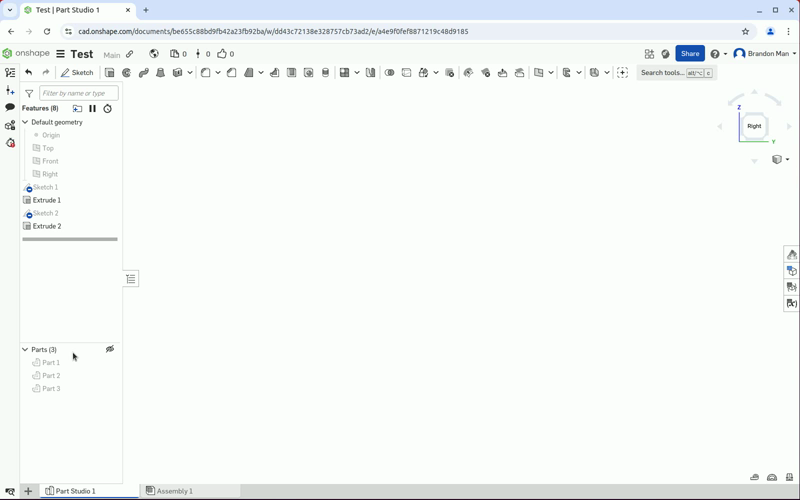
key_up(shift)
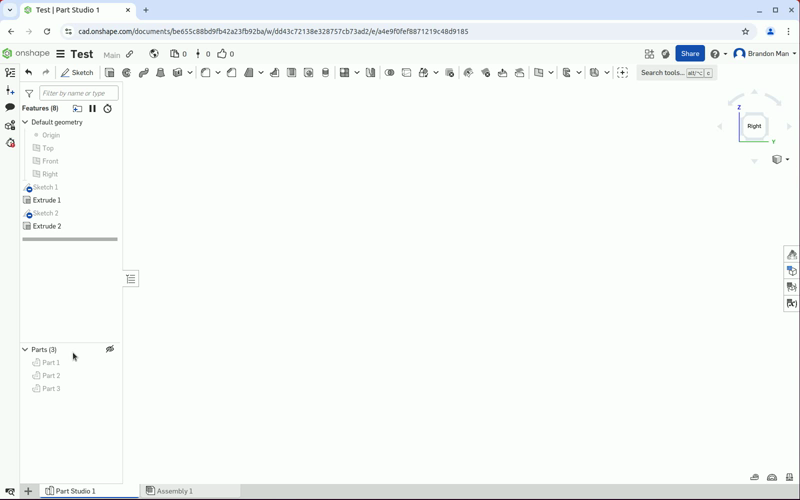
mouse_move(73, 352)
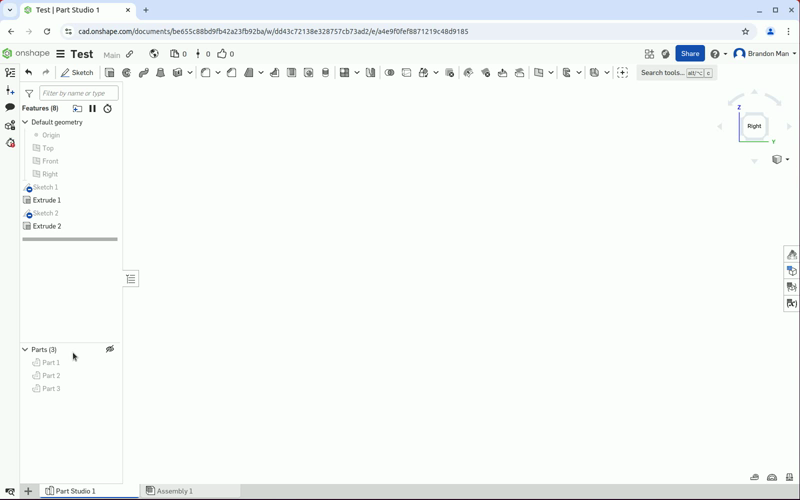
key(shift+y)
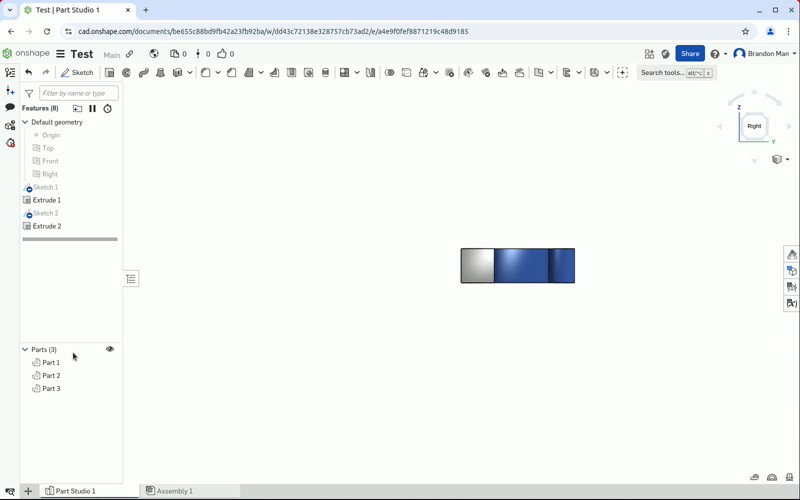
mouse_move(541, 75)
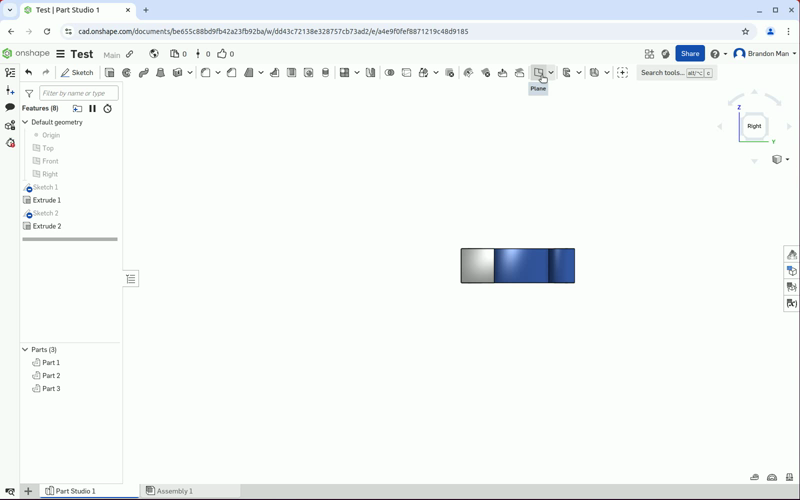
click(541, 75)
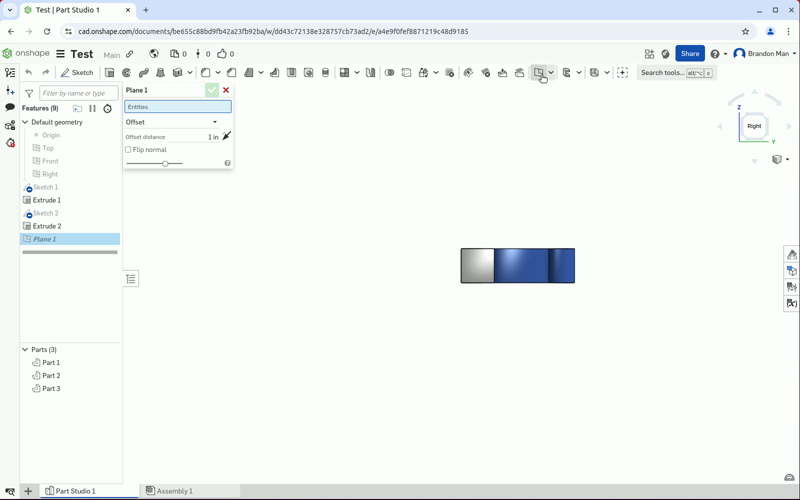
mouse_move(73, 176)
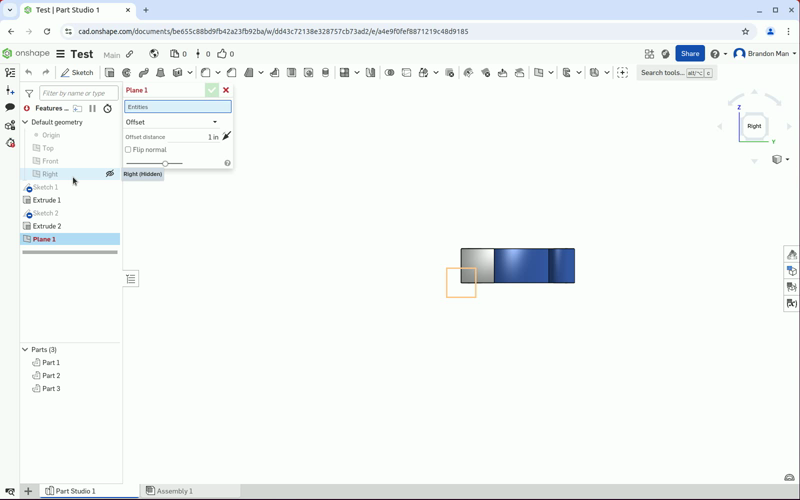
click(73, 176)
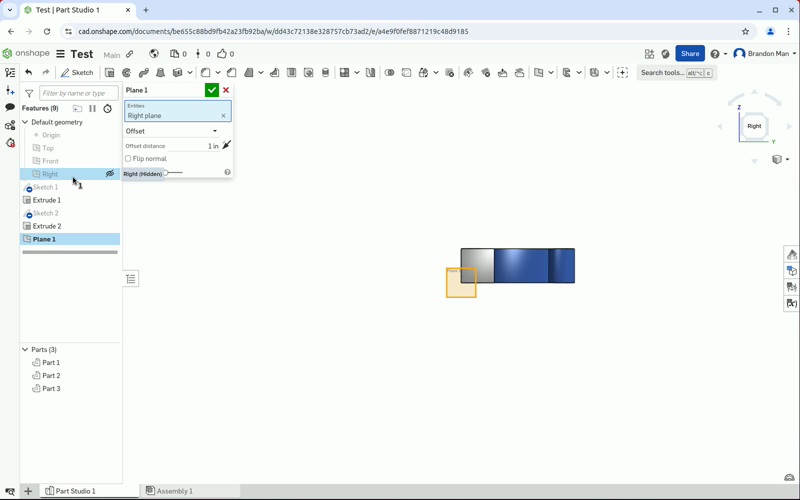
key(tab, 2)
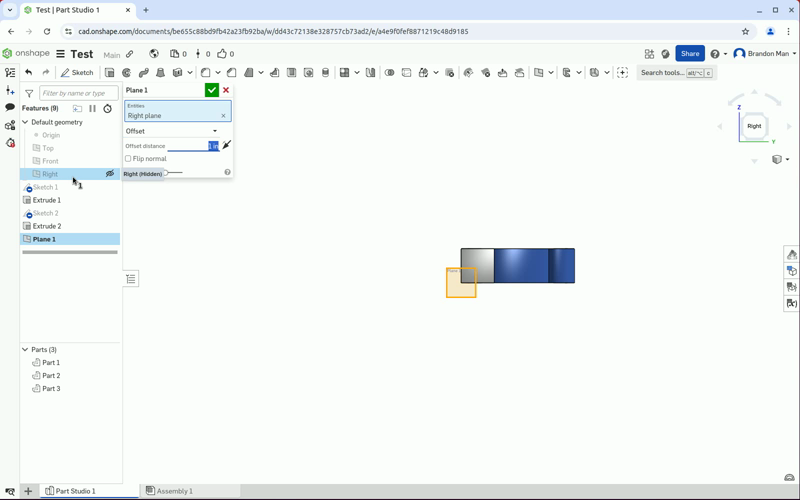
text(23.108)
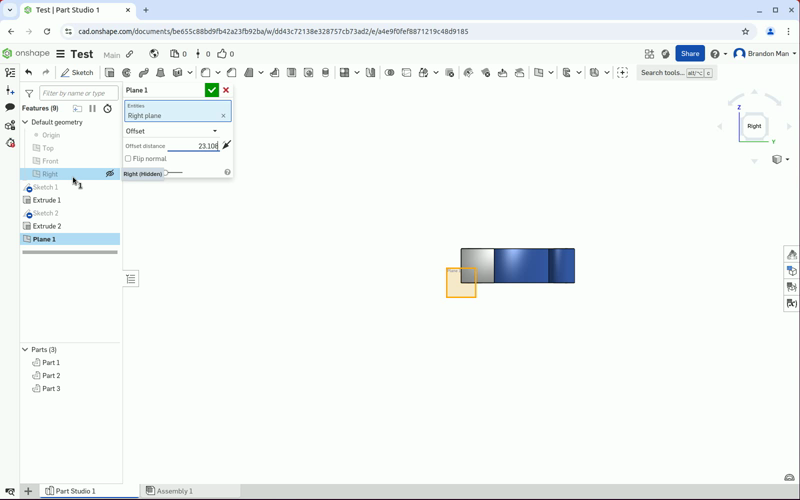
key(enter, 2)
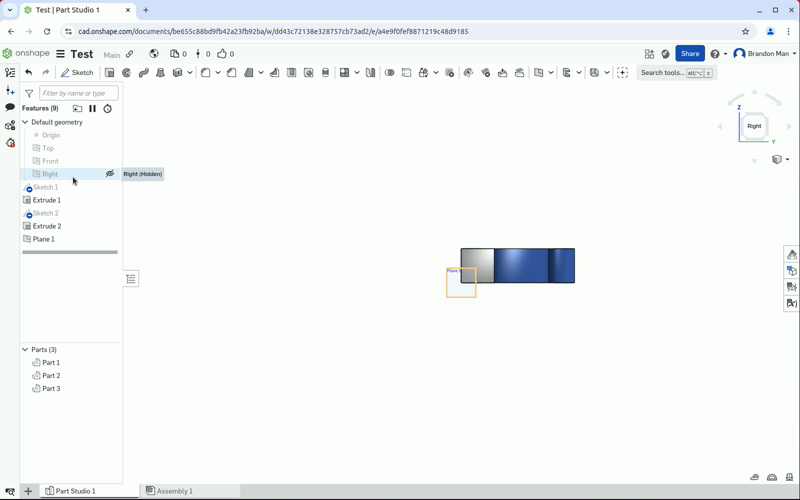
key(shift+s)
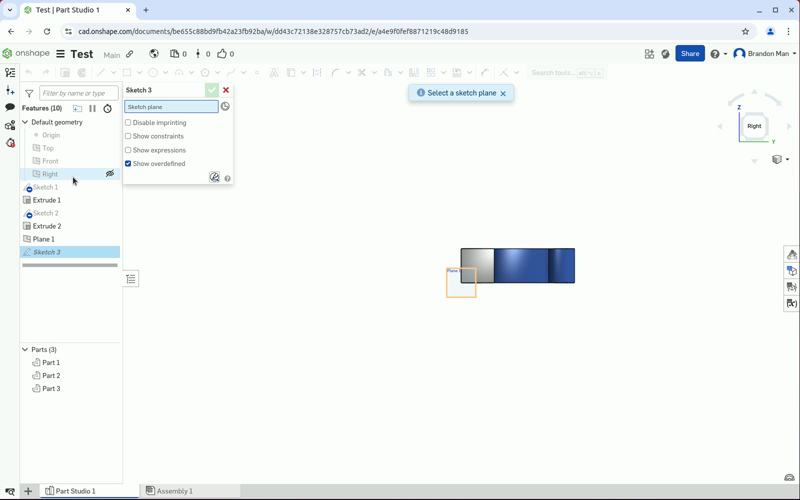
mouse_move(73, 241)
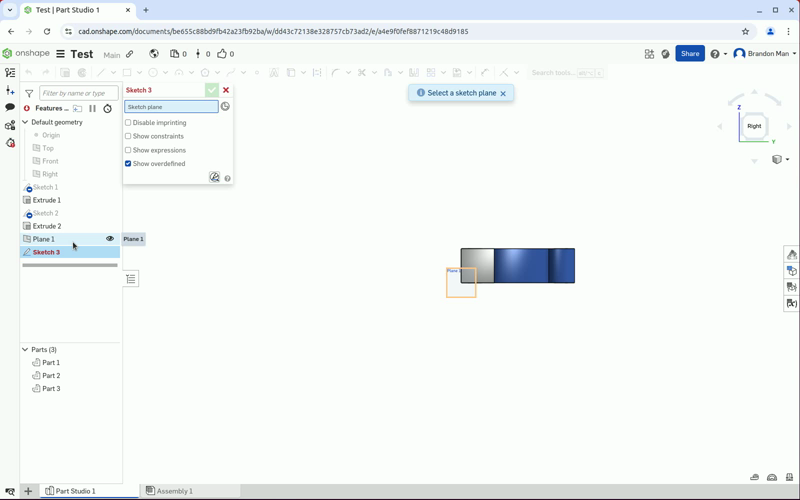
click(73, 241)
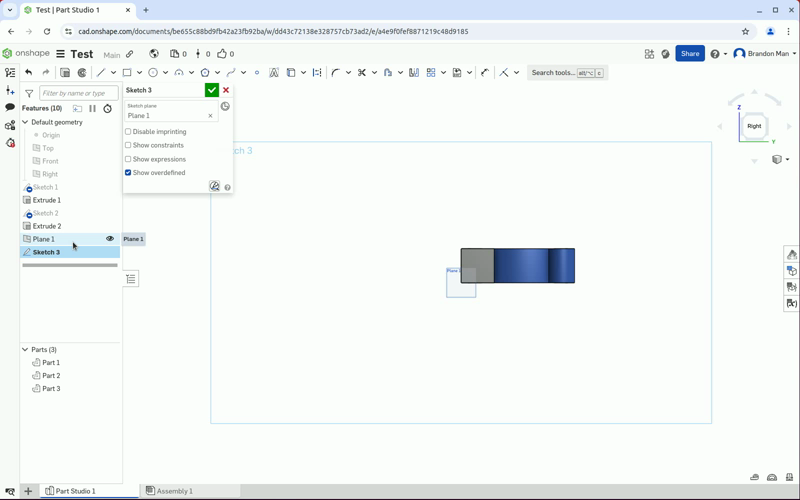
mouse_move(73, 352)
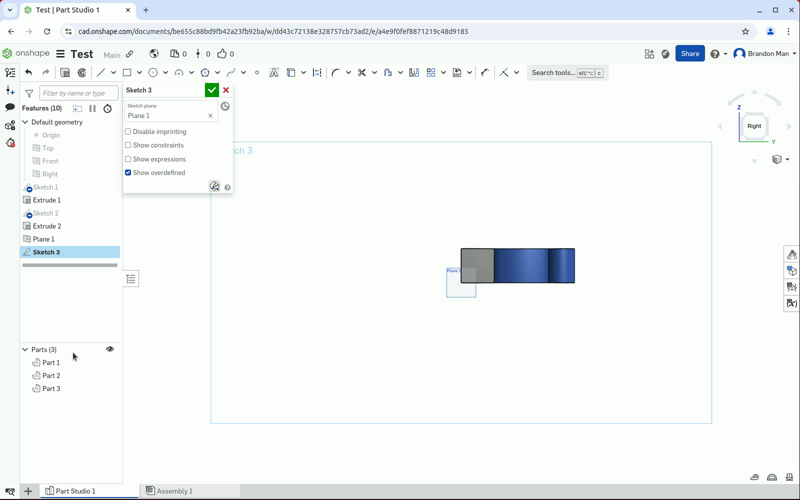
key(y)
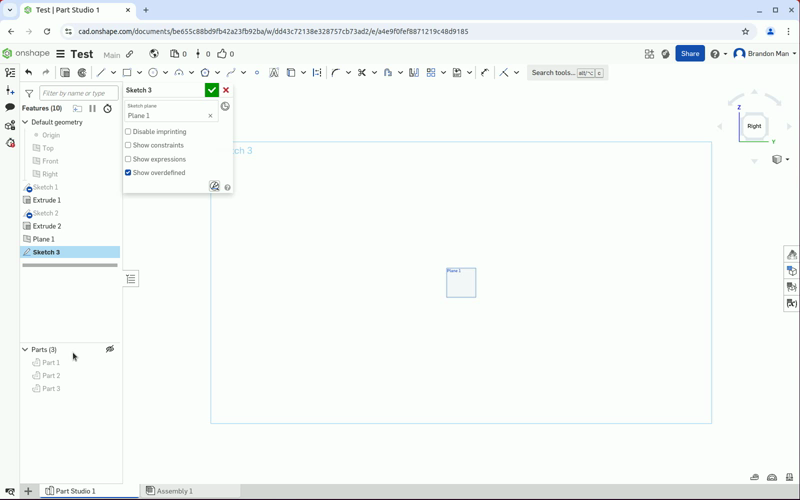
key(l)
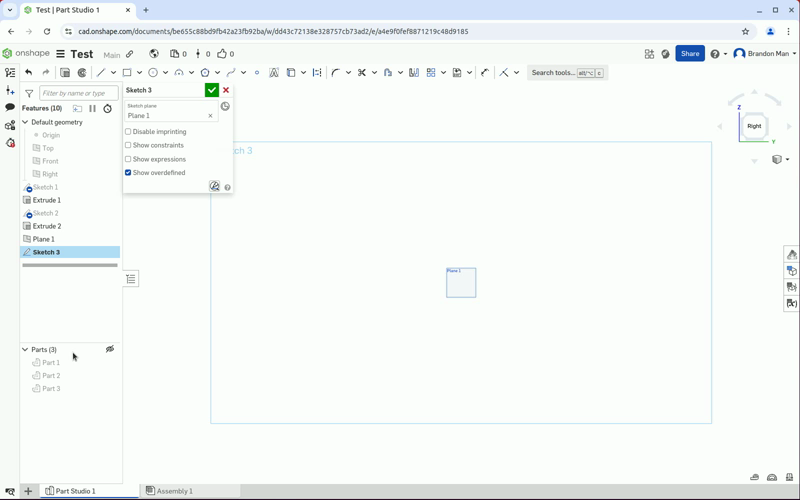
key_down(shift)
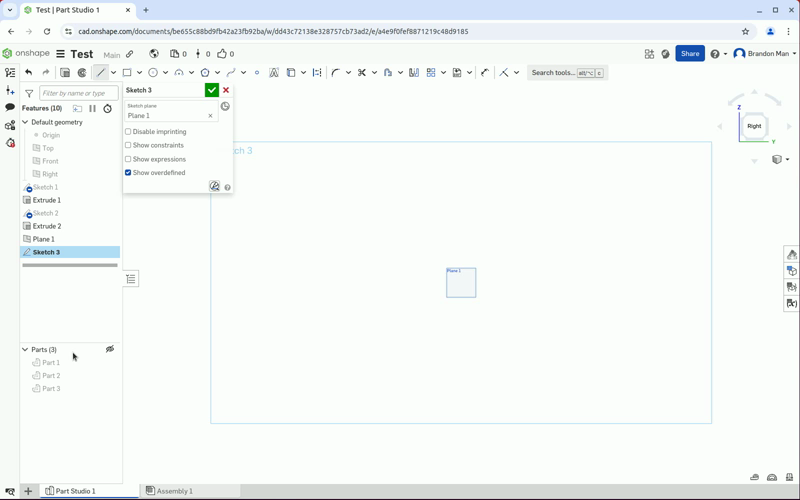
mouse_move(465, 278)
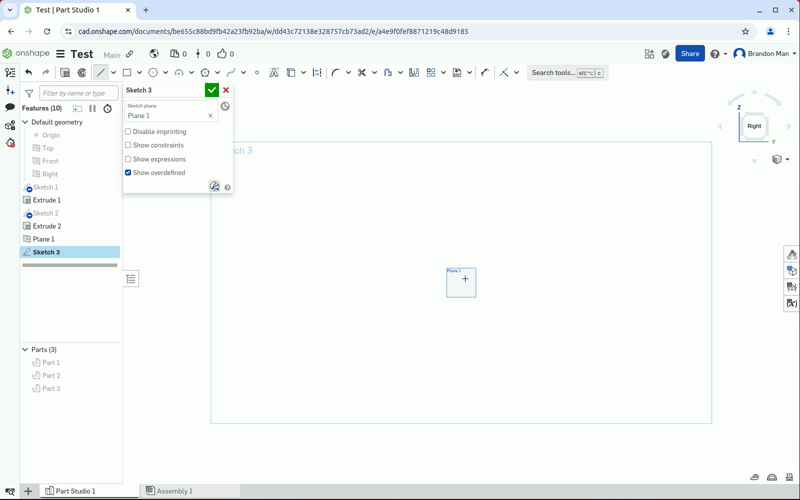
click(465, 278)
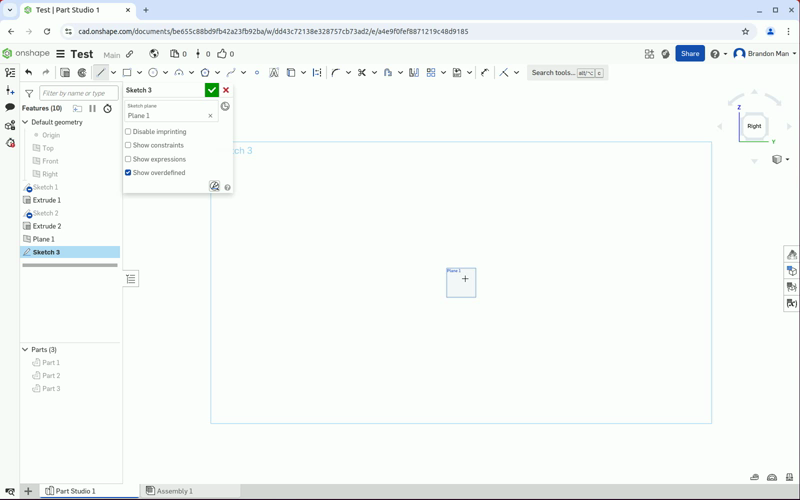
key_up(shift)
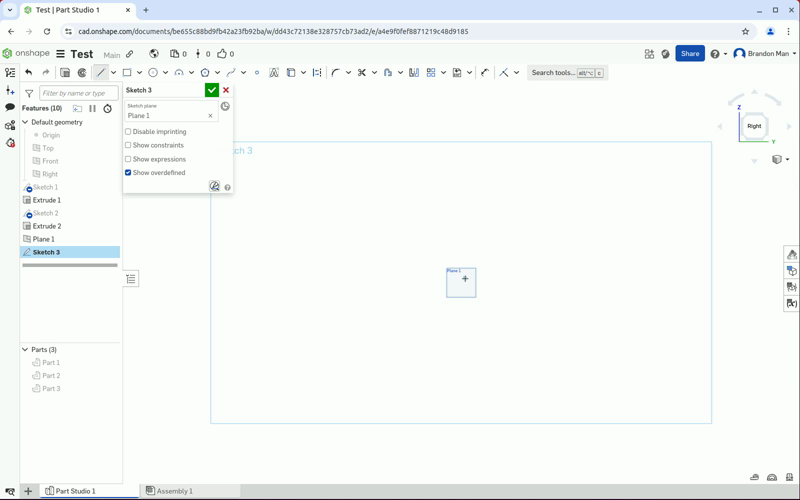
key_down(shift)
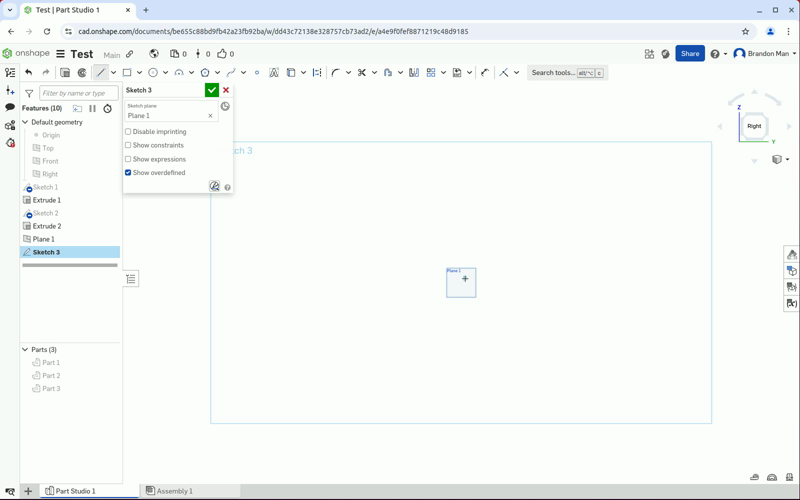
mouse_move(495, 278)
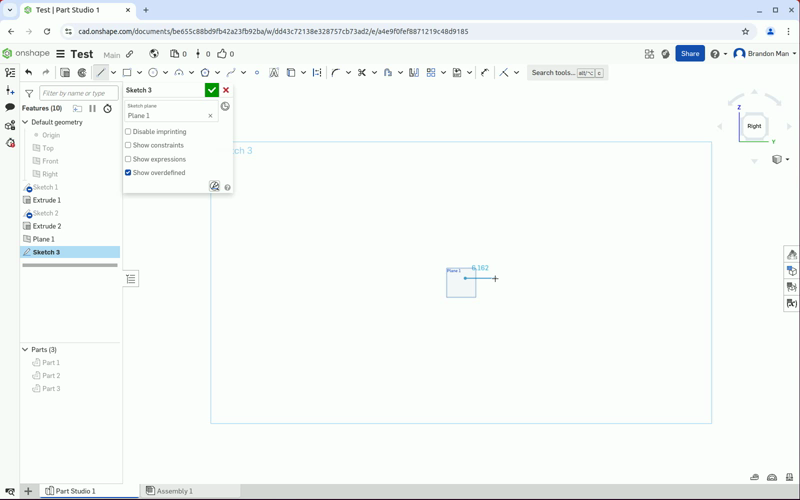
mouse_move(489, 278)
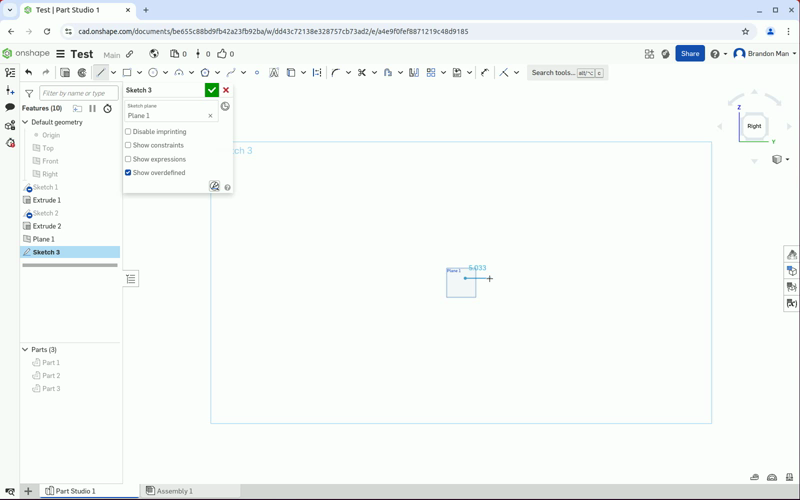
click(489, 278)
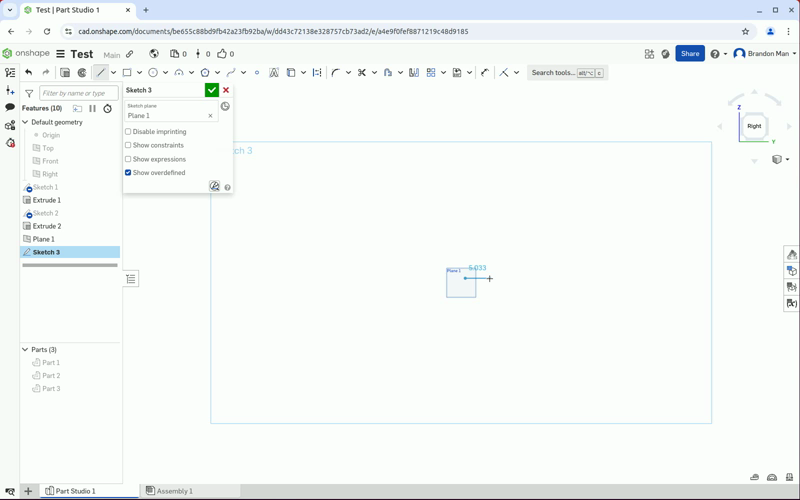
key_up(shift)
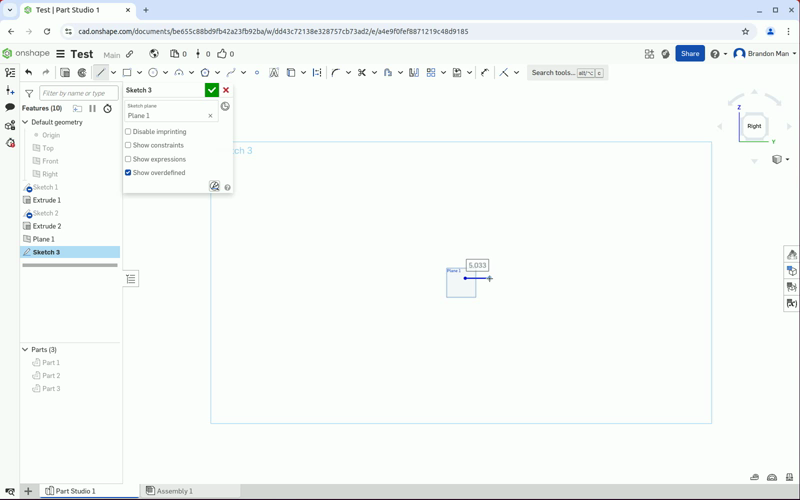
key_down(shift)
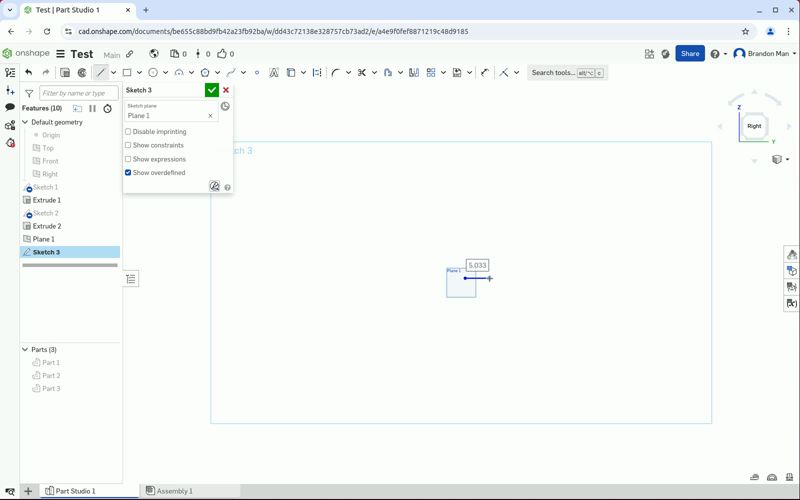
mouse_move(519, 278)
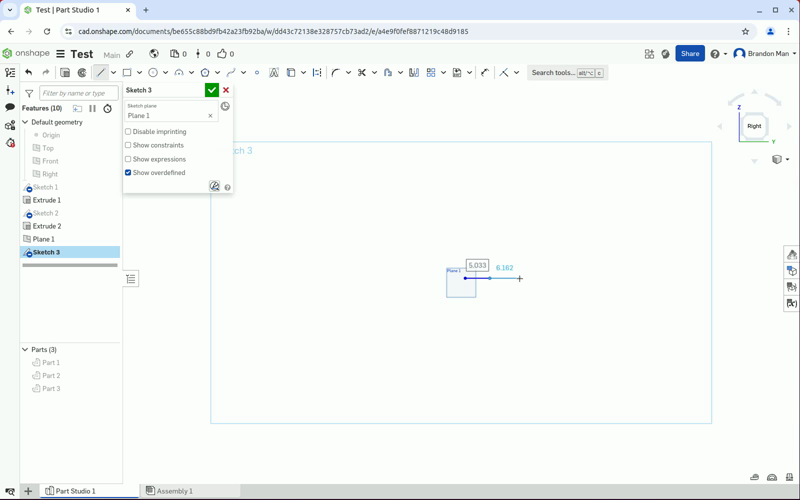
mouse_move(489, 252)
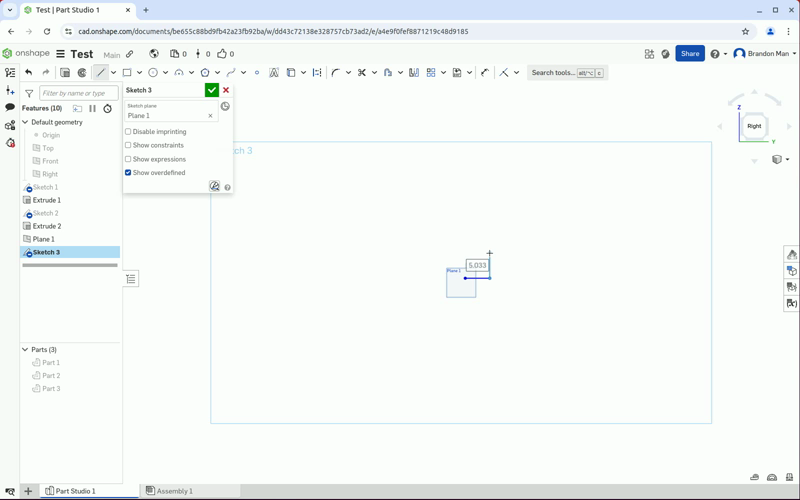
click(489, 252)
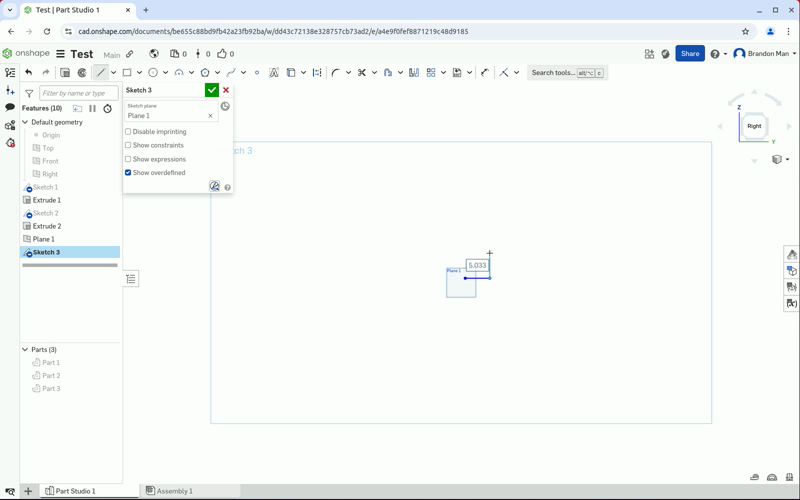
key_up(shift)
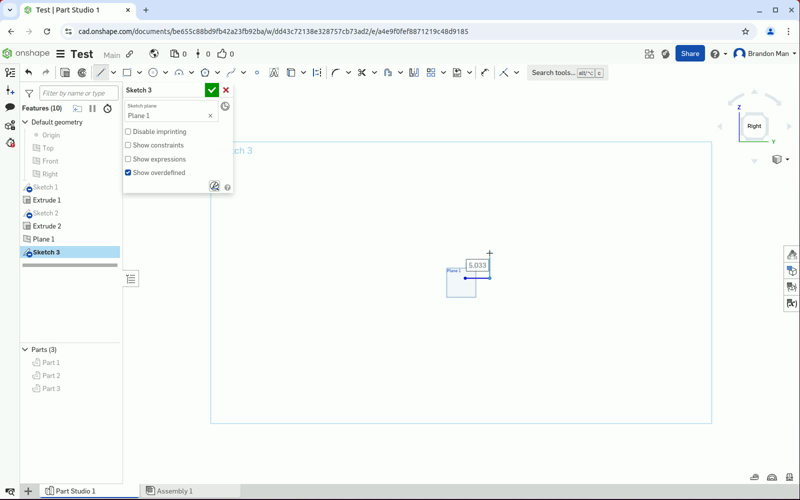
key_down(shift)
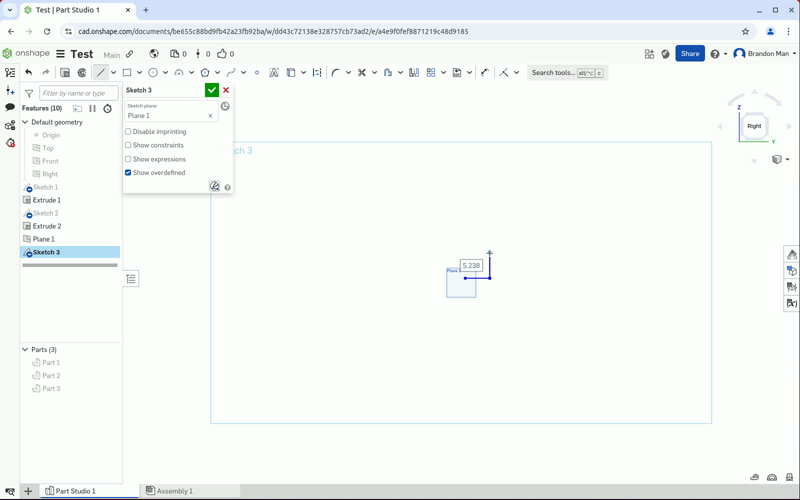
mouse_move(519, 252)
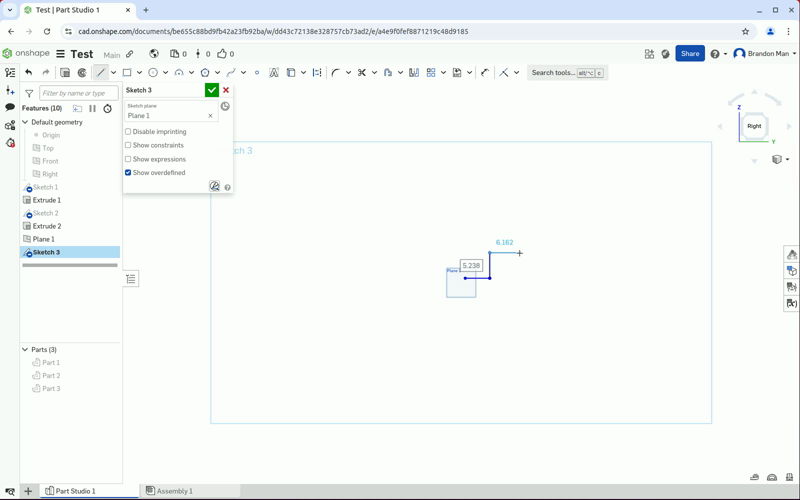
mouse_move(465, 252)
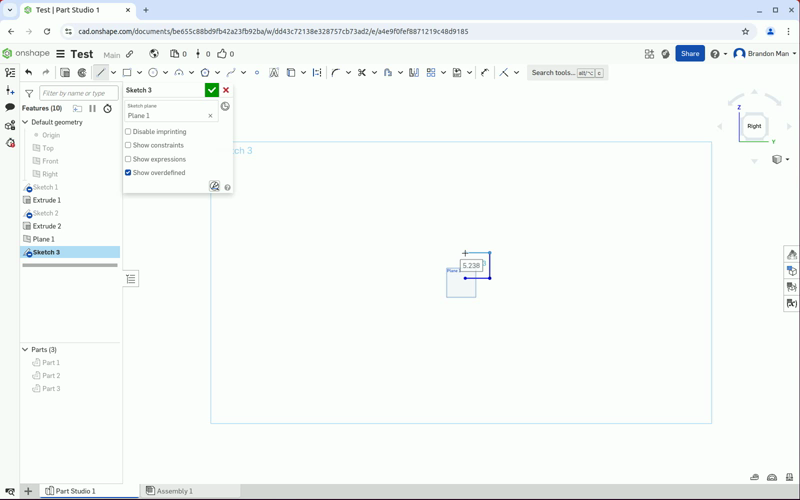
click(465, 252)
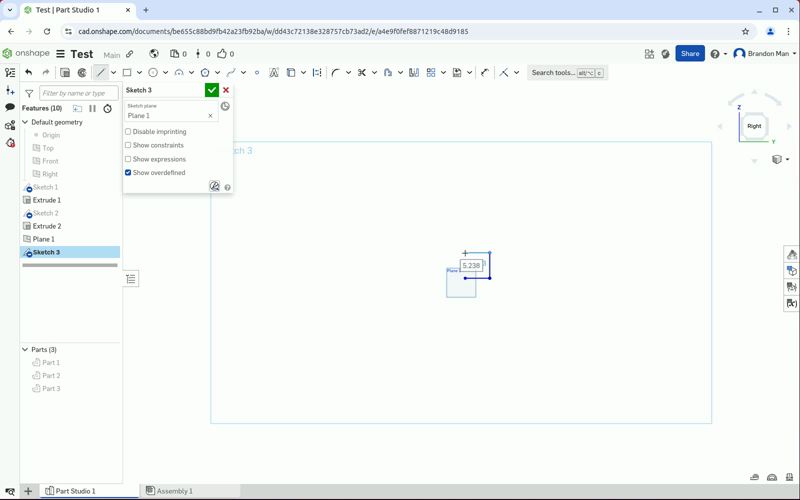
key_up(shift)
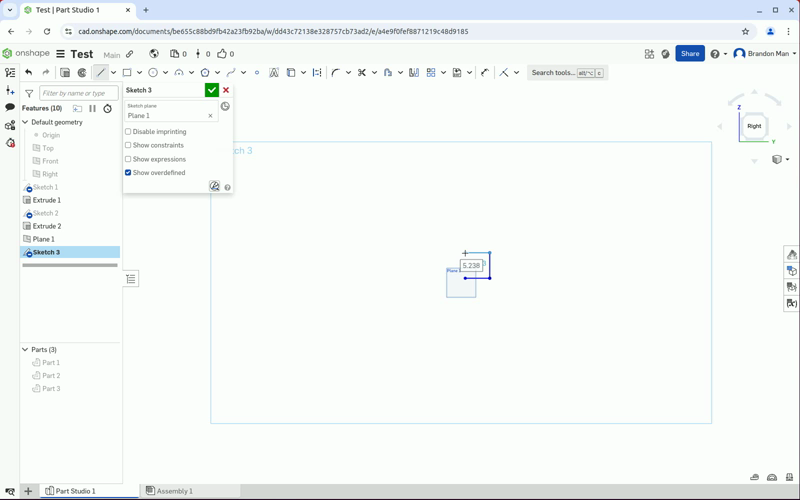
mouse_move(495, 252)
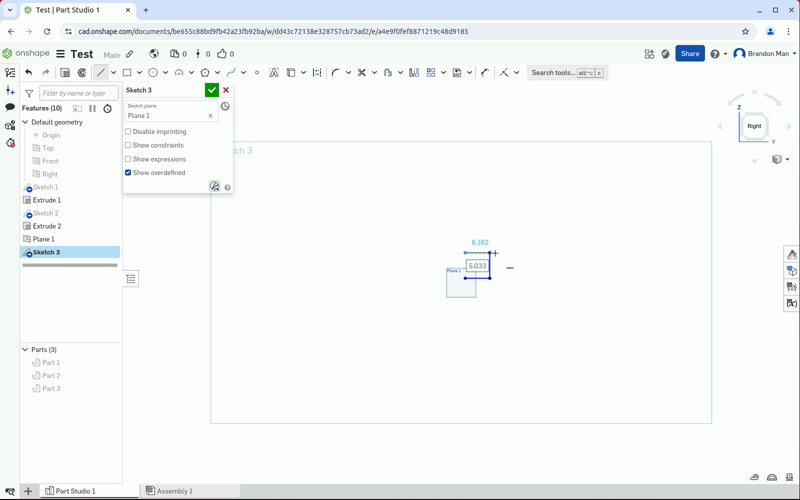
key_down(shift)
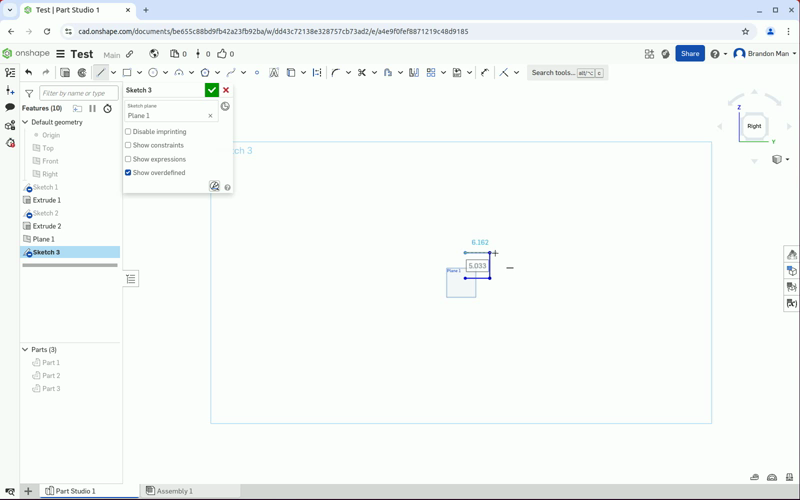
mouse_move(465, 278)
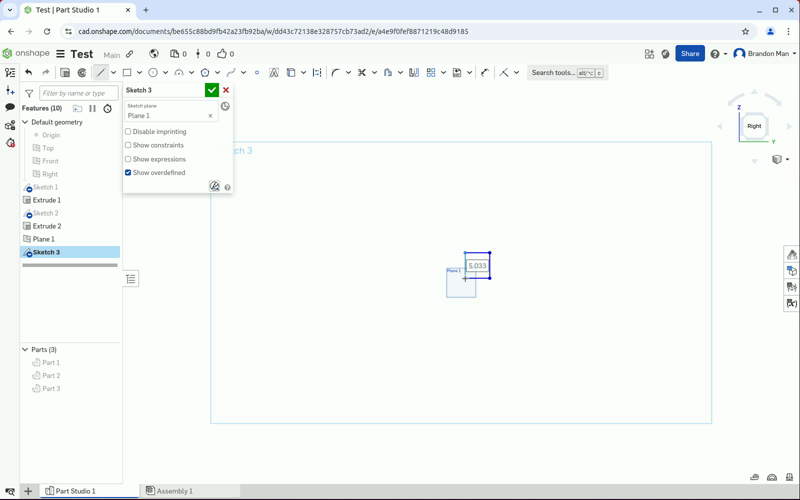
key_up(shift)
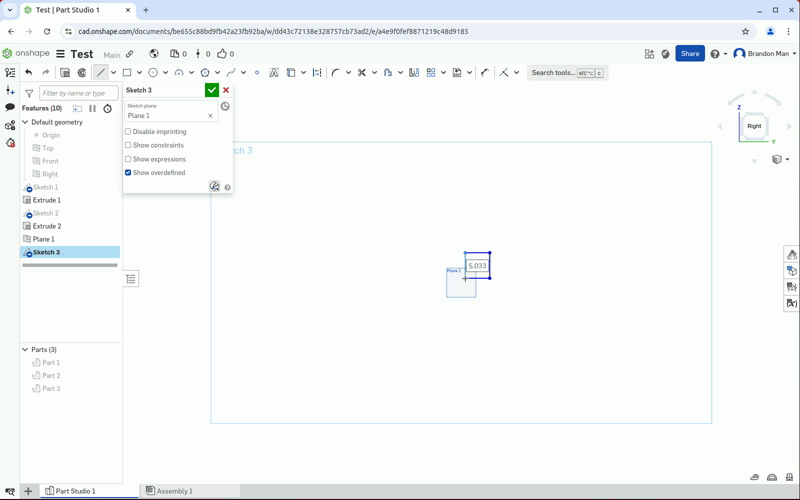
click(465, 278)
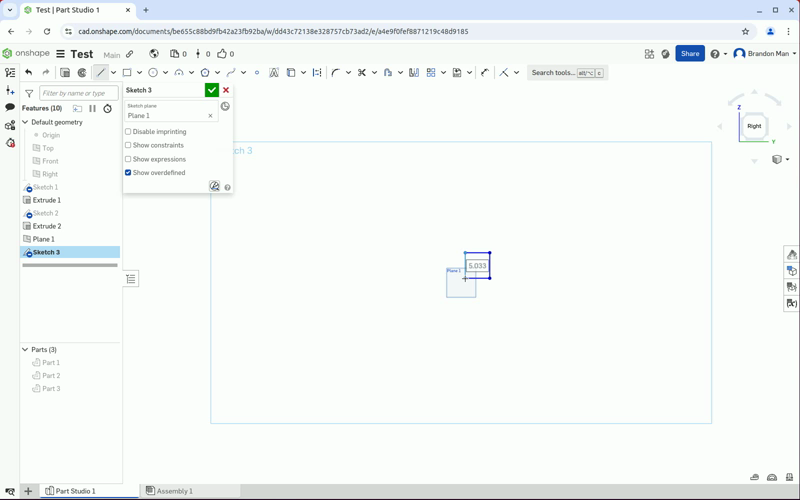
key(esc)
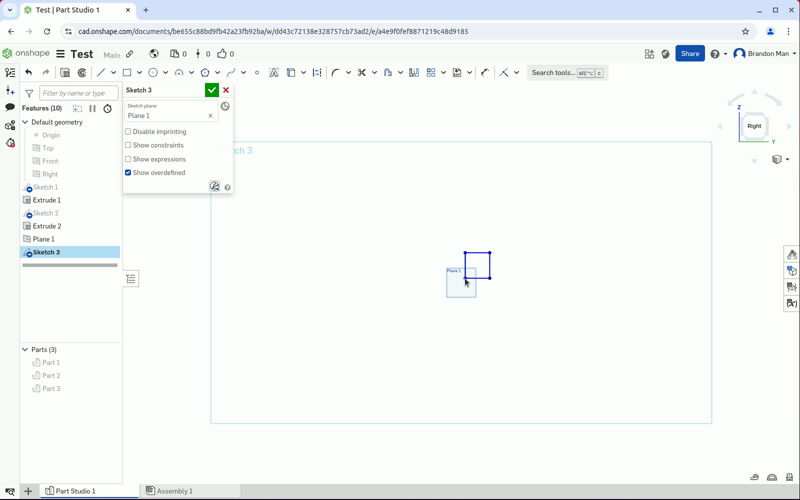
mouse_move(469, 261)
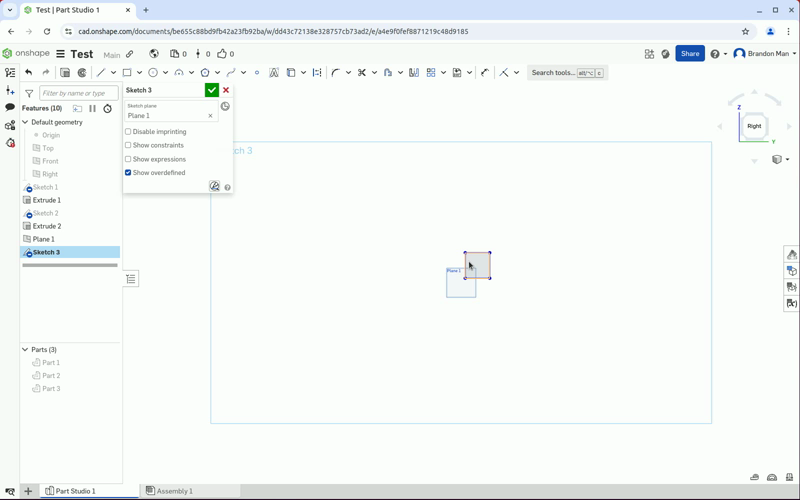
scroll(6)
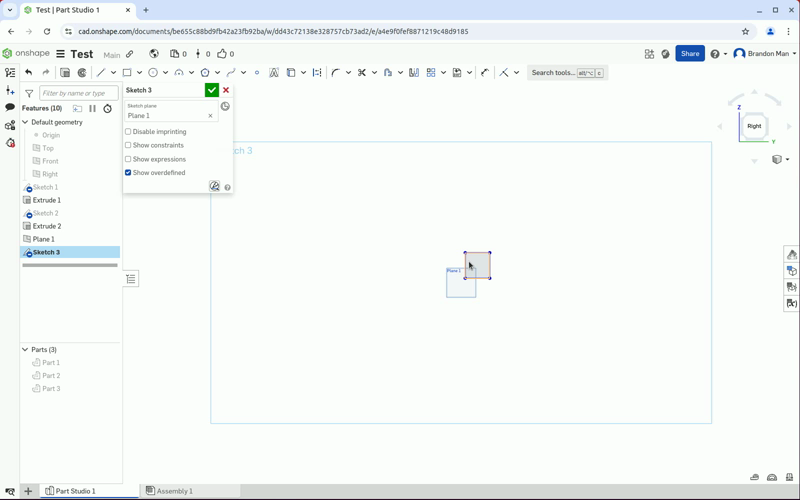
scroll(6)
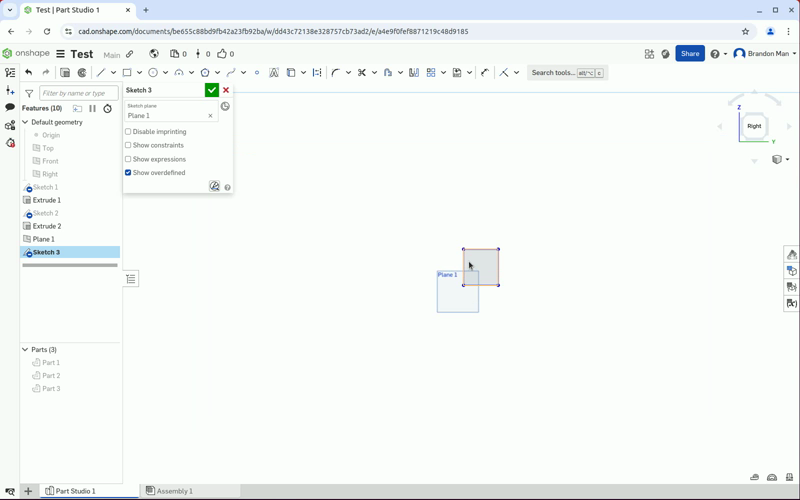
scroll(6)
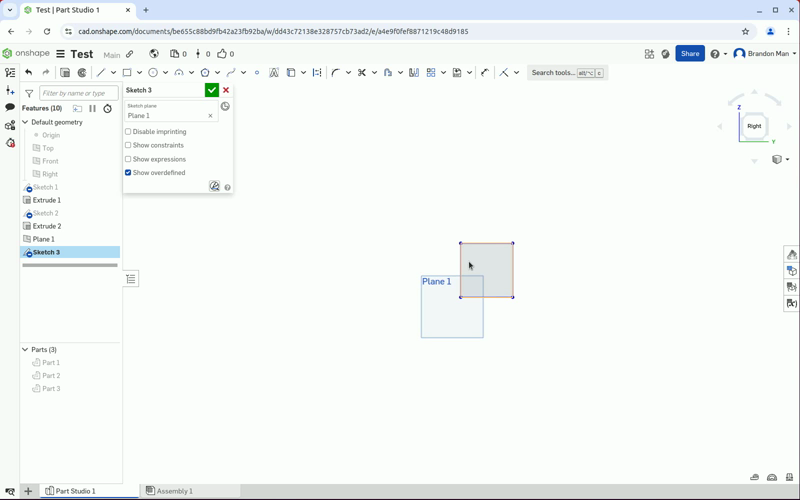
scroll(6)
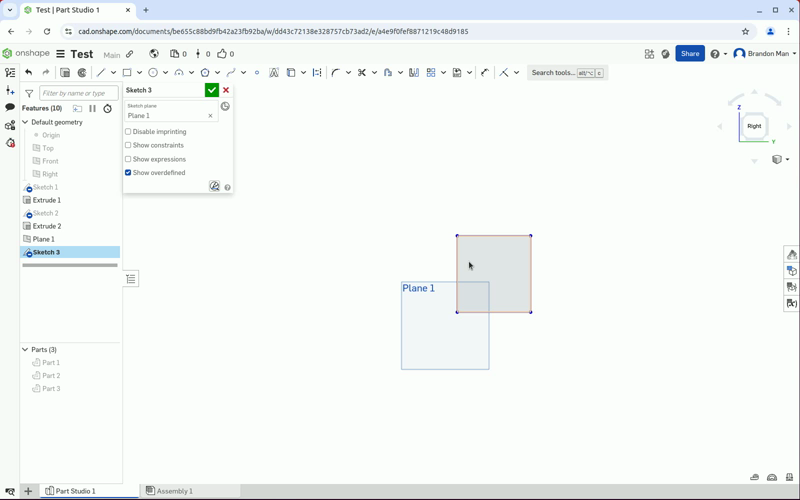
scroll(6)
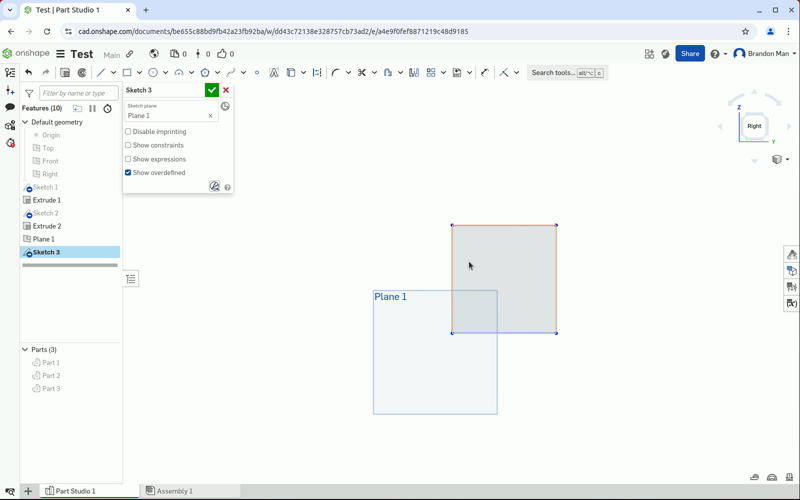
scroll(6)
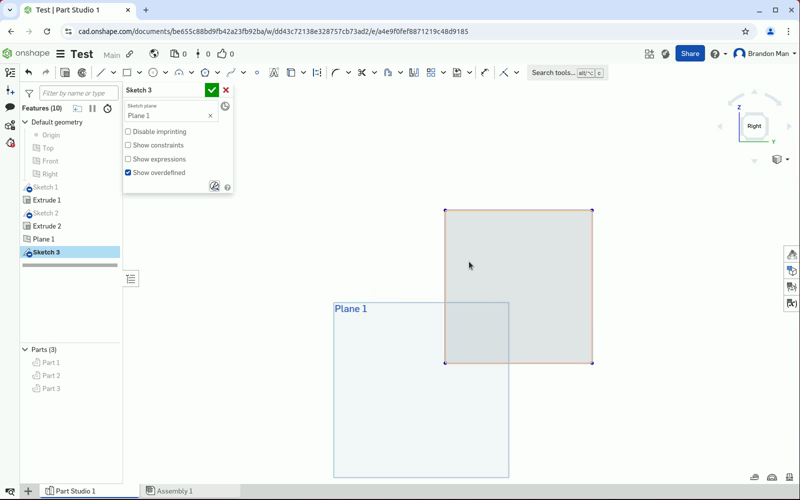
scroll(6)
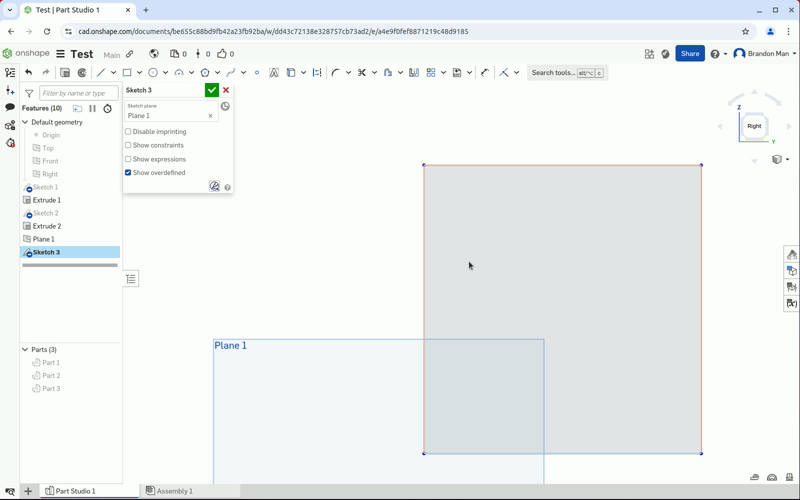
click(469, 261)
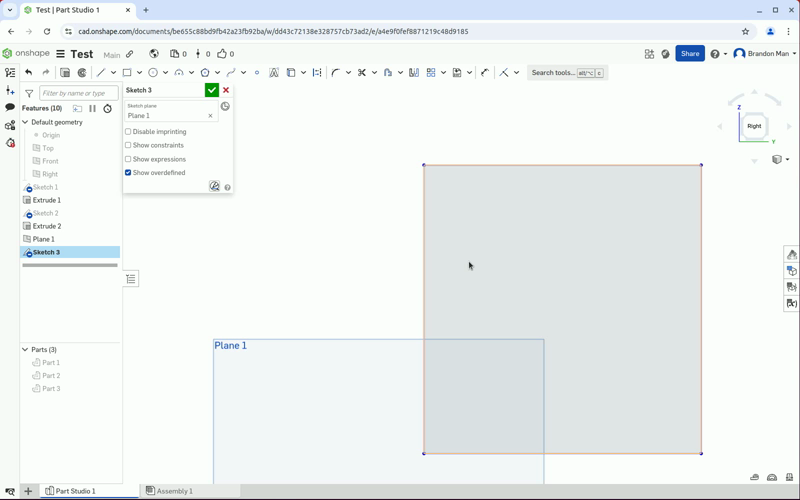
scroll(-6)
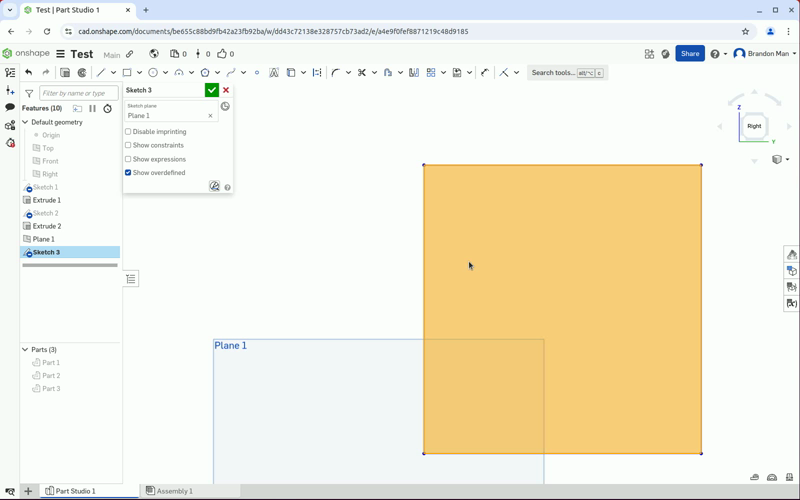
scroll(-6)
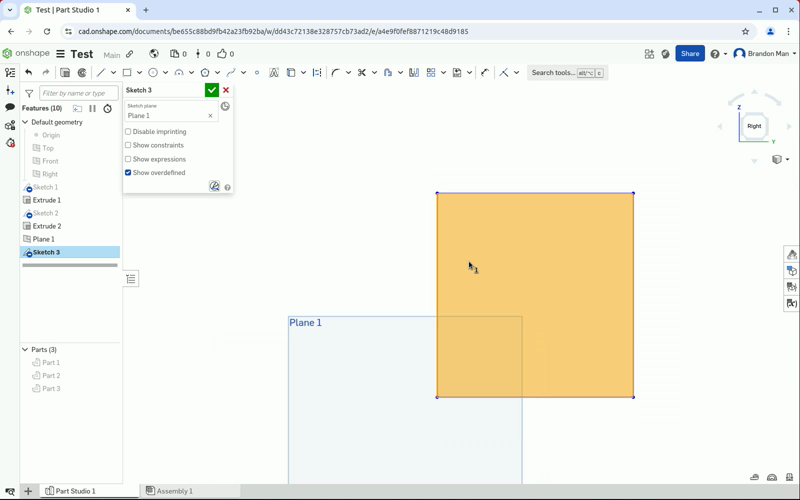
scroll(-6)
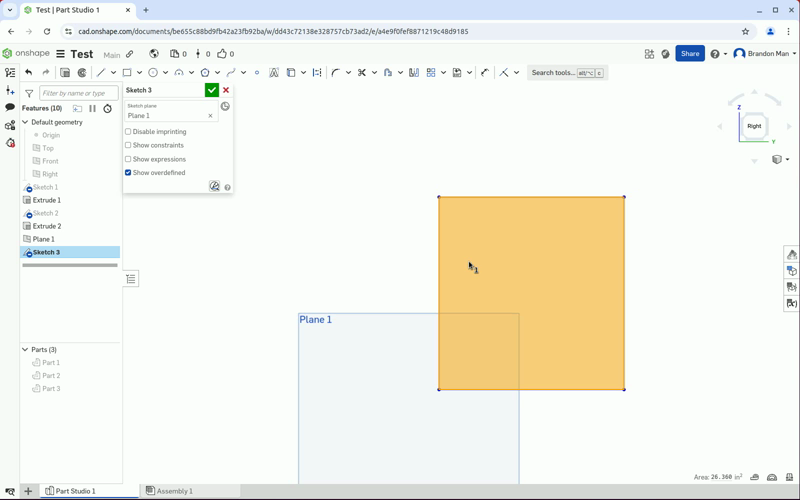
scroll(-6)
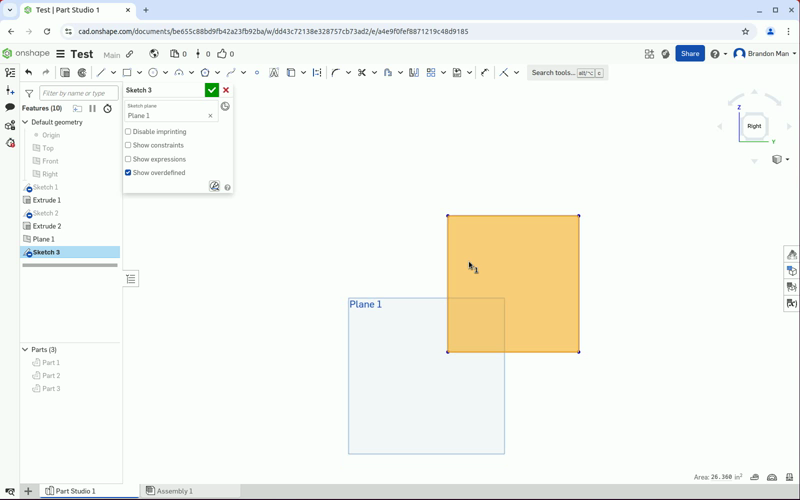
scroll(-6)
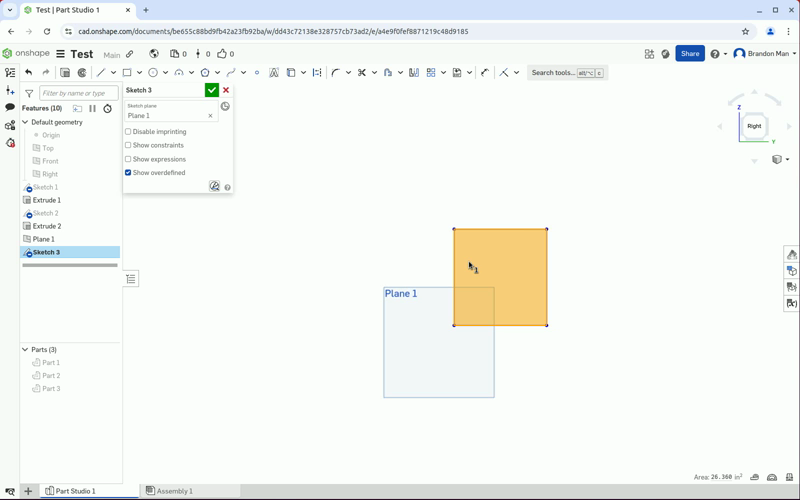
scroll(-6)
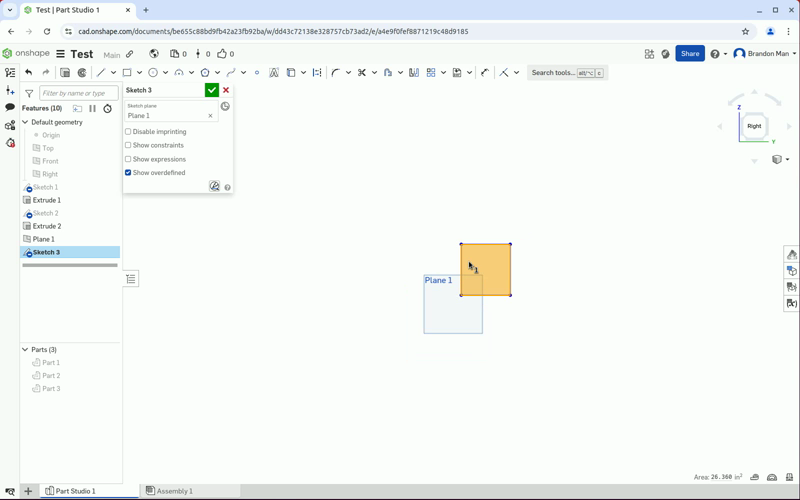
scroll(-6)
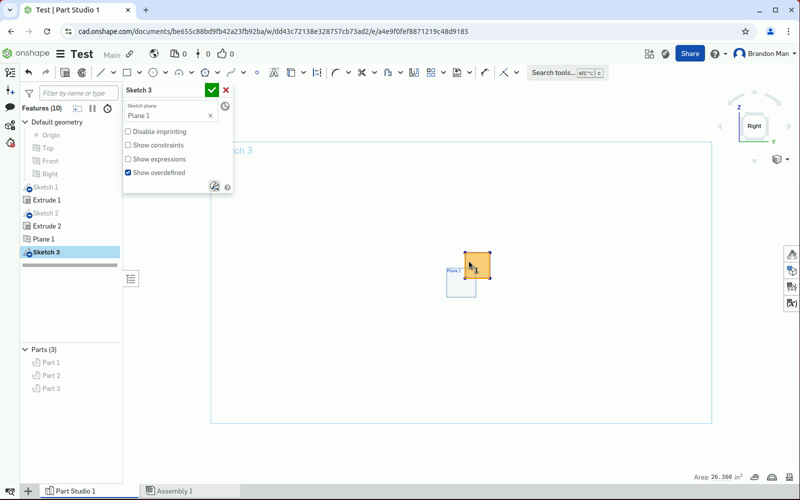
mouse_move(73, 352)
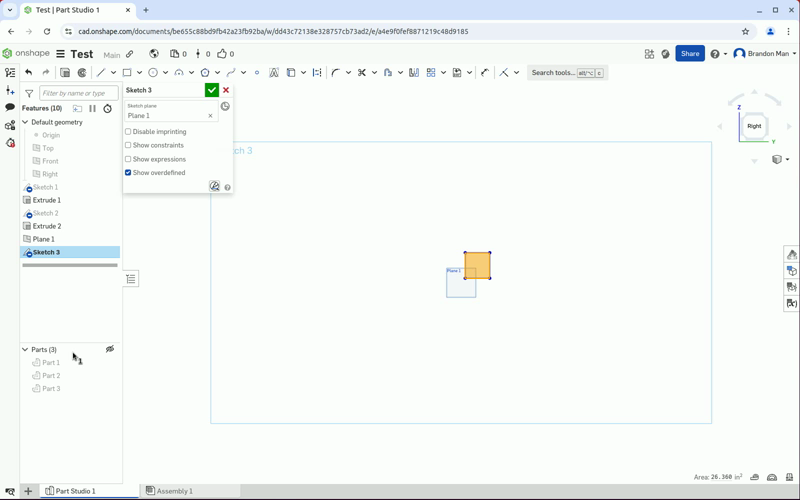
key(shift+y)
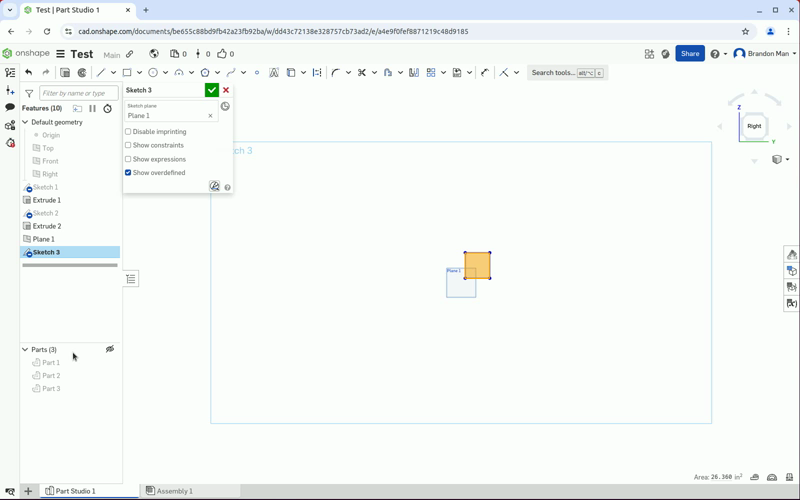
key(shift+e)
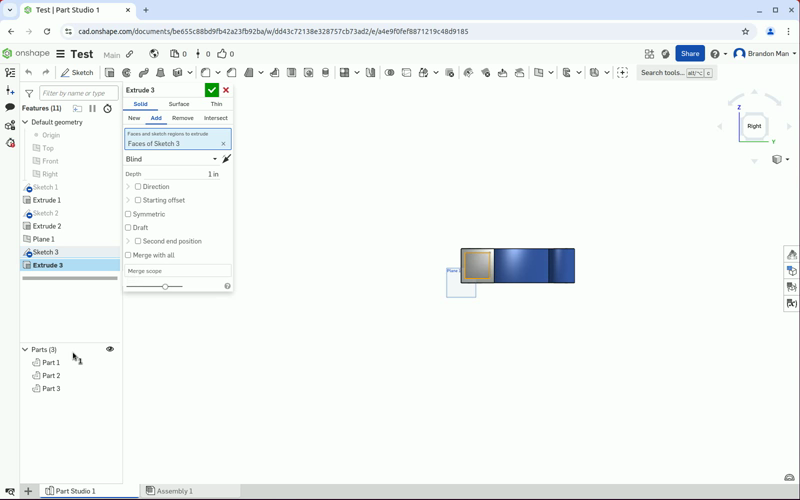
mouse_move(143, 106)
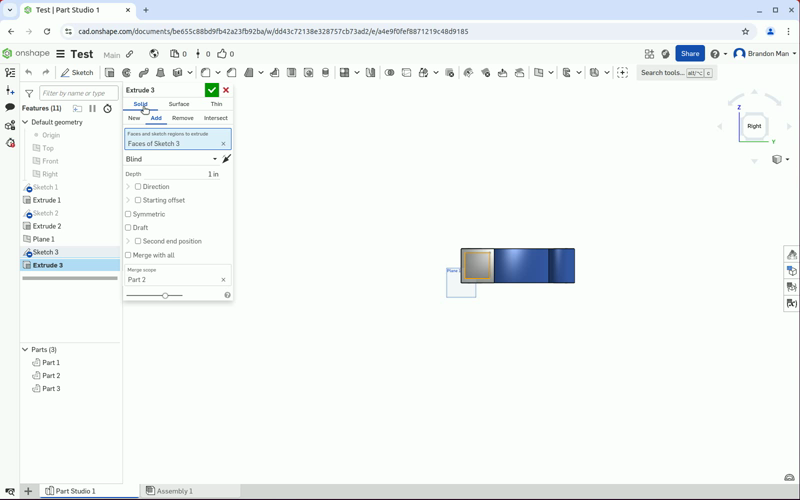
click(143, 106)
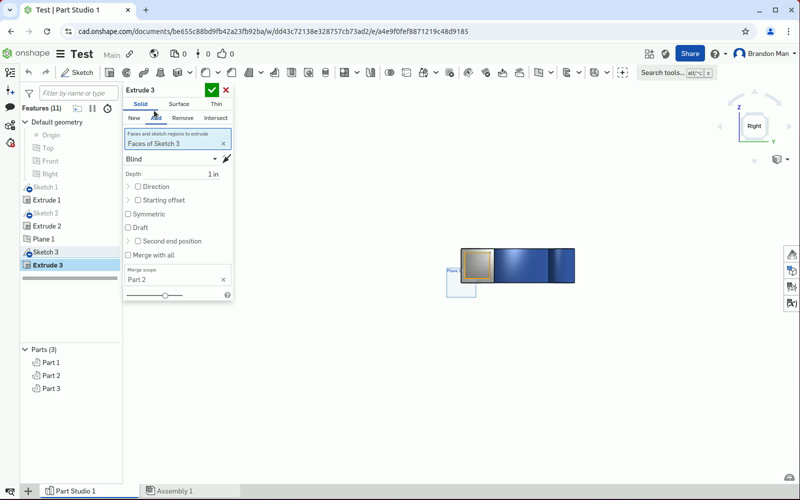
mouse_move(186, 120)
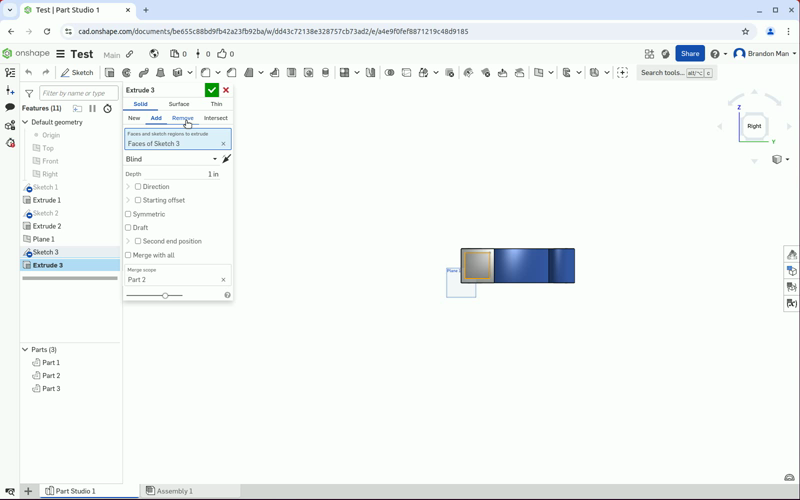
click(186, 120)
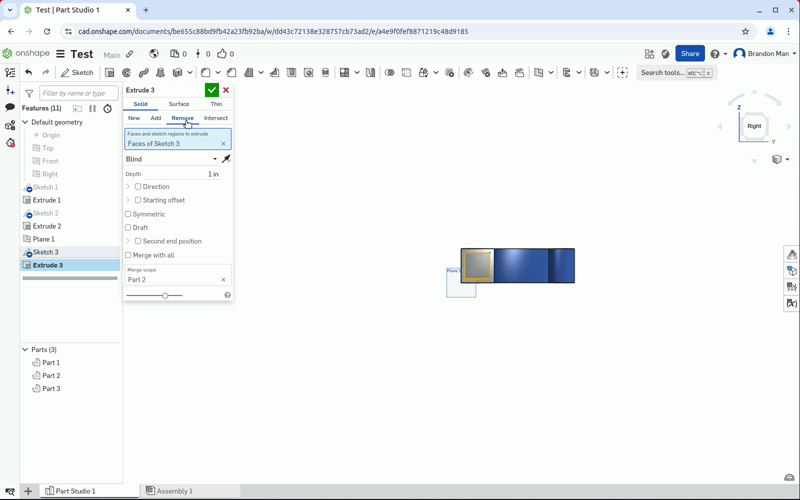
key(tab, 4)
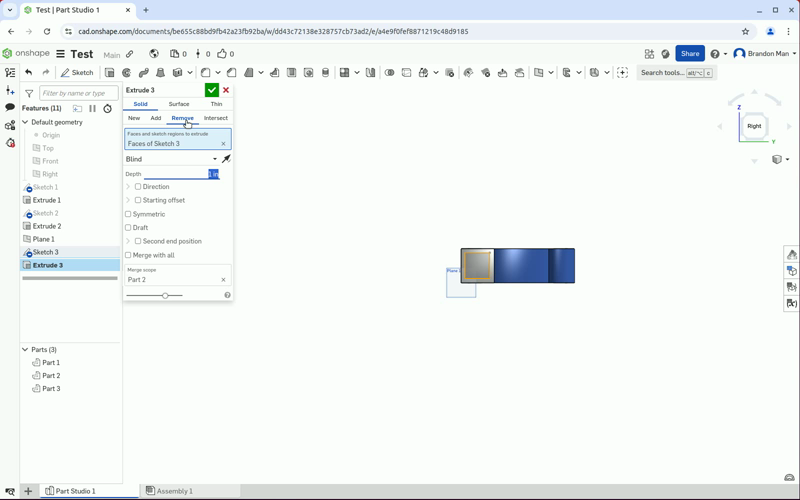
text(11.554)
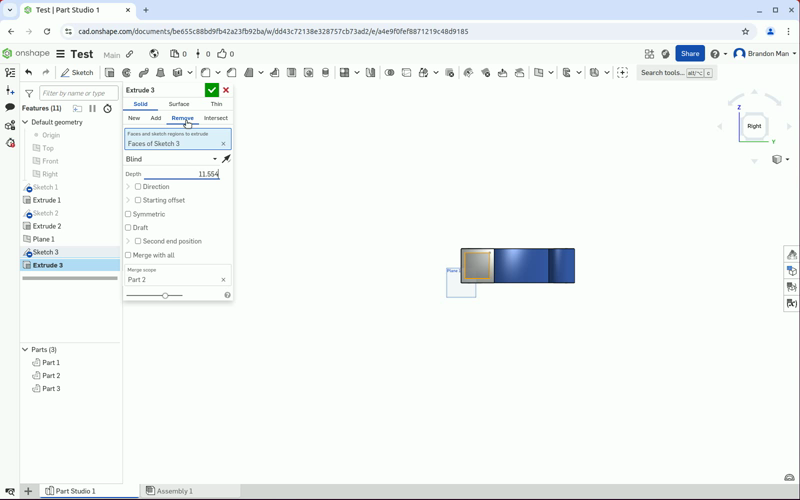
key(tab, 6)
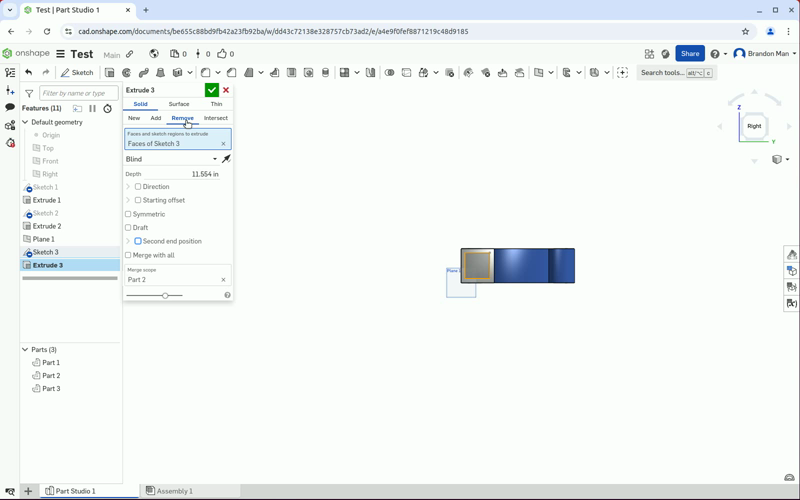
key(space)
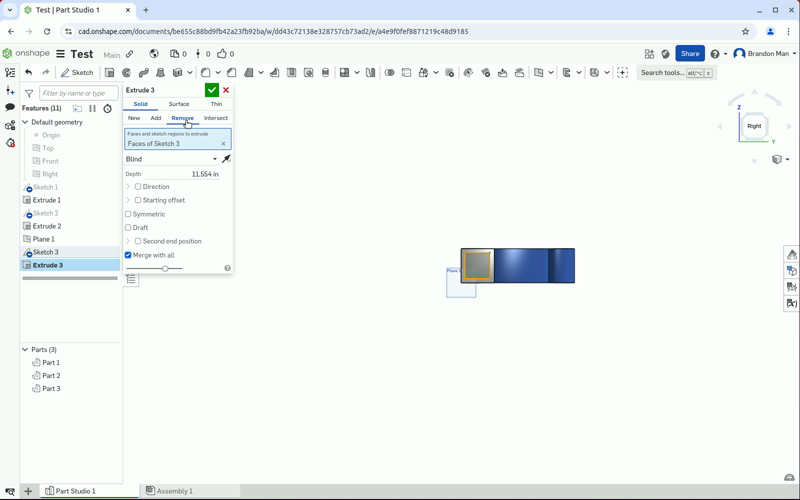
key(enter)
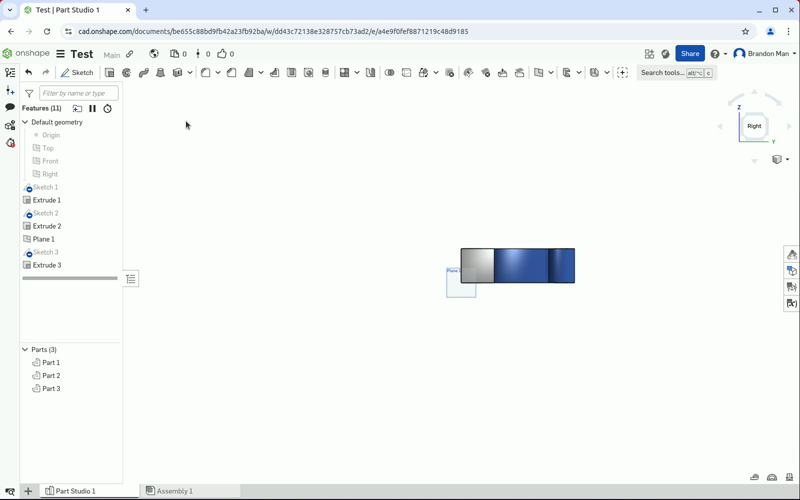
key(shift+h)
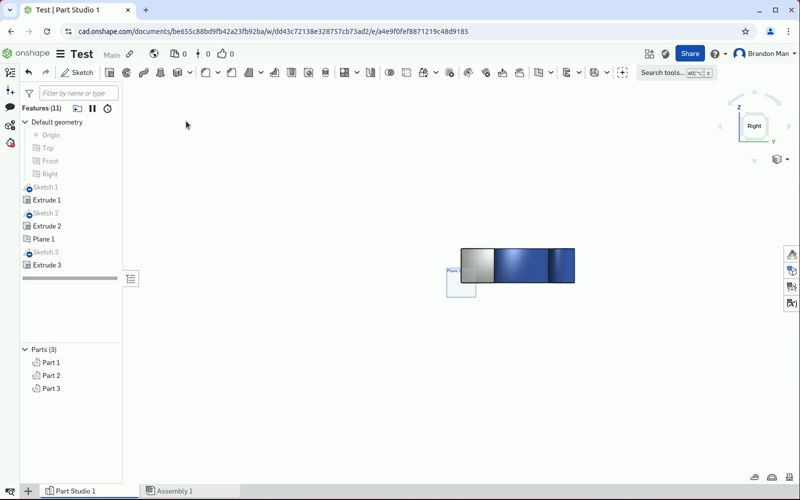
key(shift+h)
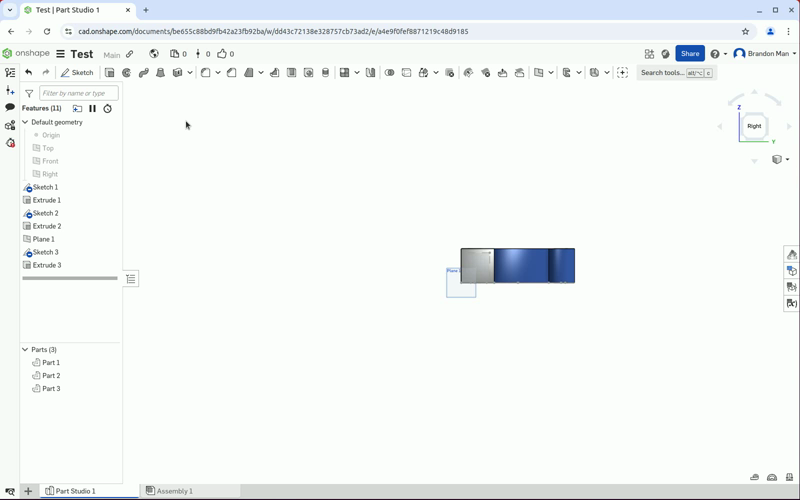
key(shift+7)
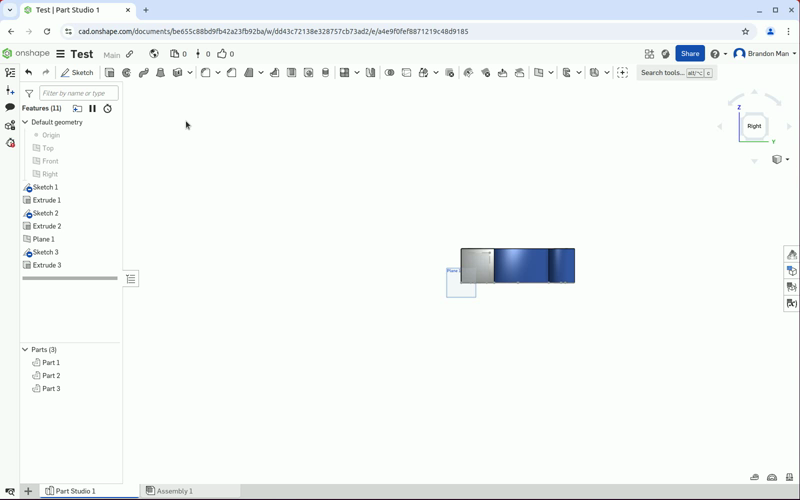
key(right, 2)
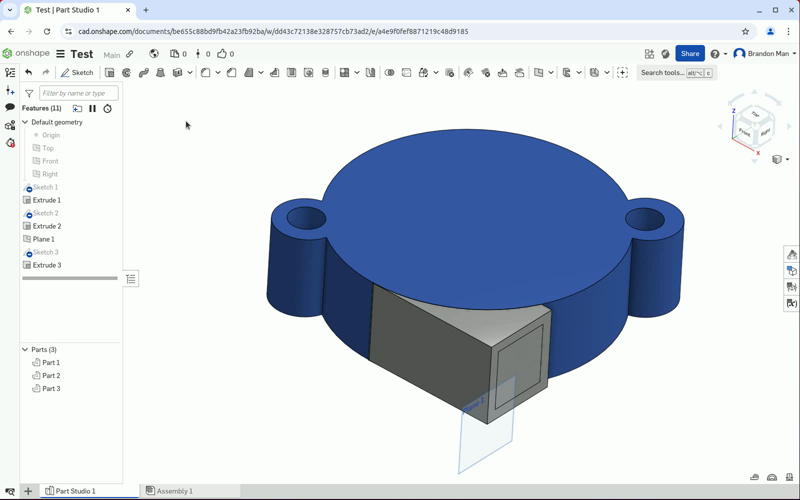
key(down, 2)
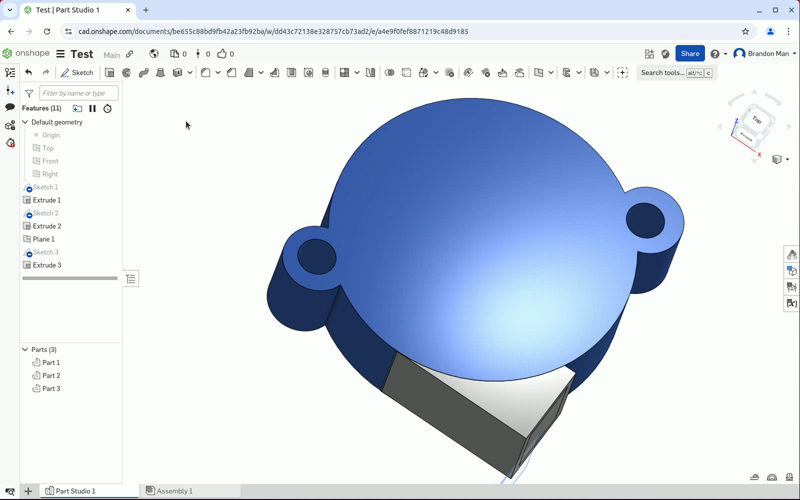
key(up, 2)
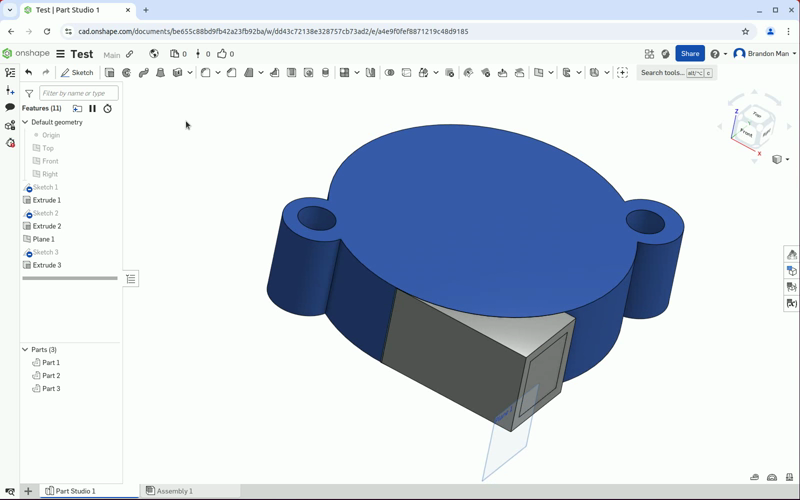
key(left, 2)
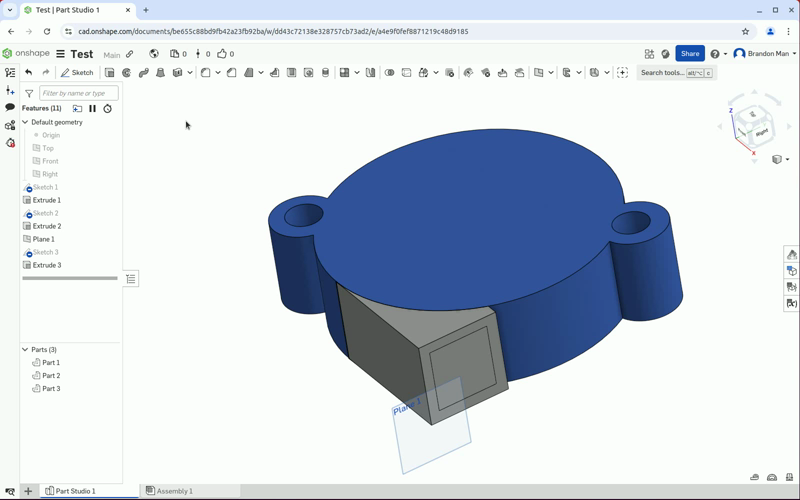
mouse_move(73, 189)
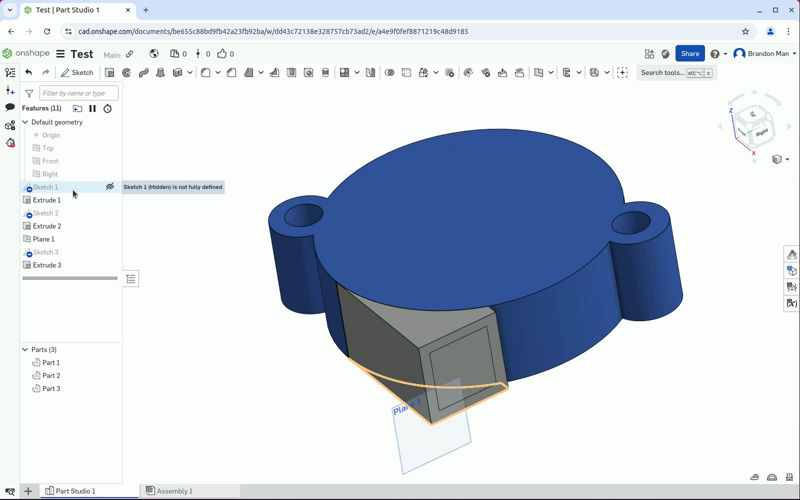
click(73, 189)